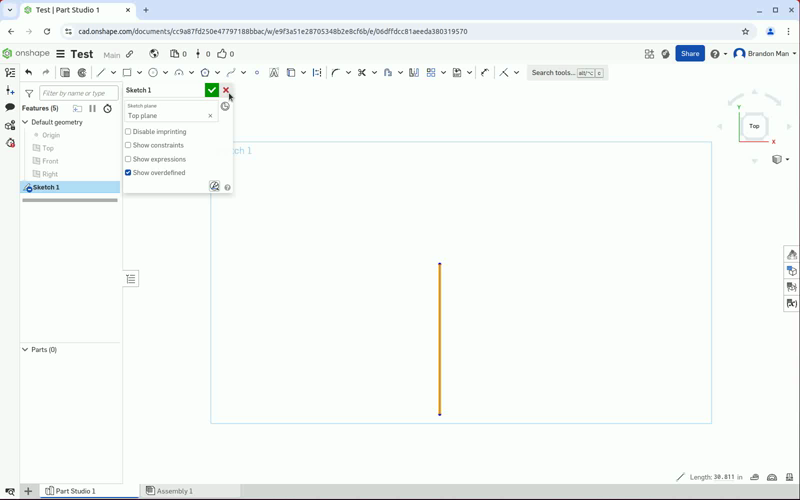
key(shift+h)
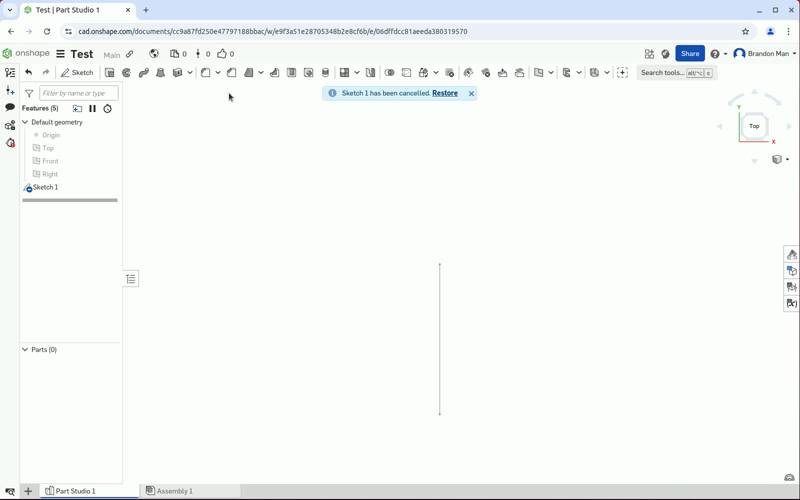
key(shift+s)
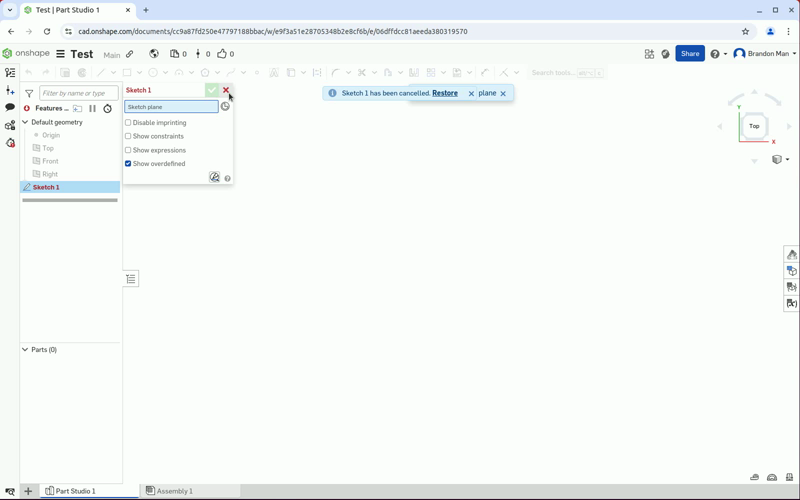
mouse_move(73, 150)
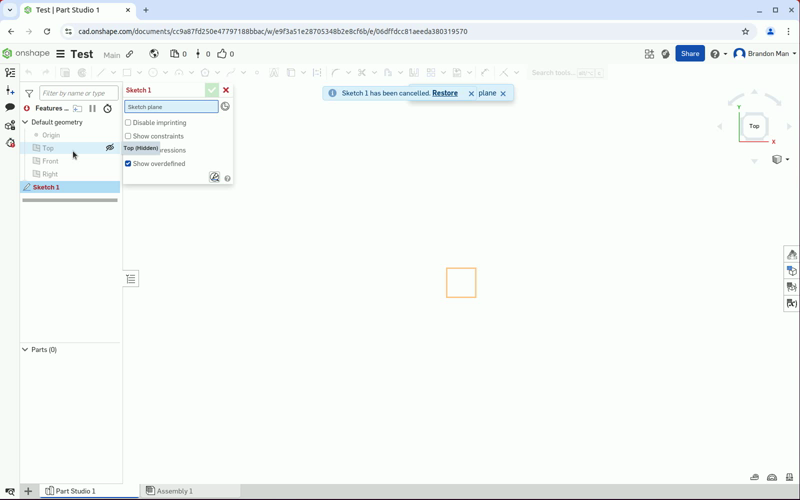
click(73, 150)
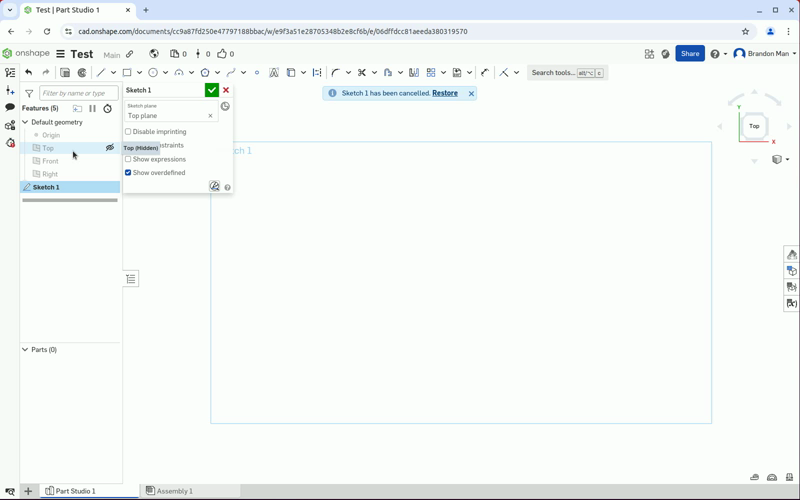
mouse_move(73, 352)
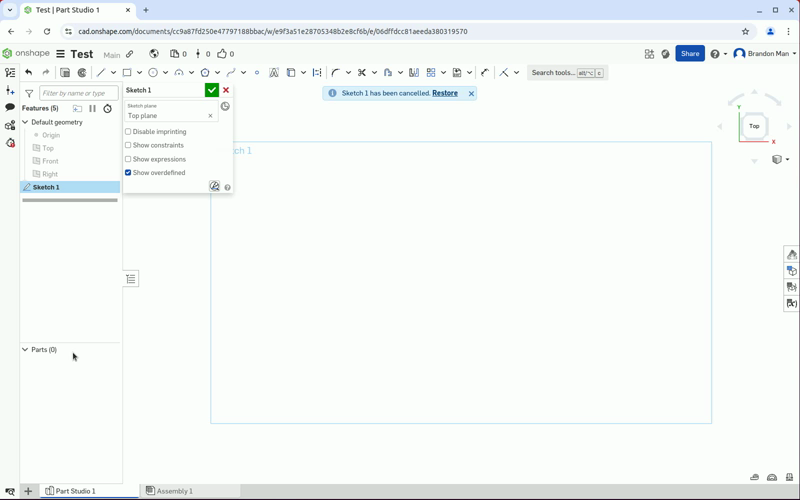
key(y)
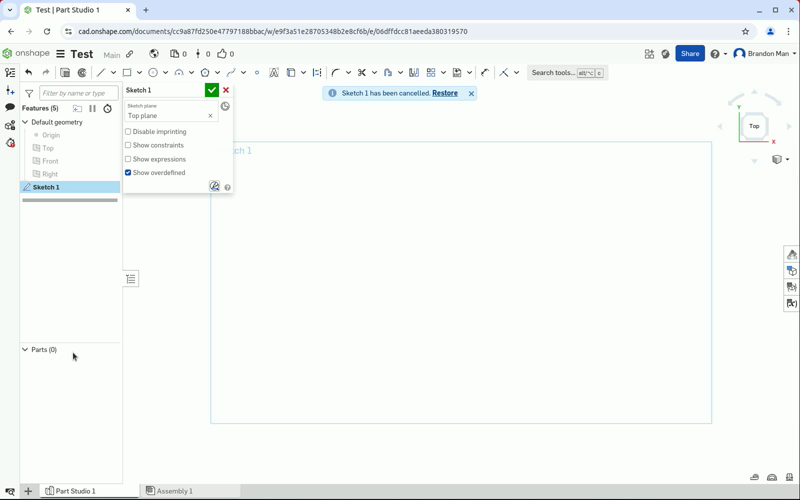
key(l)
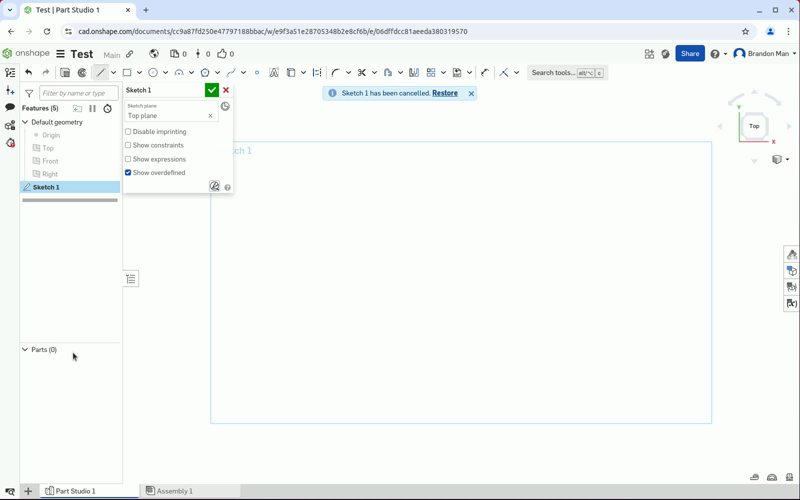
key_down(shift)
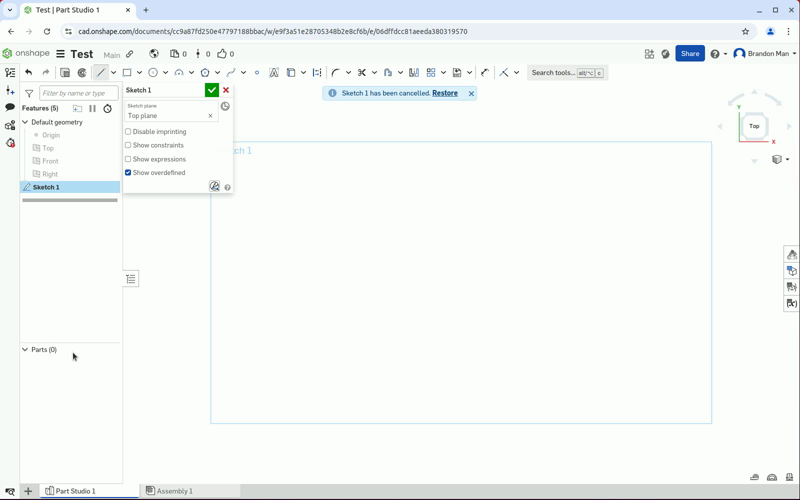
mouse_move(403, 370)
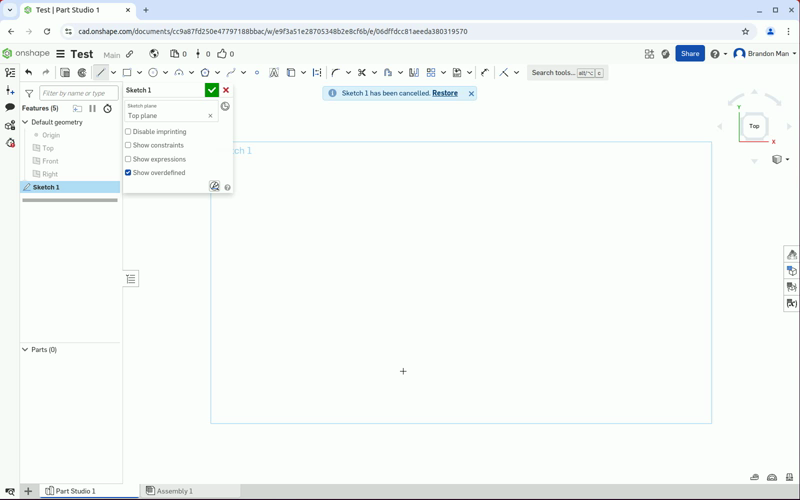
click(403, 370)
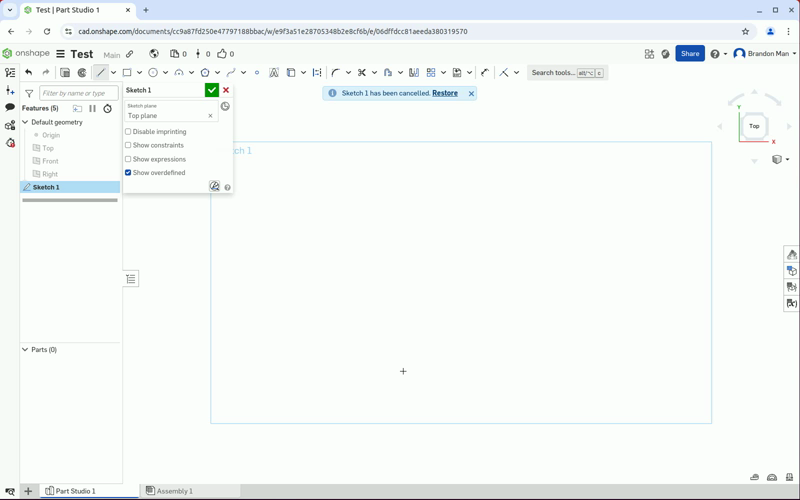
key_up(shift)
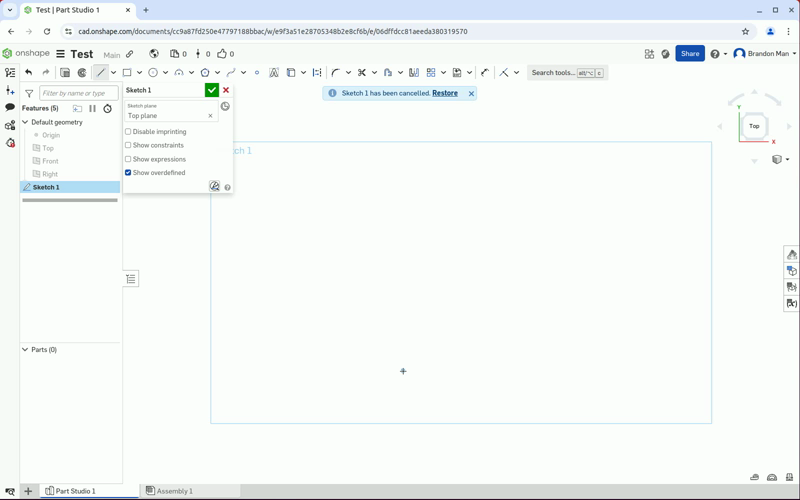
key_down(shift)
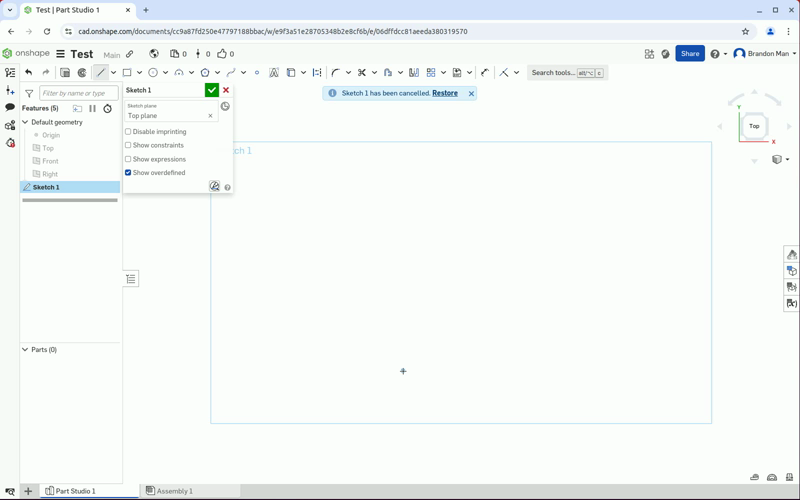
mouse_move(517, 370)
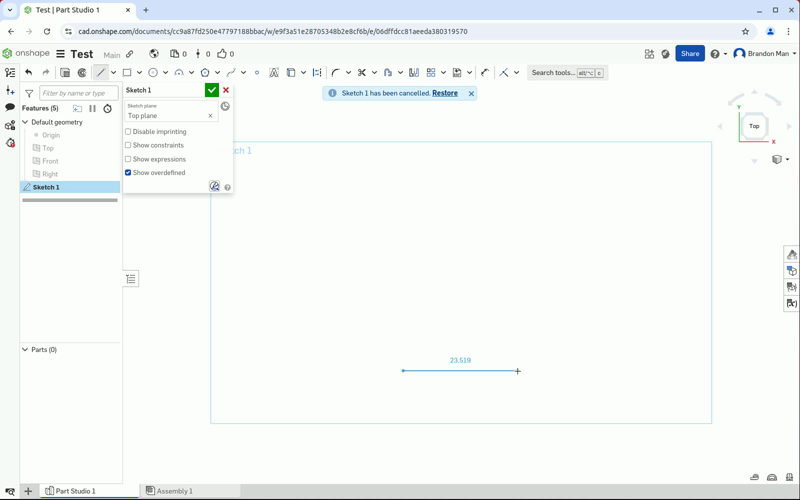
click(517, 370)
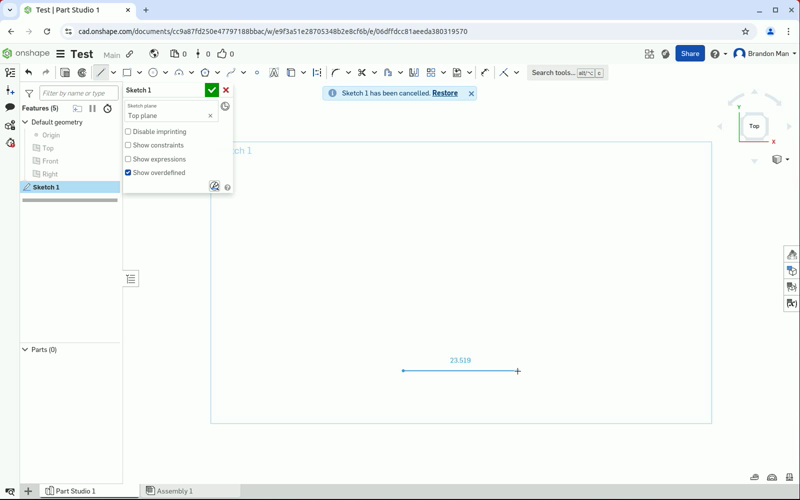
key_up(shift)
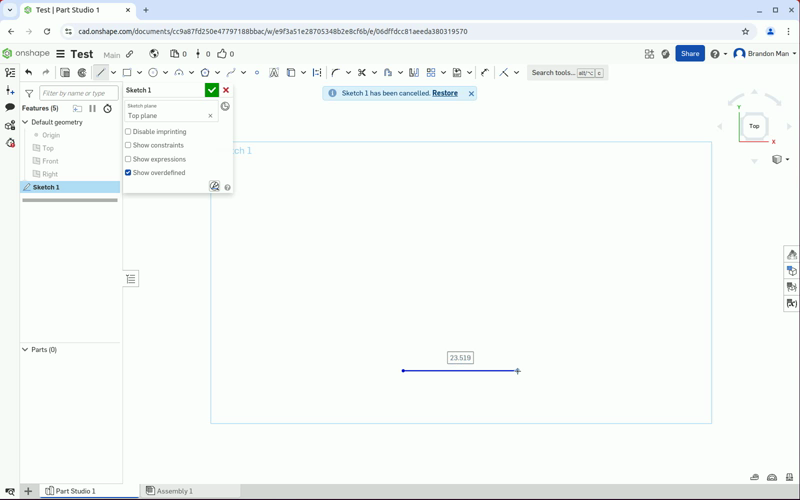
key_down(shift)
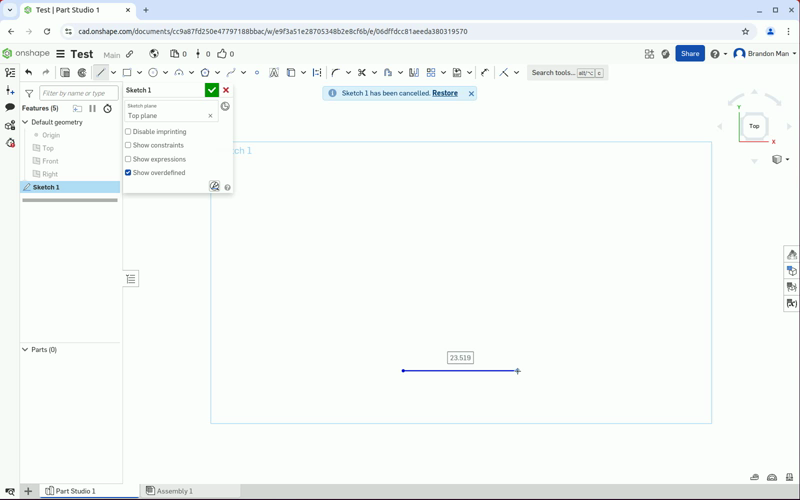
mouse_move(517, 195)
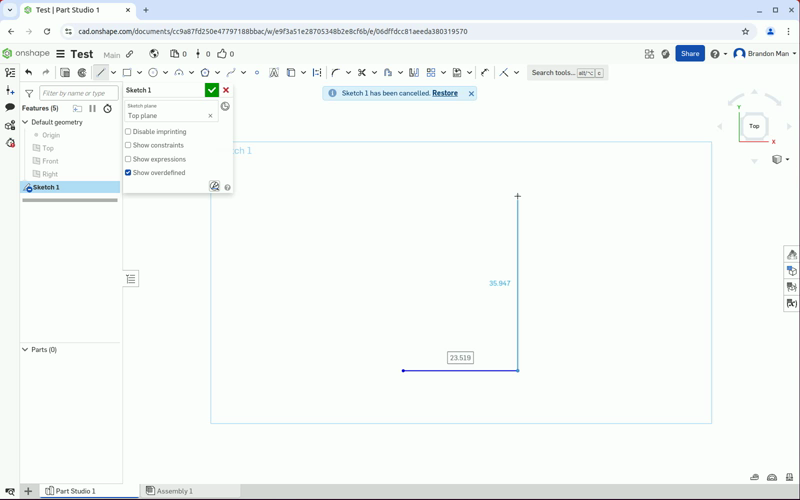
click(517, 195)
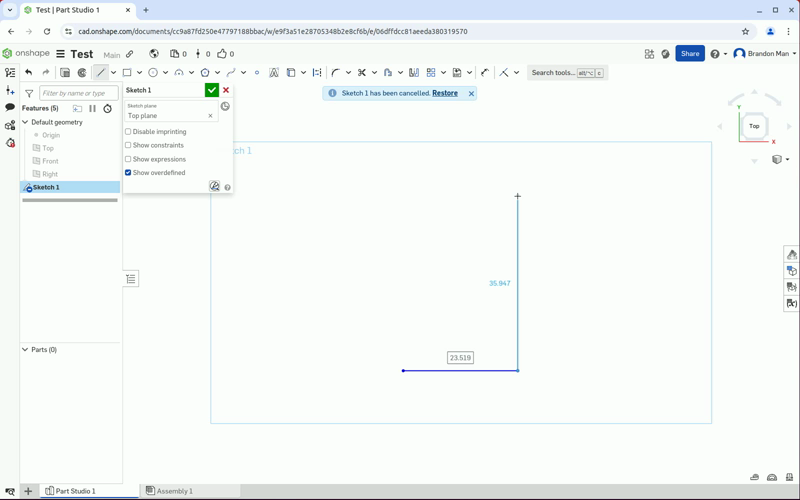
key_up(shift)
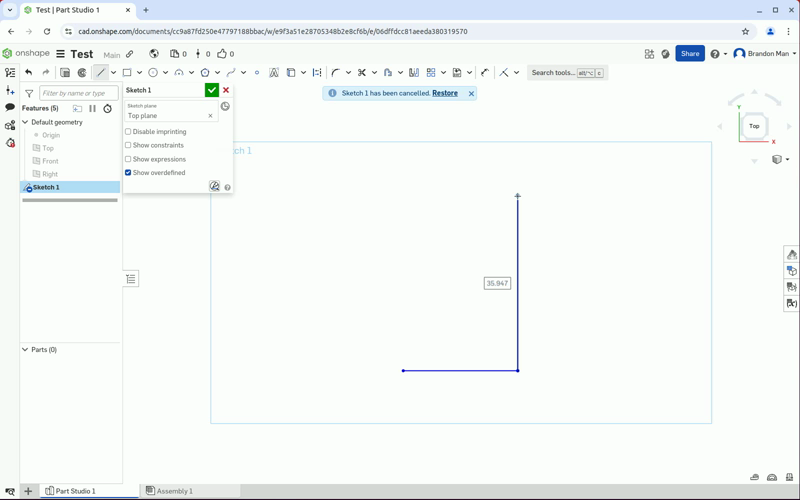
key_down(shift)
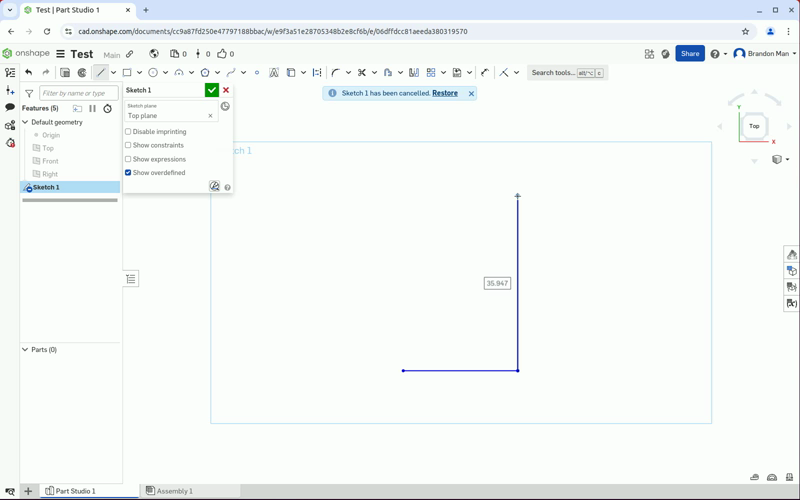
mouse_move(403, 195)
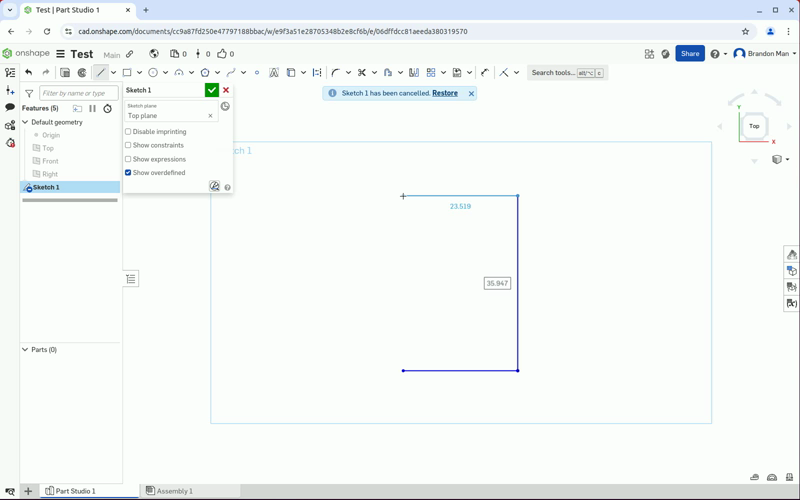
click(403, 195)
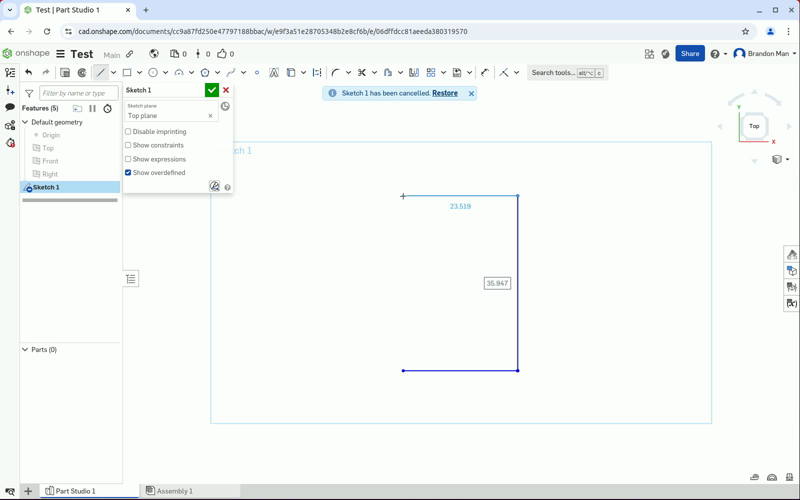
key_up(shift)
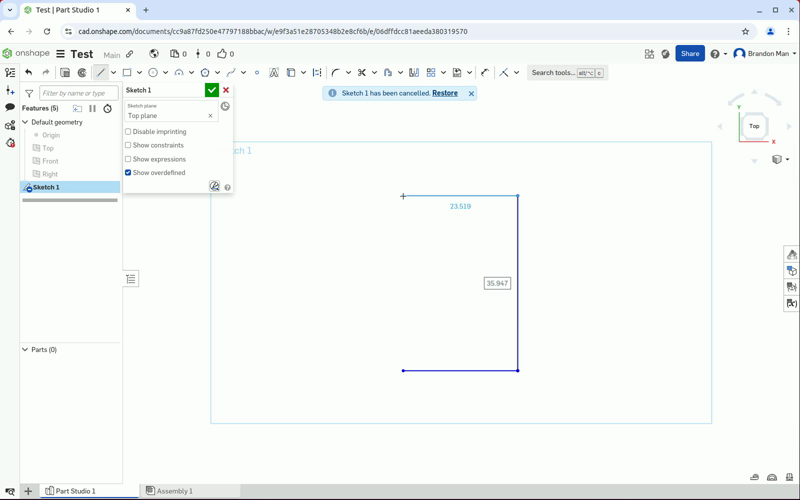
key_down(shift)
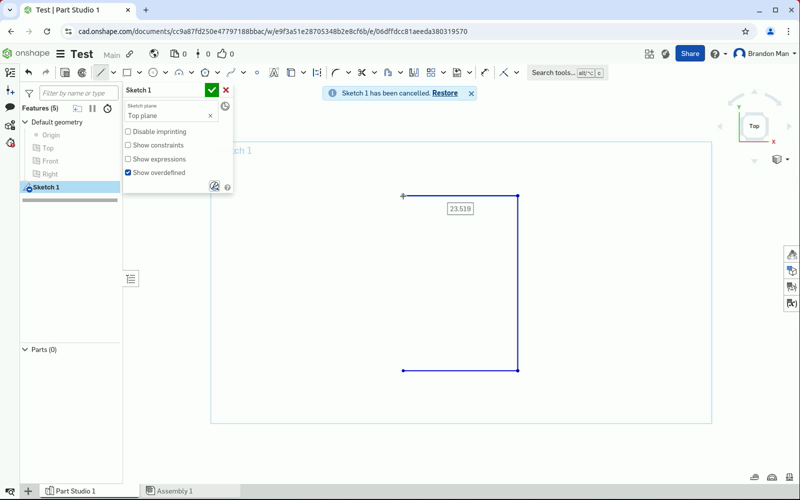
mouse_move(403, 370)
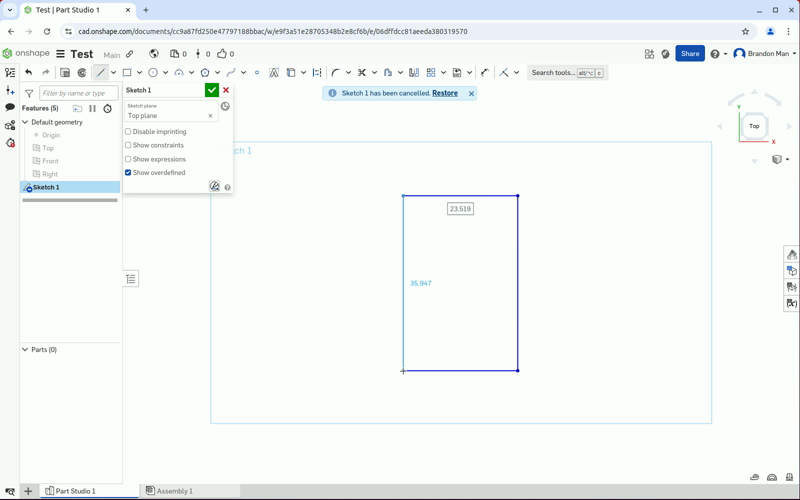
key_up(shift)
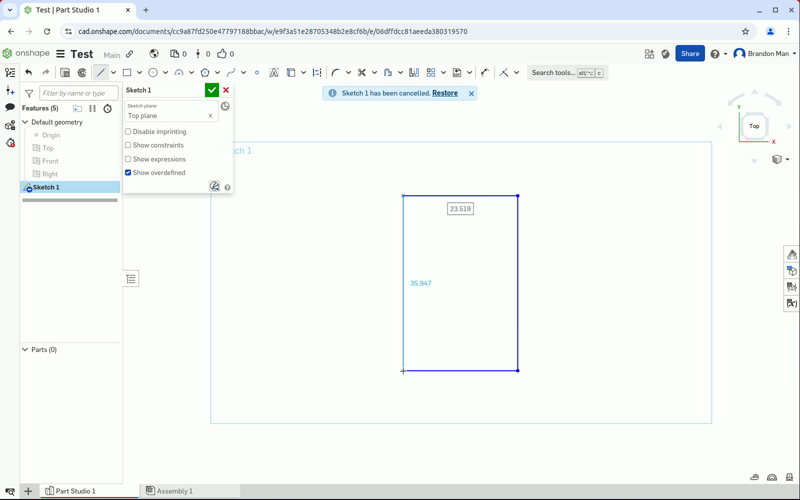
click(403, 370)
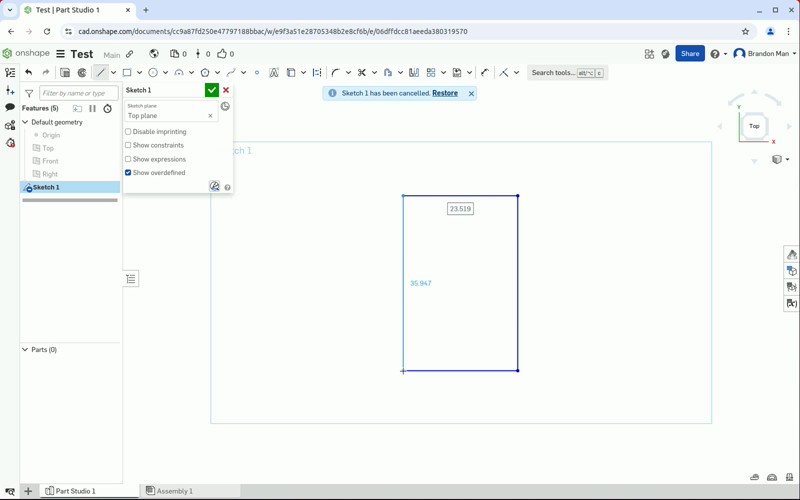
key(esc)
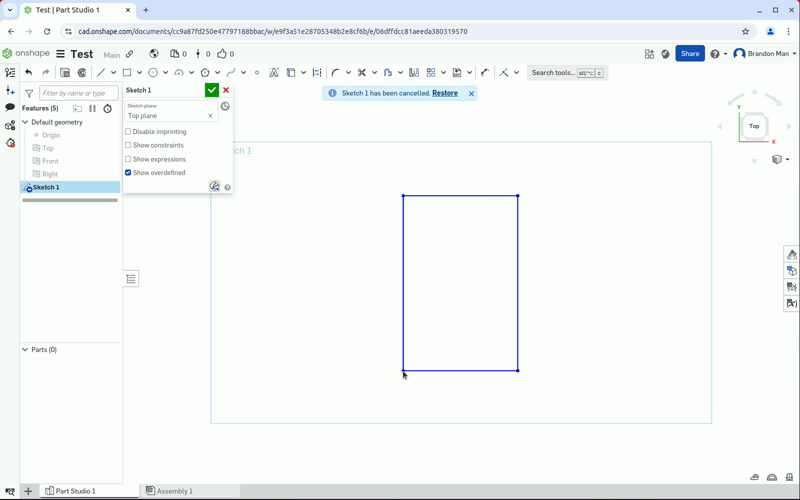
key(c)
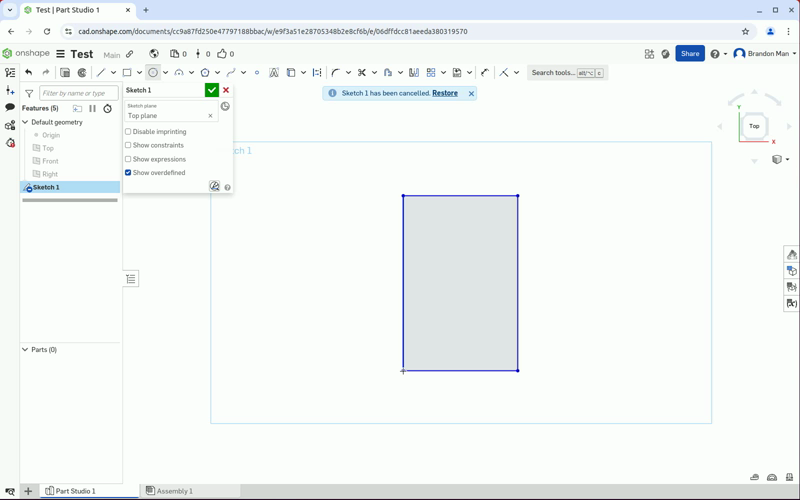
key_down(shift)
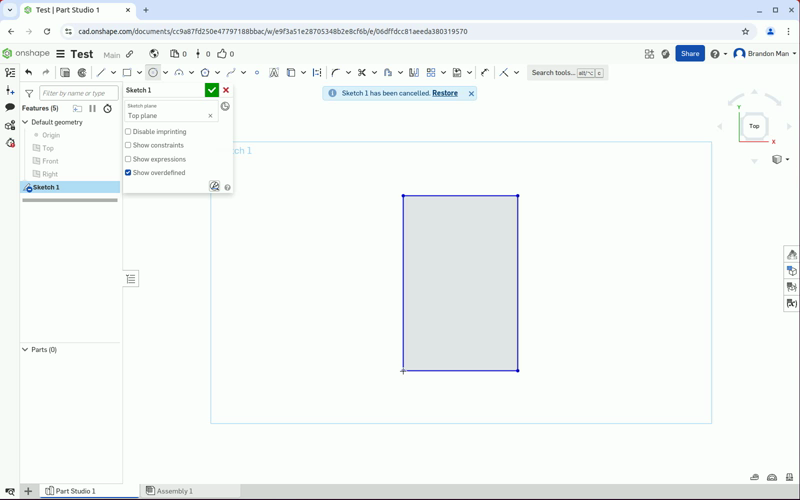
mouse_move(460, 352)
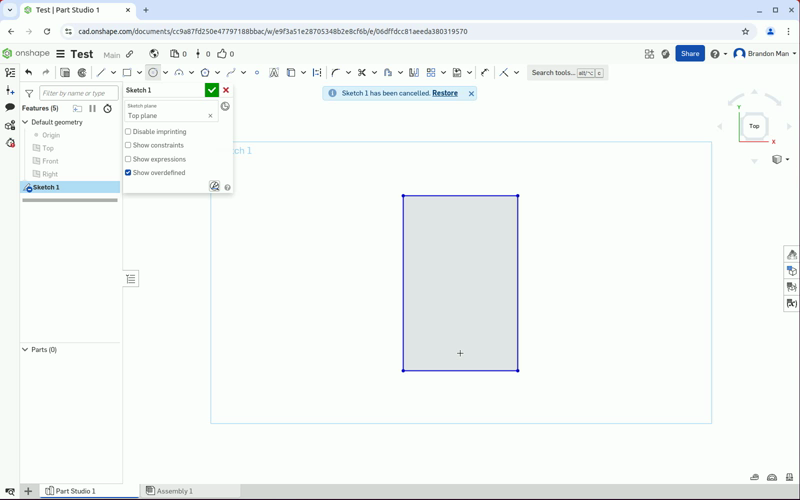
click(460, 352)
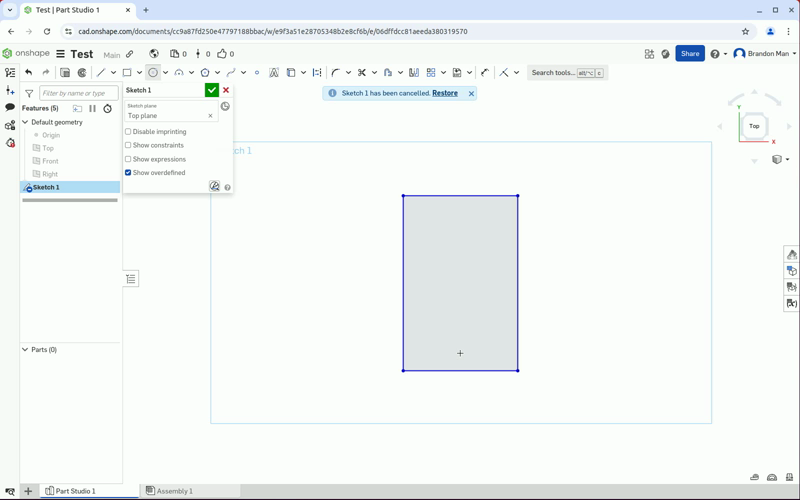
key_up(shift)
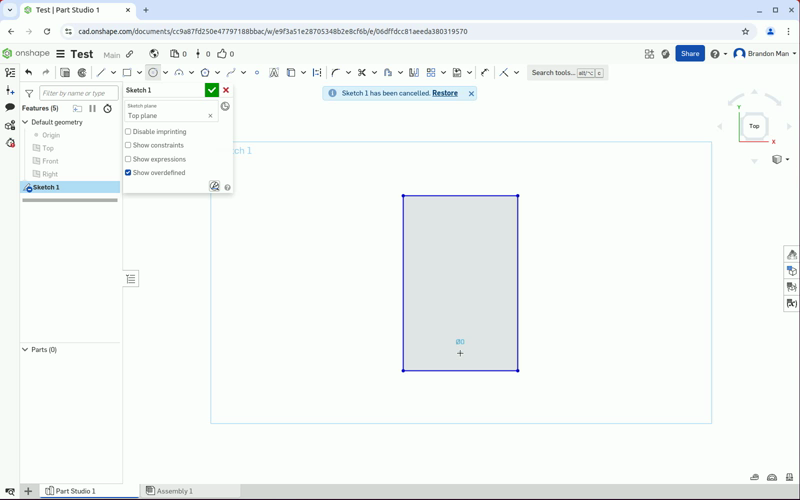
mouse_move(469, 352)
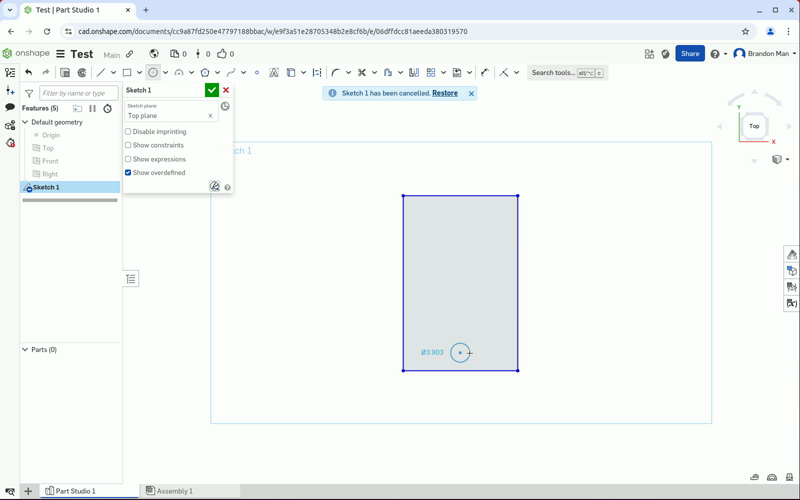
click(469, 352)
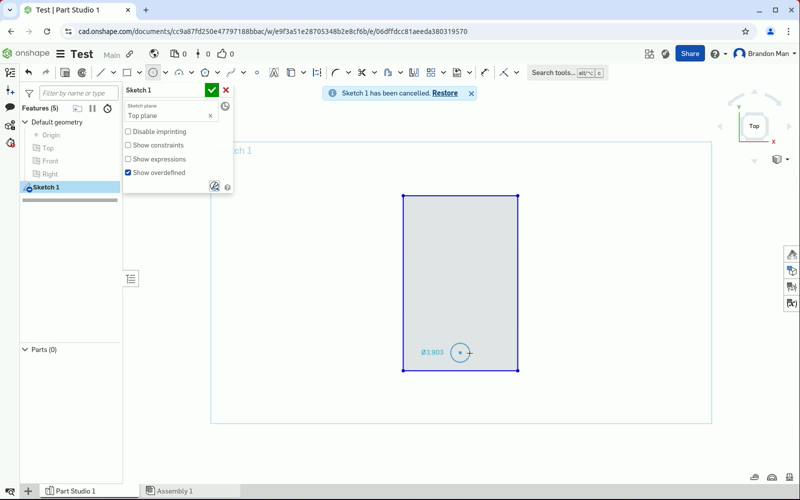
key(esc)
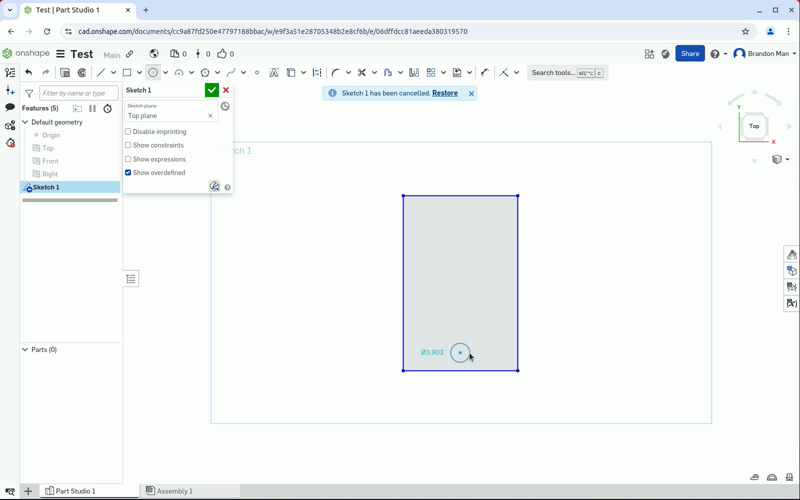
key(c)
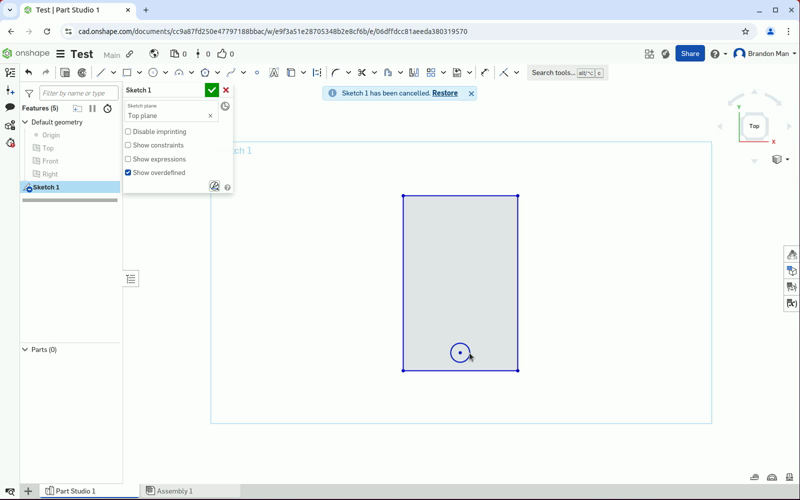
key_down(shift)
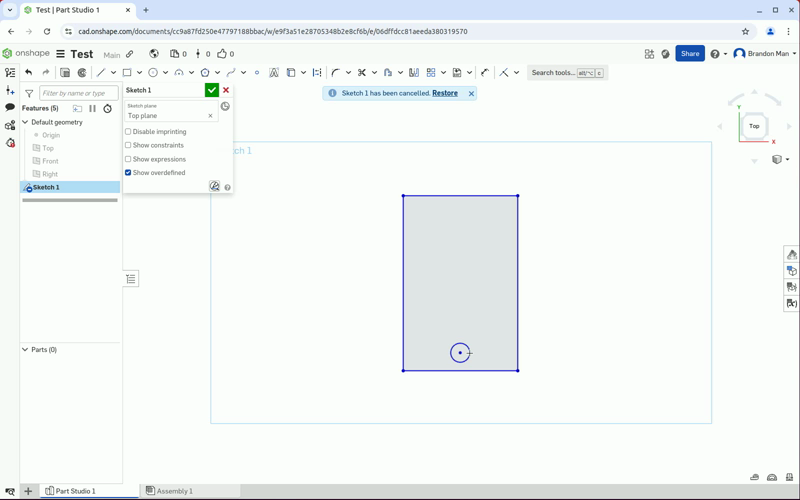
mouse_move(460, 214)
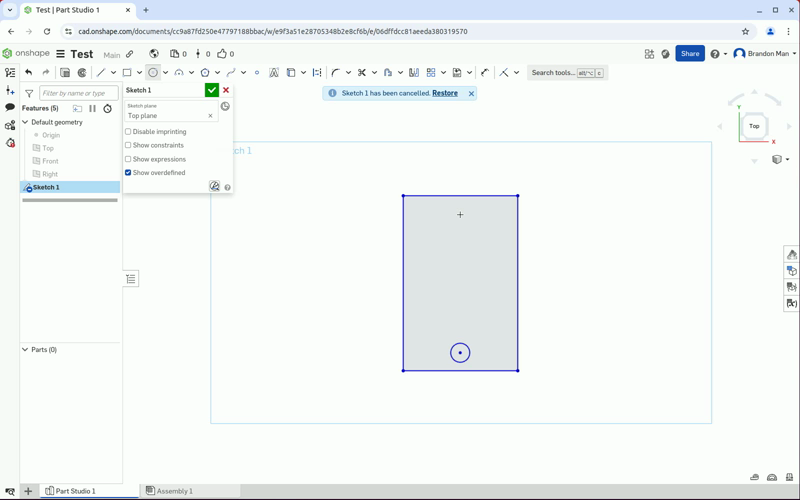
click(460, 214)
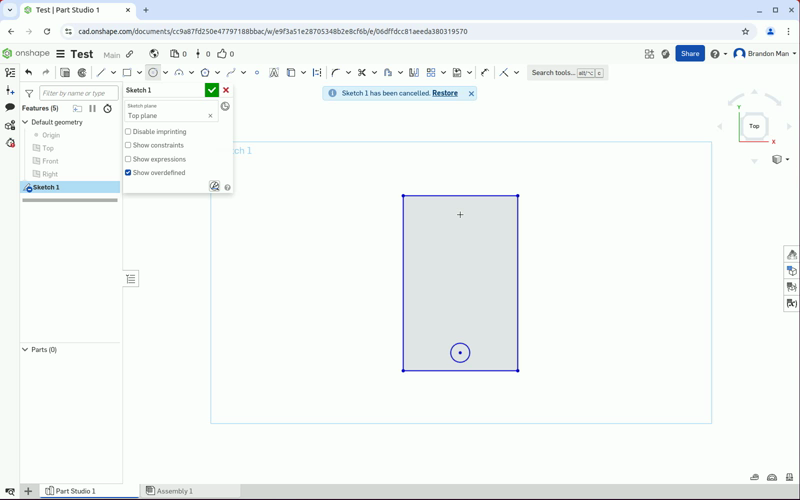
key_up(shift)
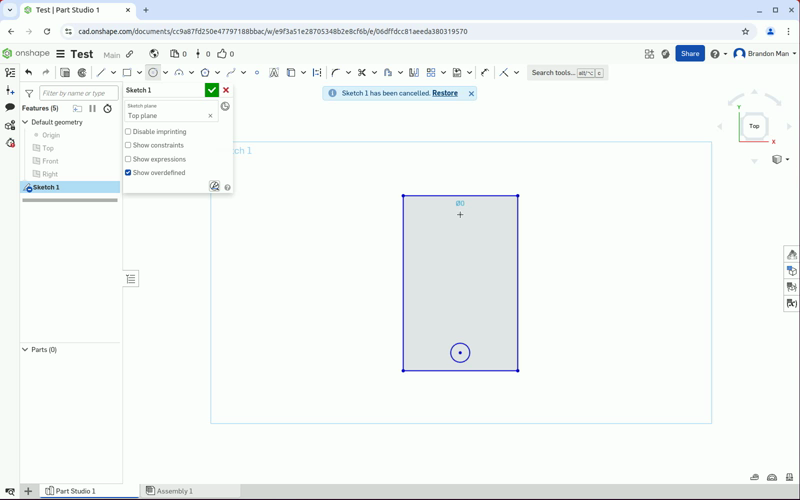
mouse_move(469, 214)
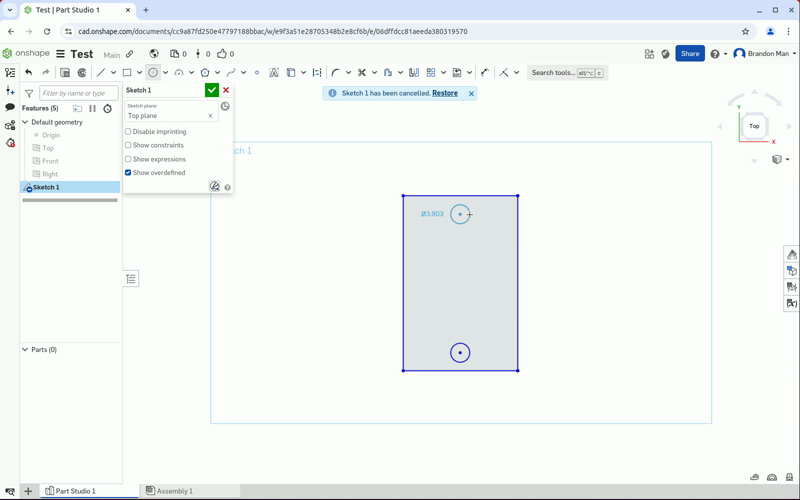
click(469, 214)
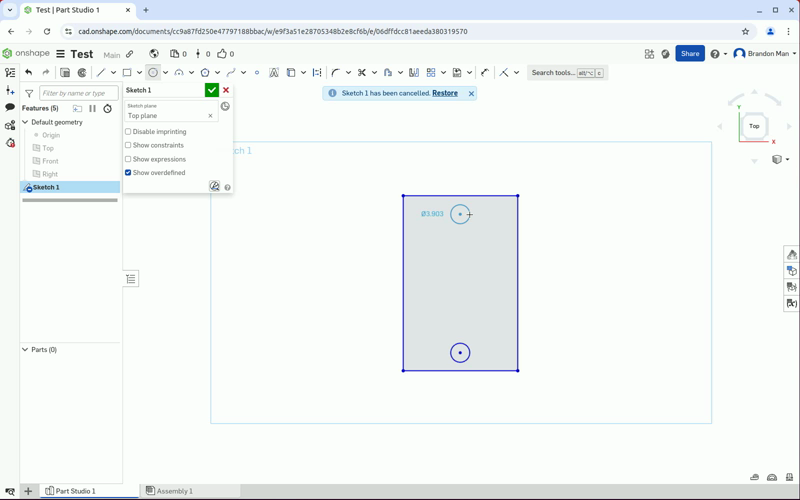
key(esc)
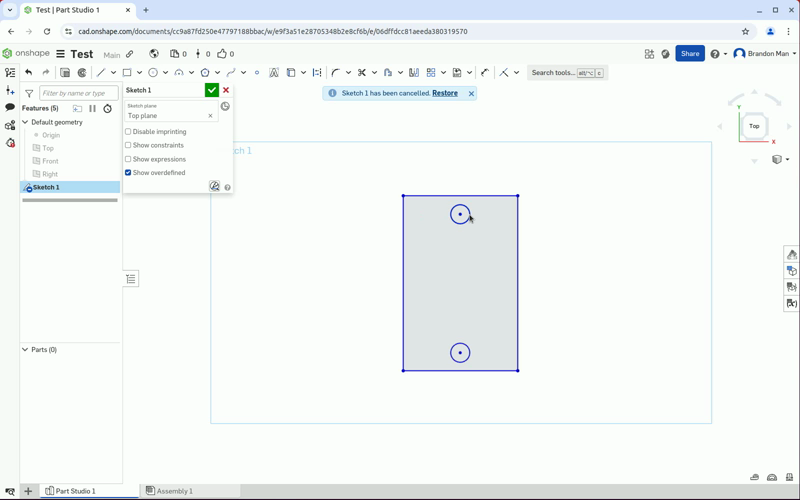
mouse_move(466, 289)
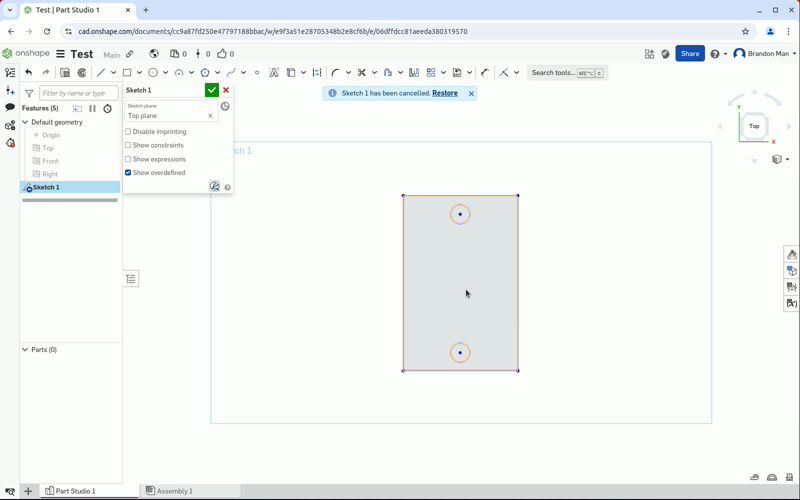
click(466, 289)
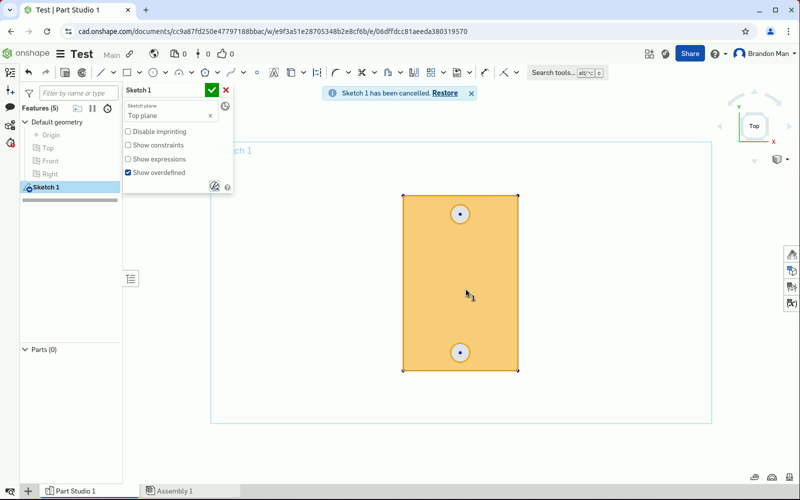
mouse_move(73, 352)
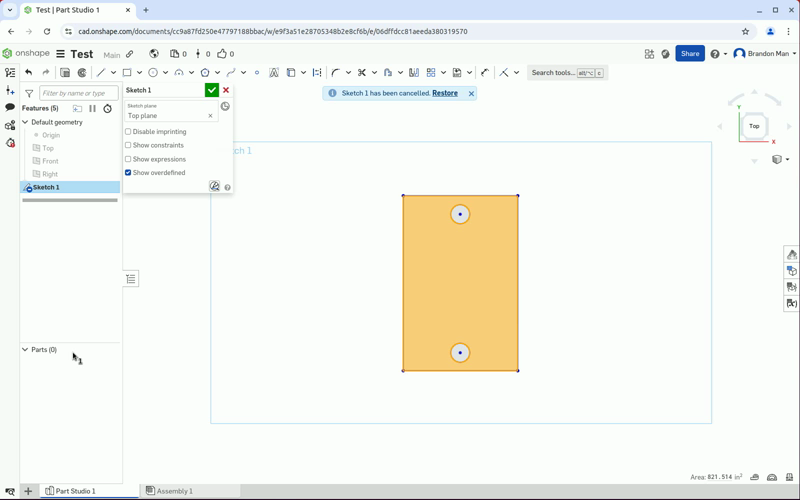
key(shift+y)
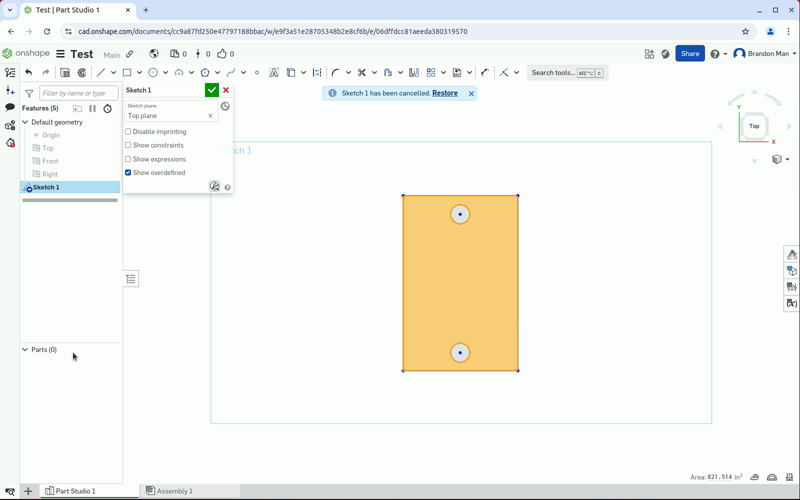
key(shift+e)
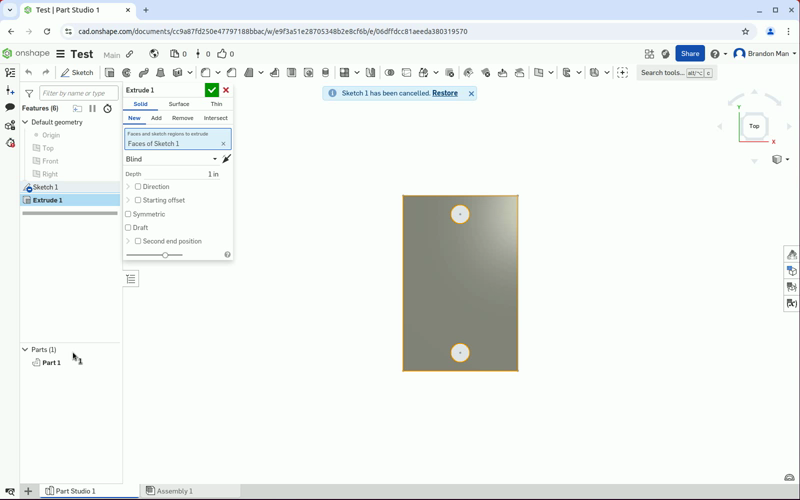
mouse_move(143, 106)
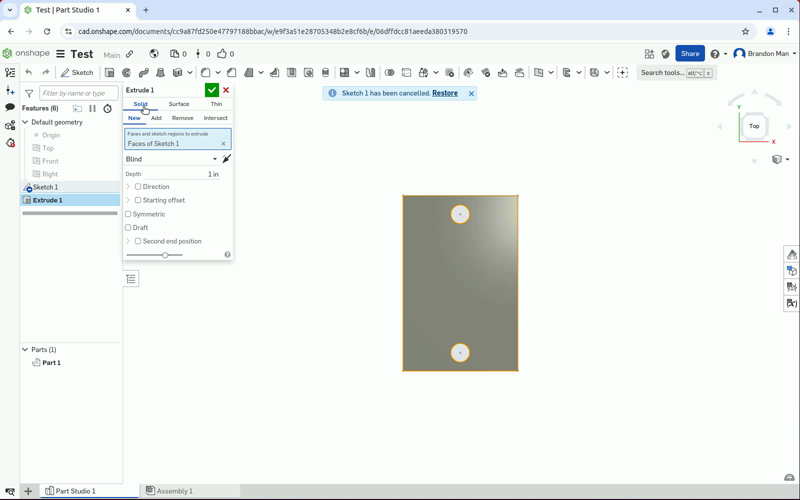
click(143, 106)
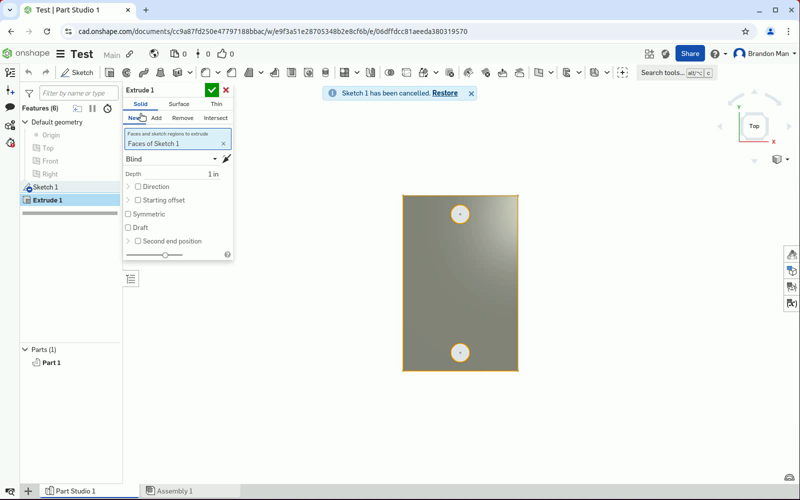
mouse_move(137, 120)
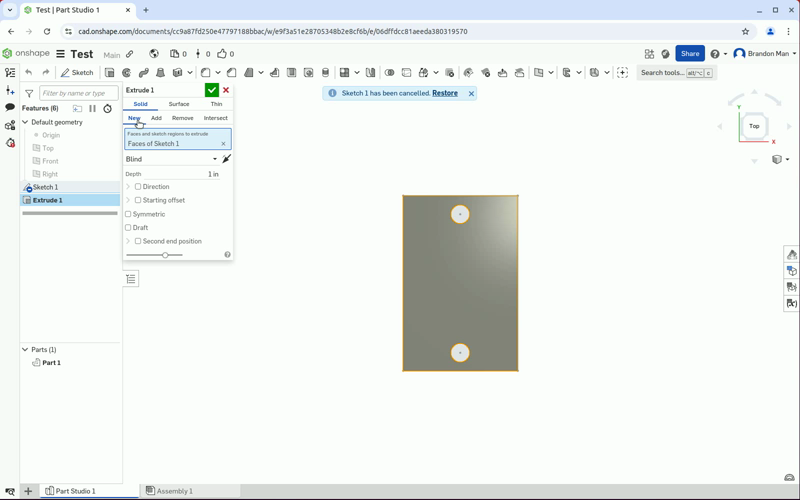
click(137, 120)
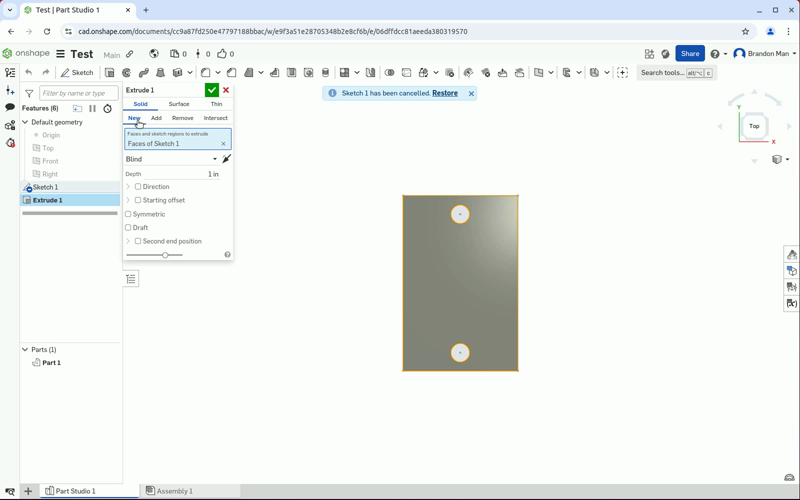
key(tab, 4)
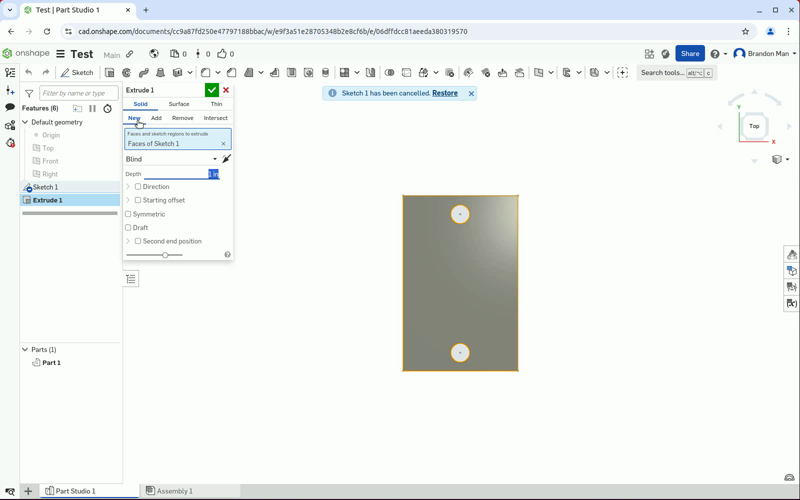
text(23.108)
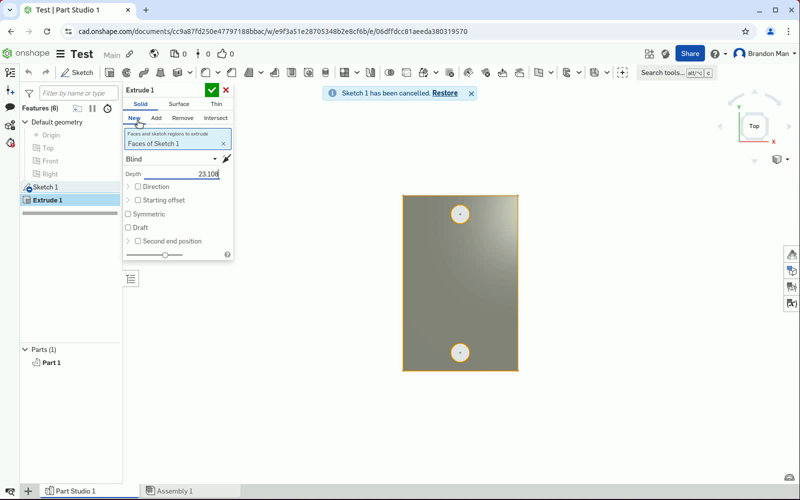
key(enter)
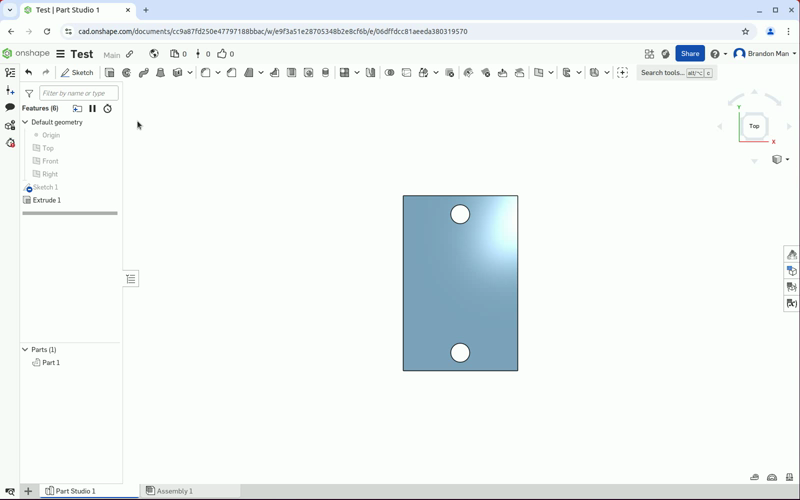
key(shift+h)
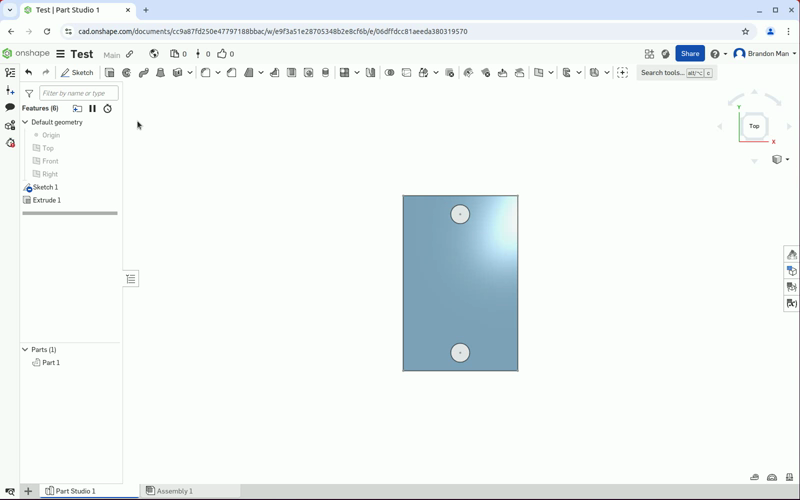
key(shift+h)
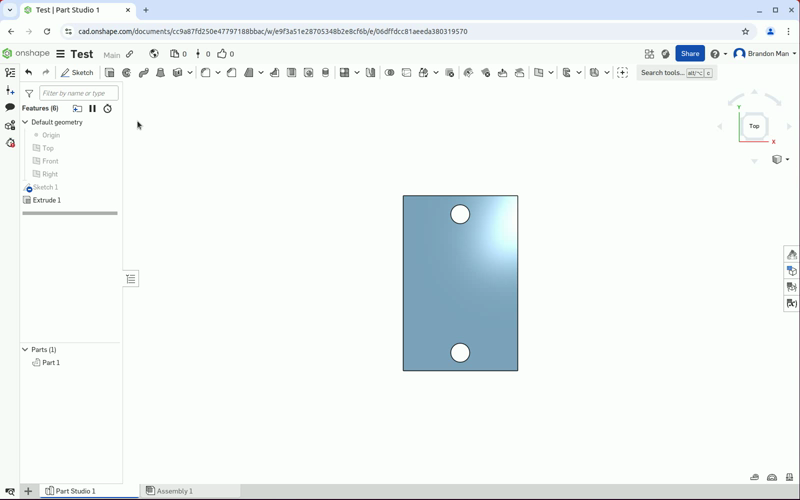
mouse_move(73, 189)
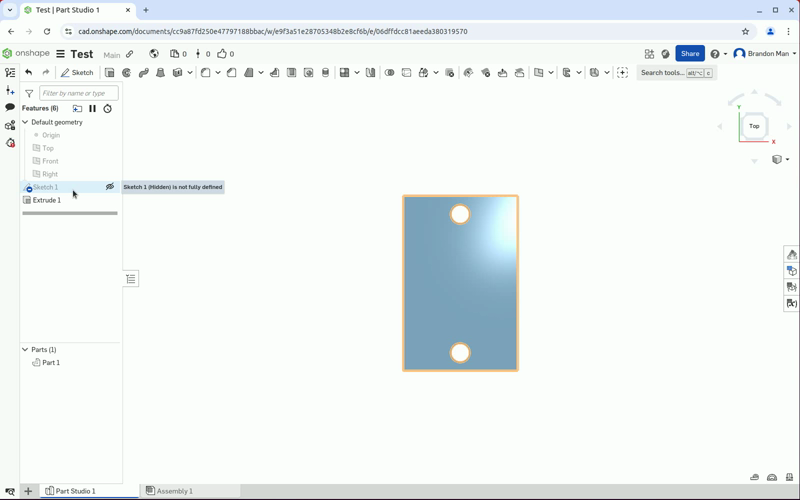
click(73, 189)
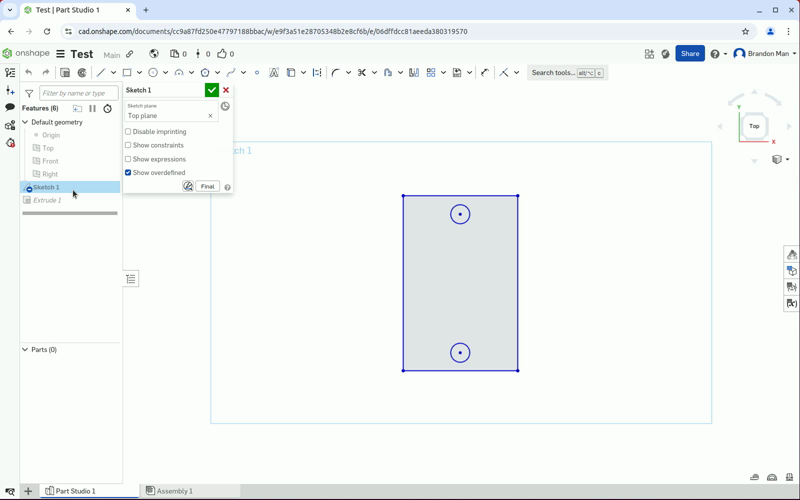
mouse_move(229, 92)
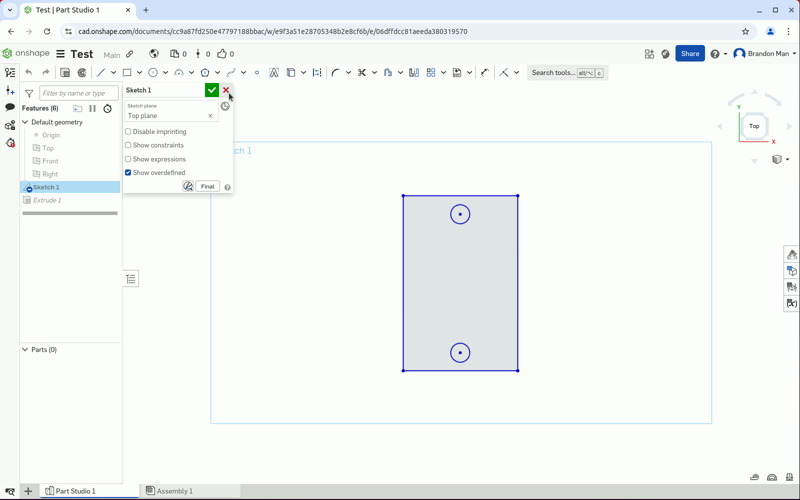
click(229, 92)
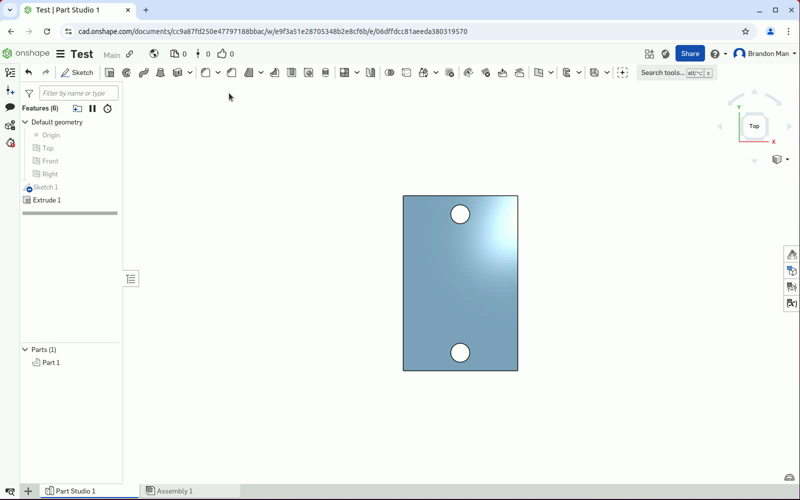
mouse_move(73, 352)
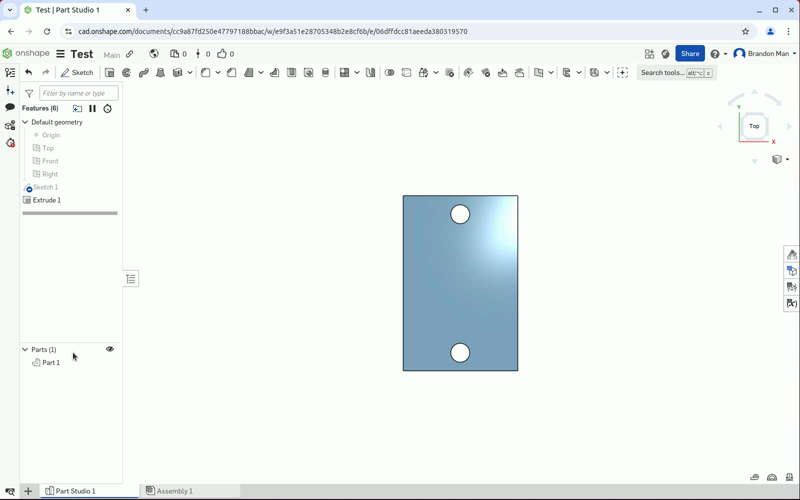
key(y)
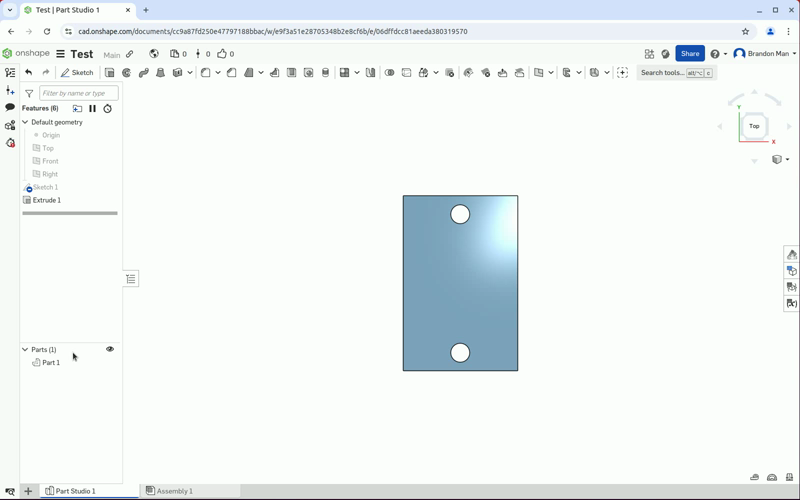
key(shift+p)
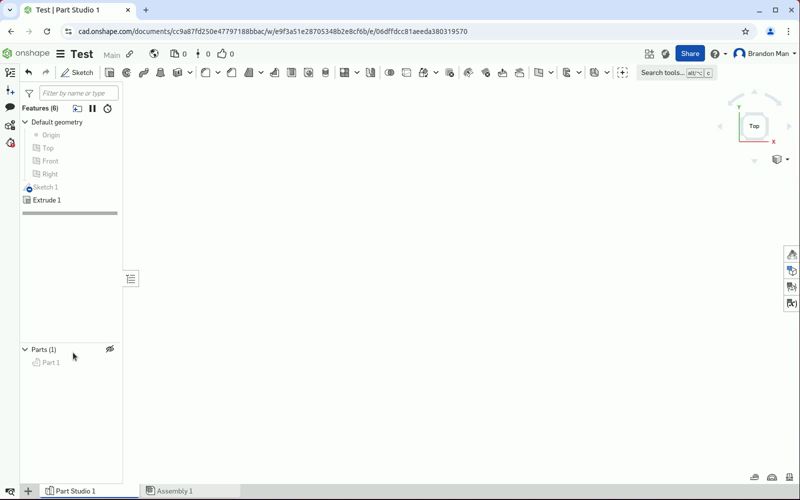
key(space)
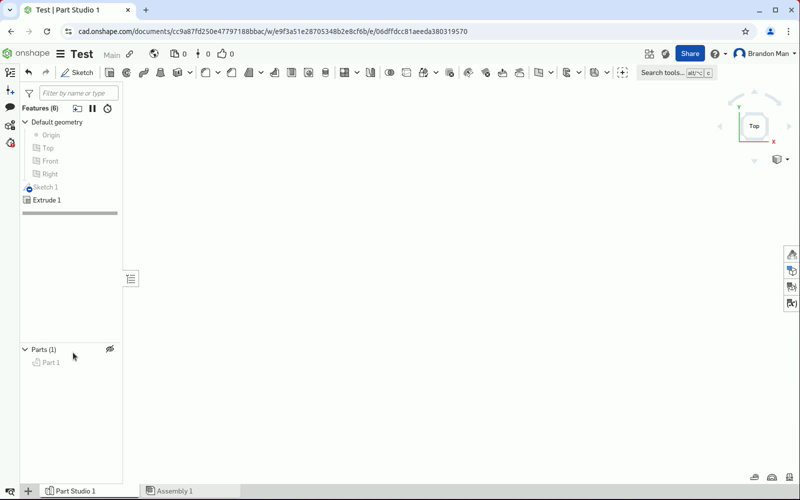
key_down(shift)
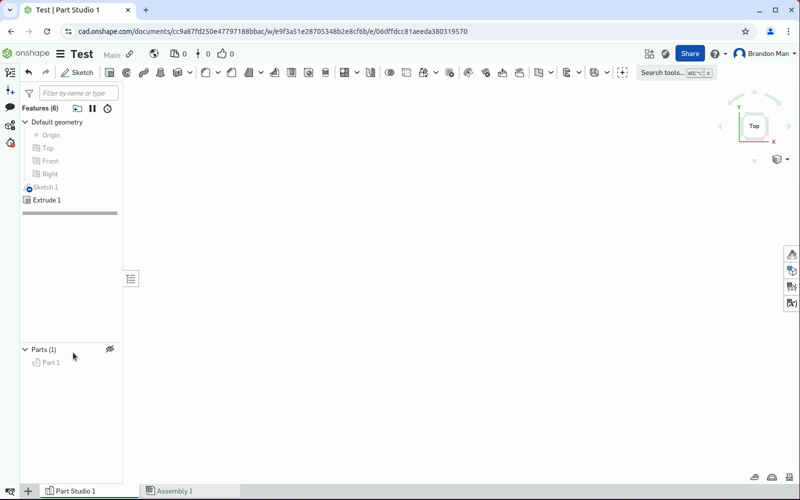
key(up)
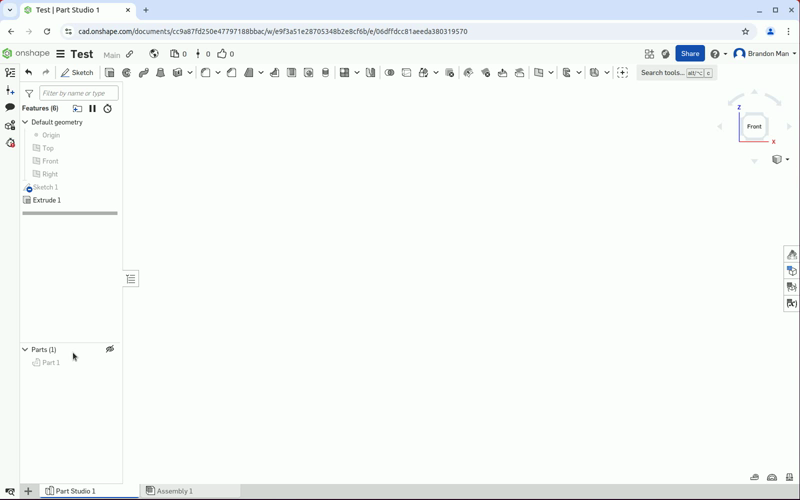
key_up(shift)
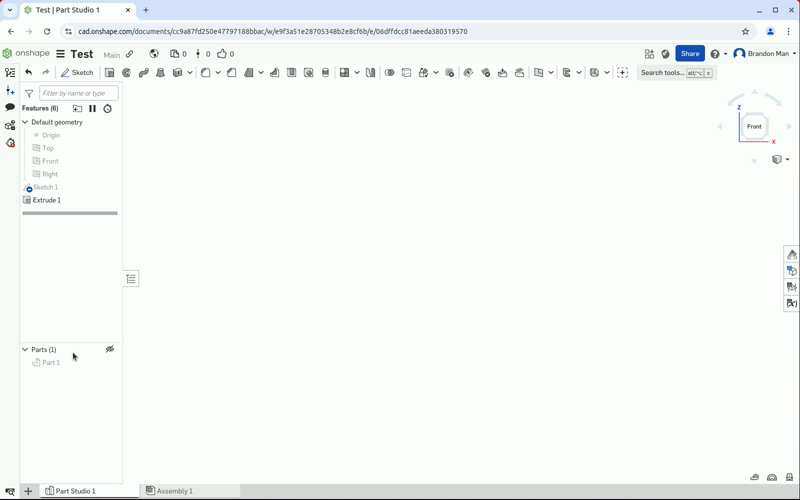
key(space)
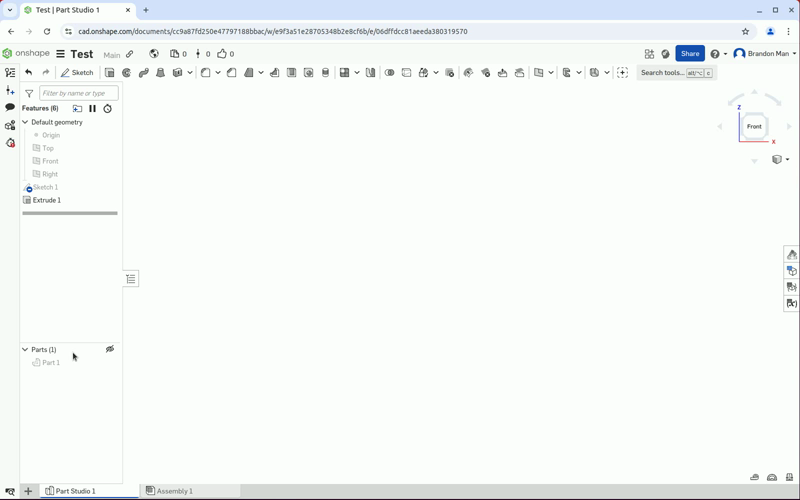
key_down(shift)
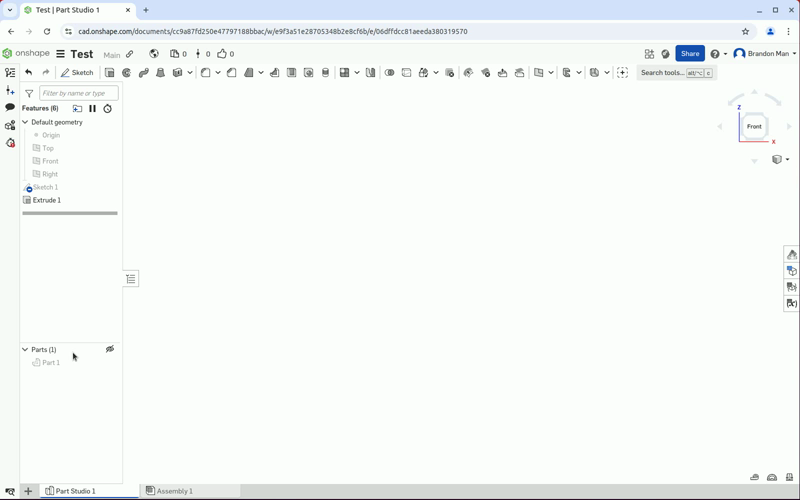
key(left)
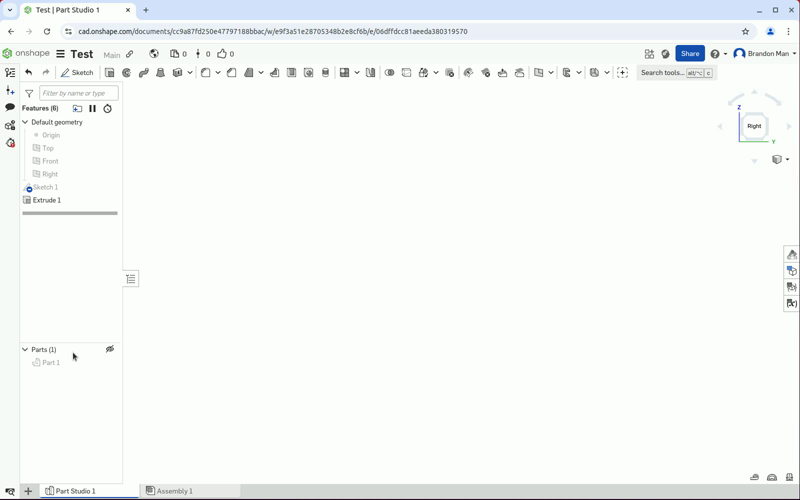
key_up(shift)
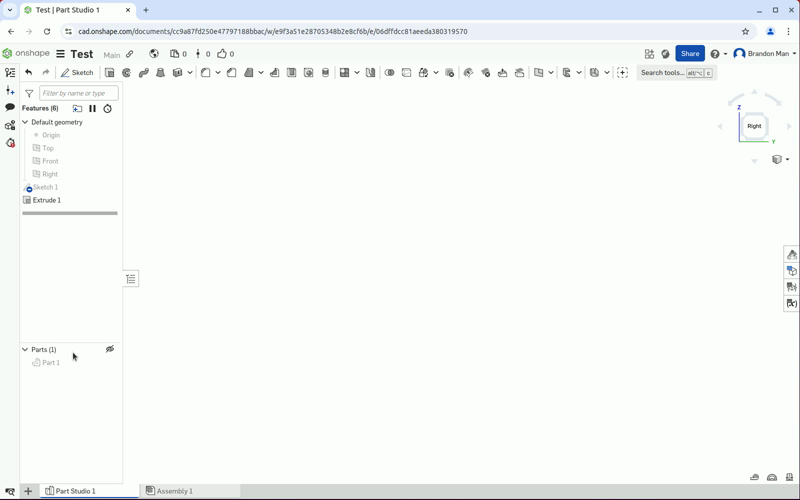
mouse_move(73, 352)
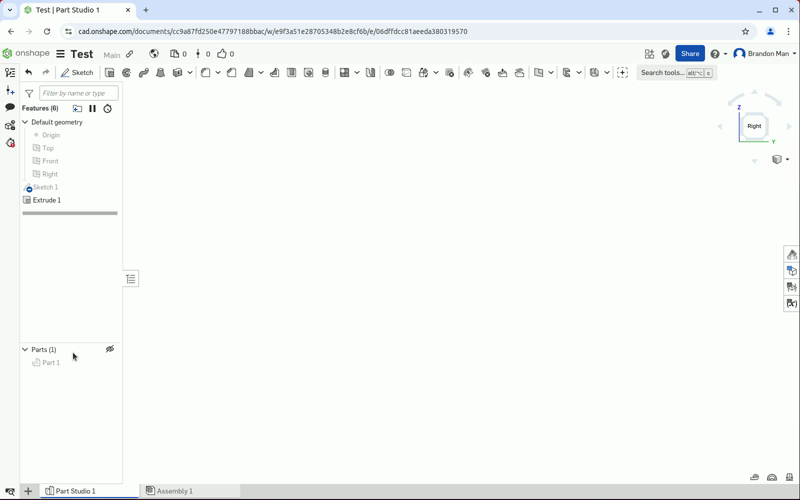
key(shift+y)
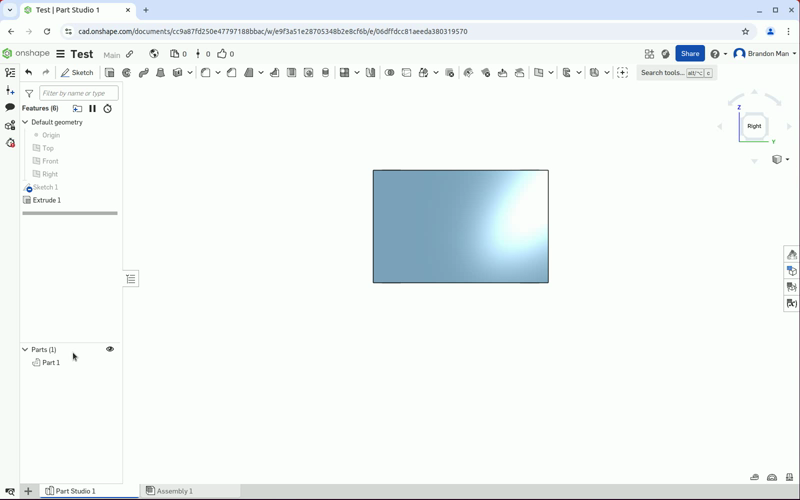
mouse_move(541, 75)
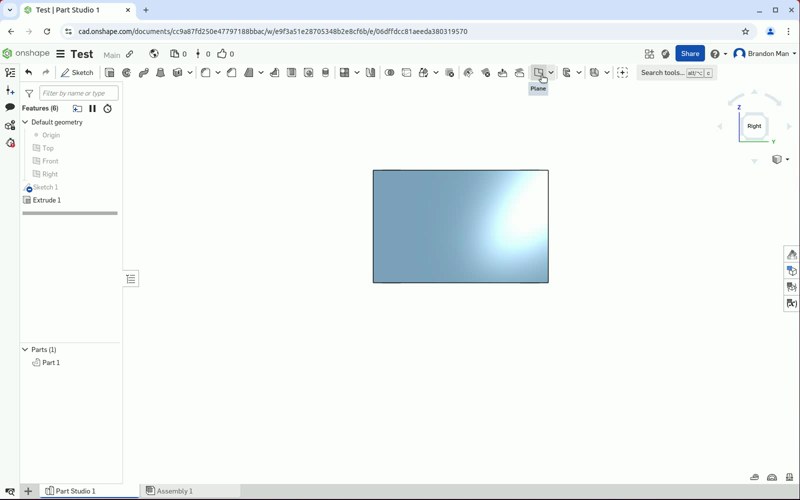
click(541, 75)
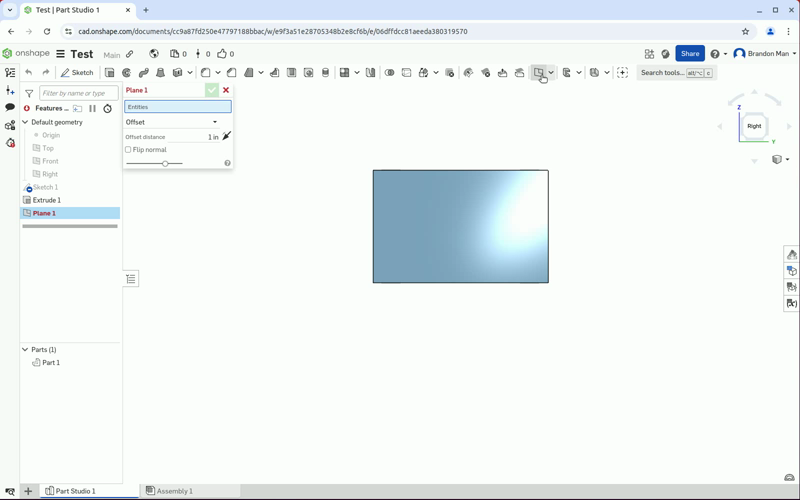
mouse_move(73, 176)
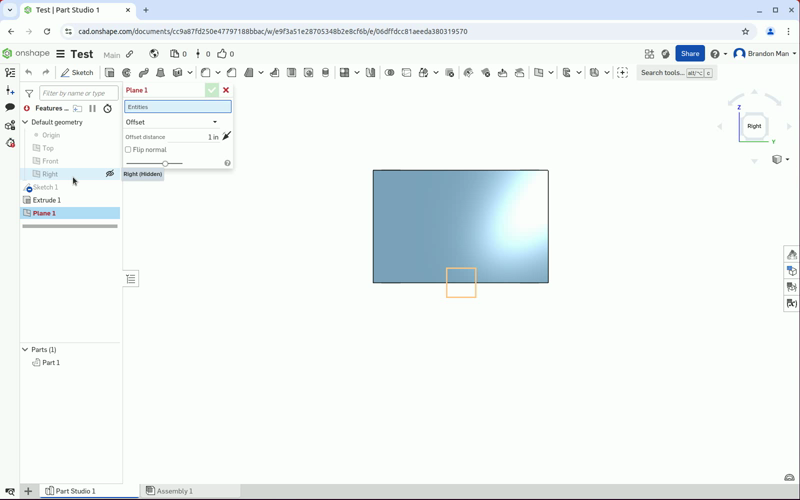
click(73, 176)
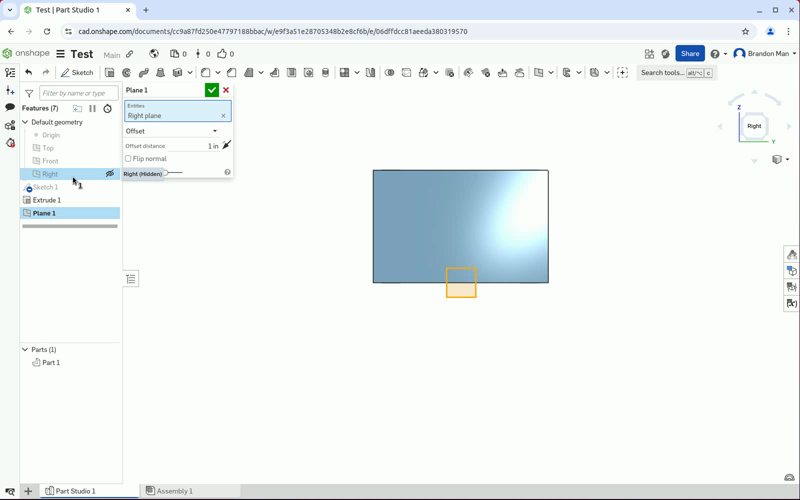
key(tab, 2)
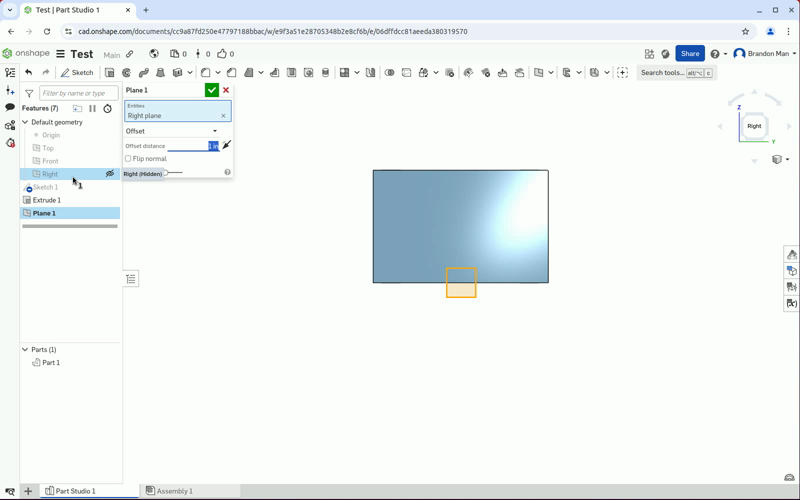
text(11.801)
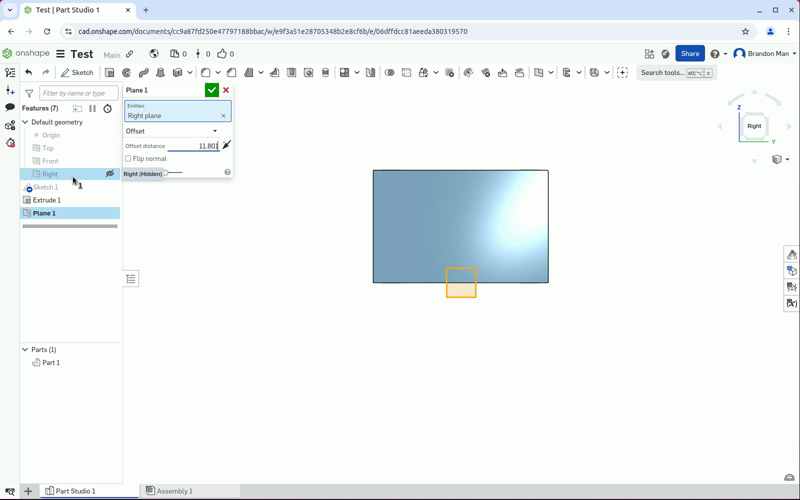
key(enter, 2)
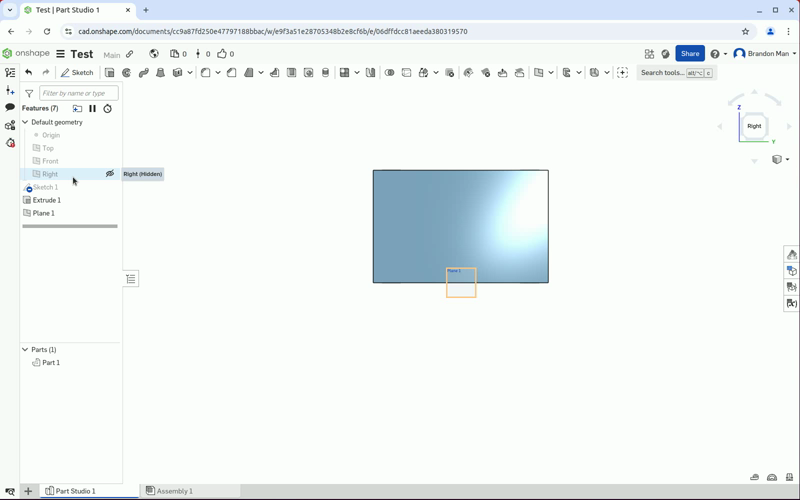
key(shift+s)
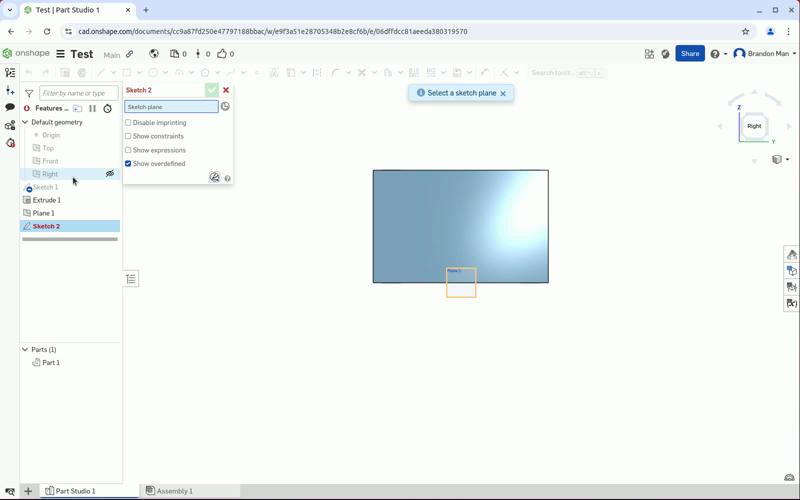
mouse_move(73, 215)
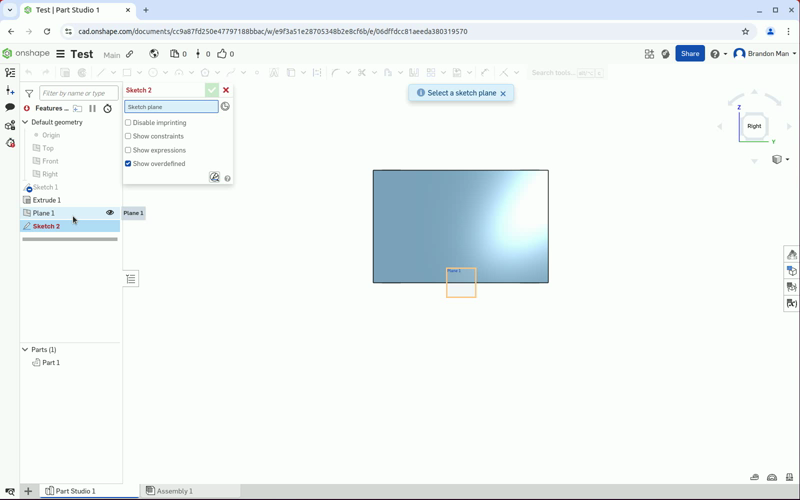
click(73, 215)
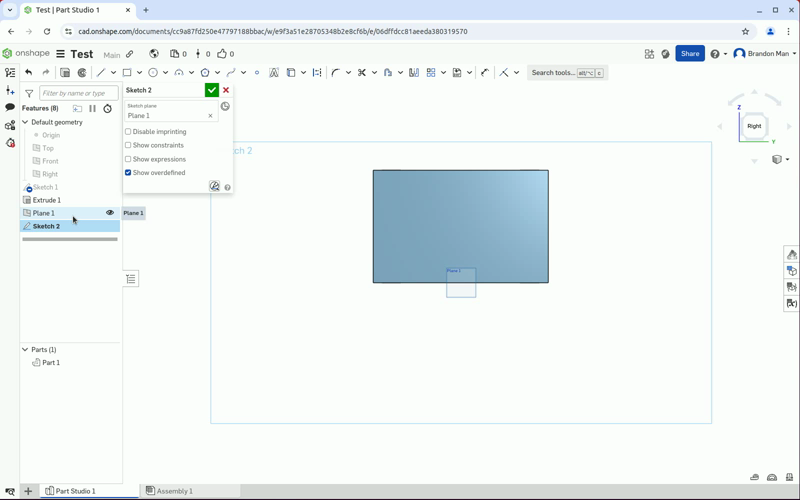
mouse_move(73, 352)
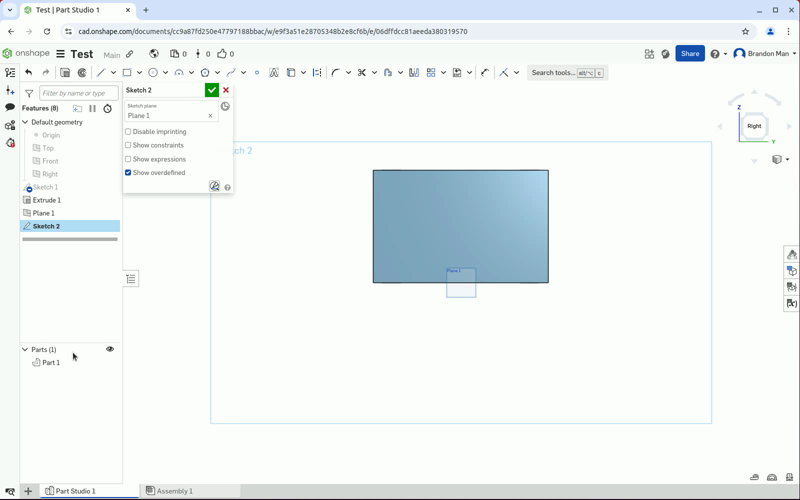
key(y)
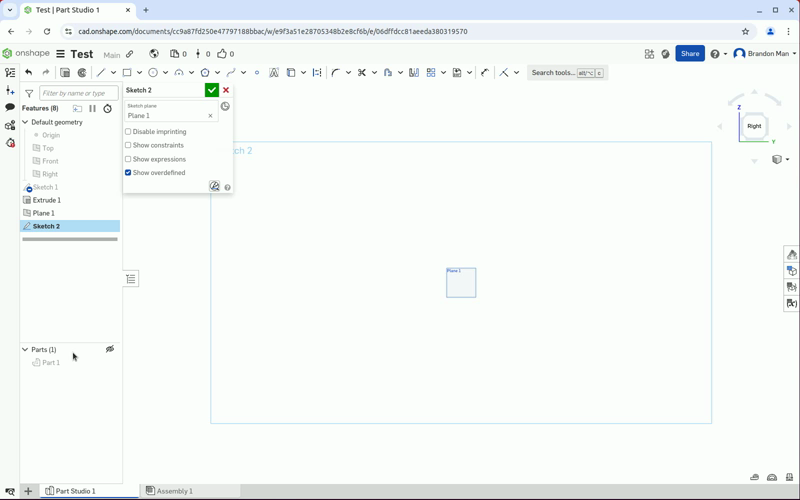
key(a)
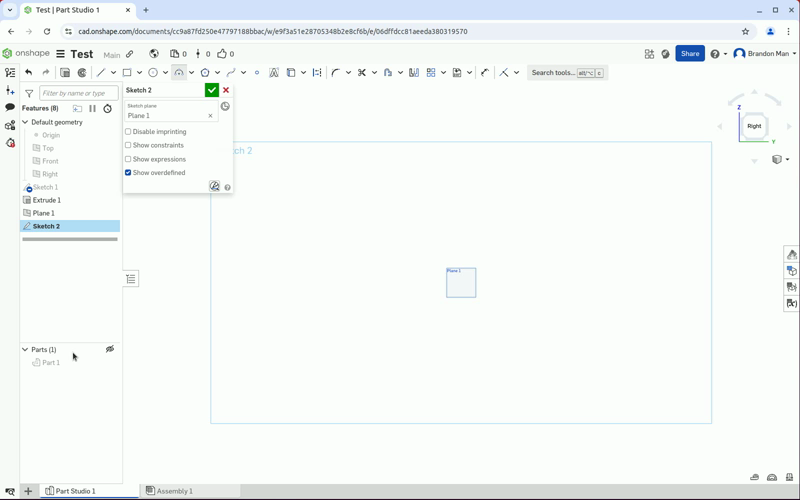
key_down(shift)
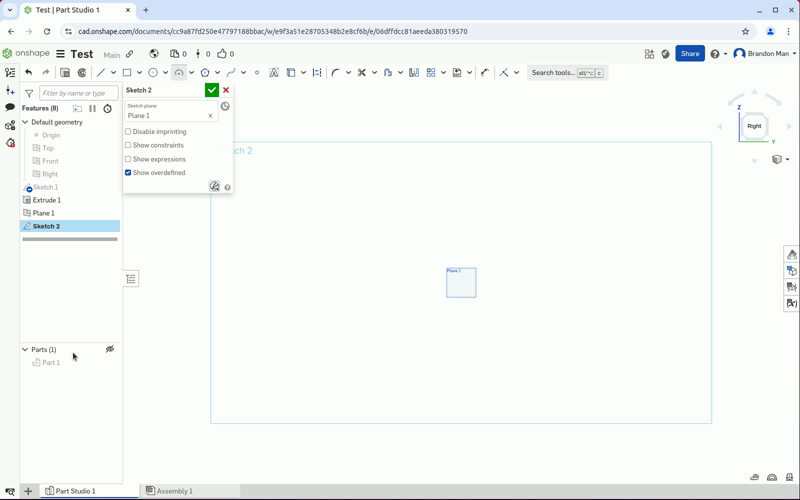
mouse_move(445, 170)
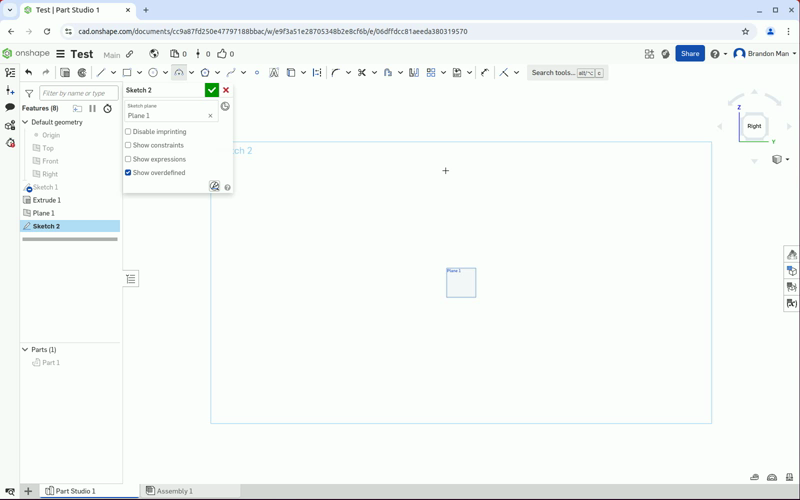
click(445, 170)
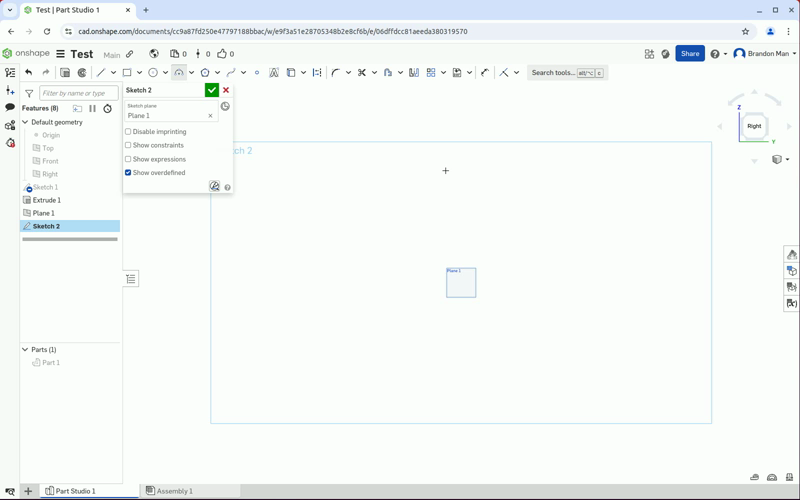
key_up(shift)
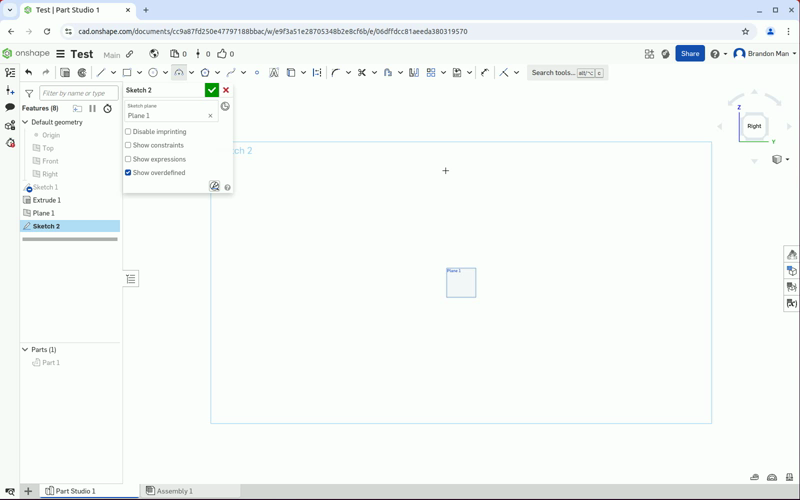
key_down(shift)
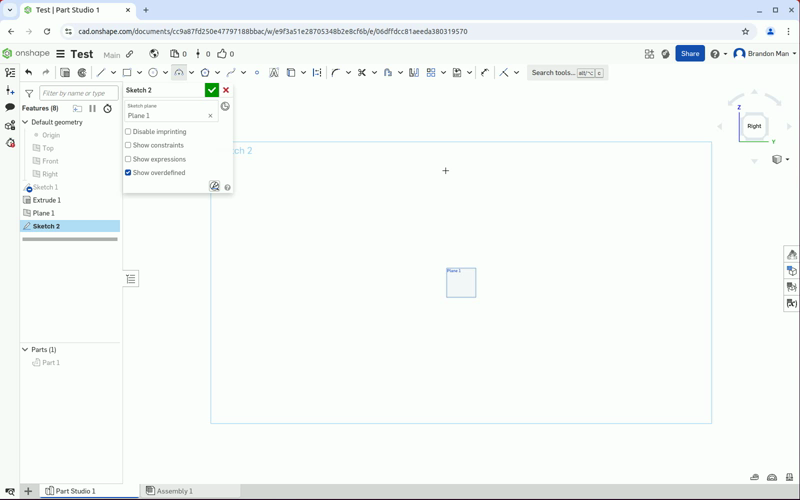
mouse_move(475, 170)
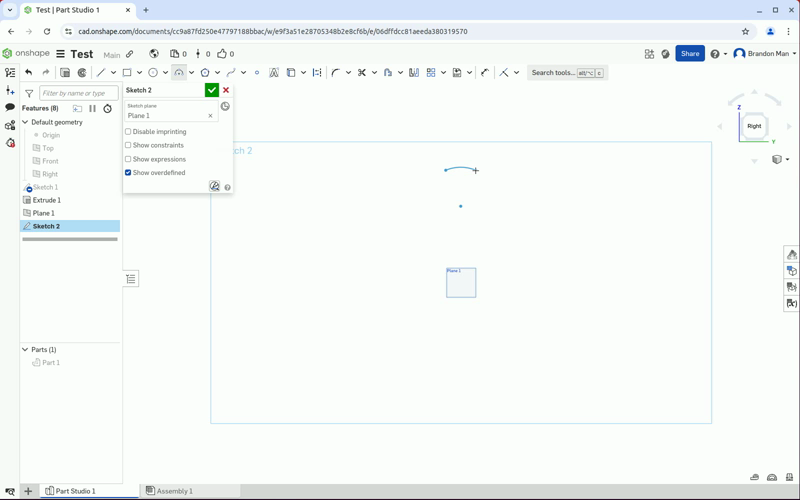
click(475, 170)
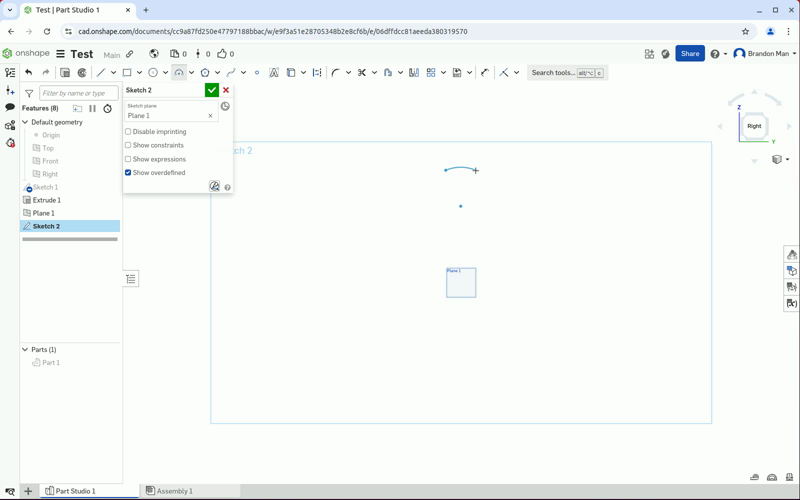
mouse_move(460, 185)
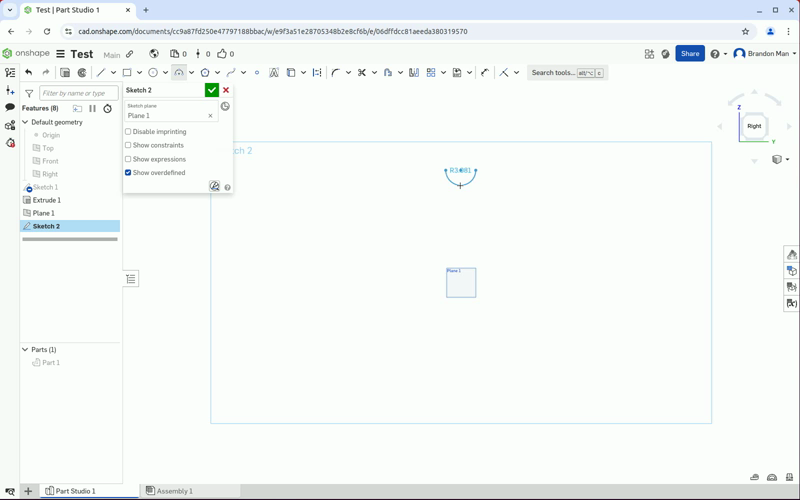
click(460, 185)
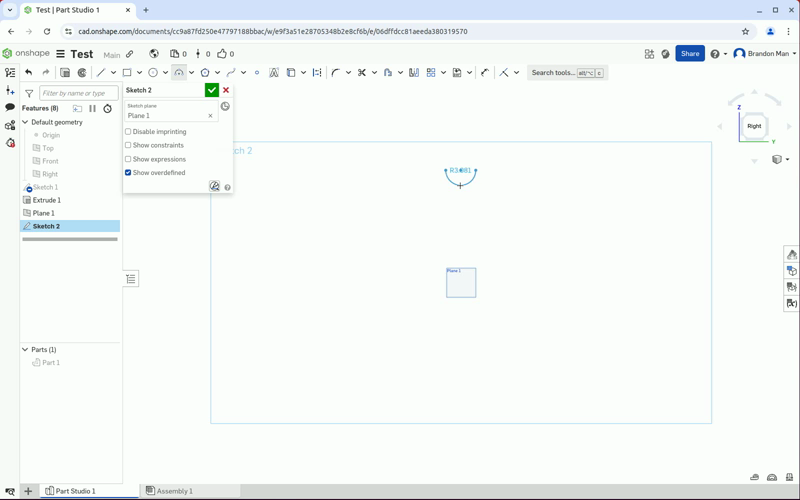
key_up(shift)
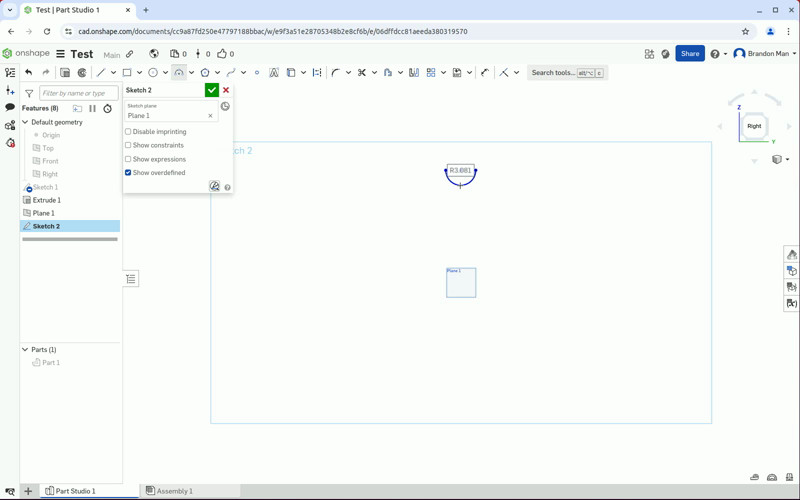
key(esc)
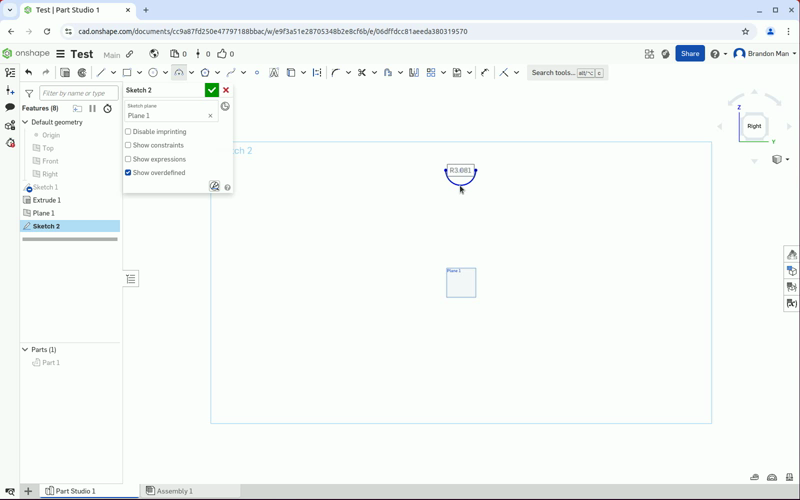
key(l)
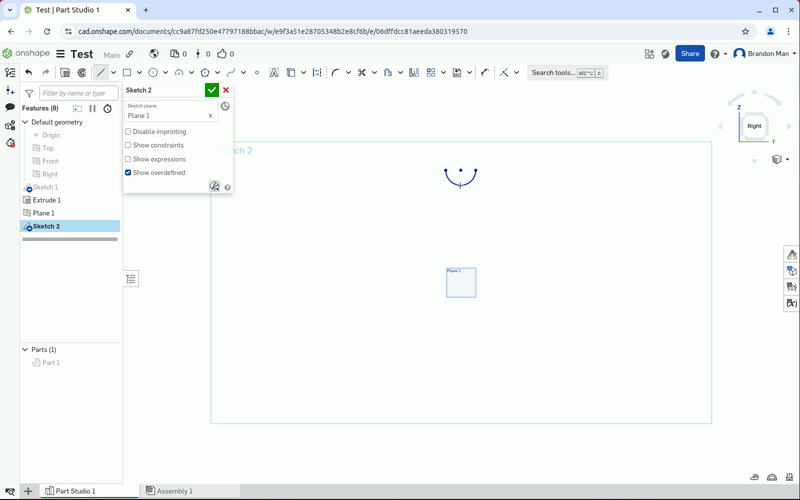
mouse_move(475, 170)
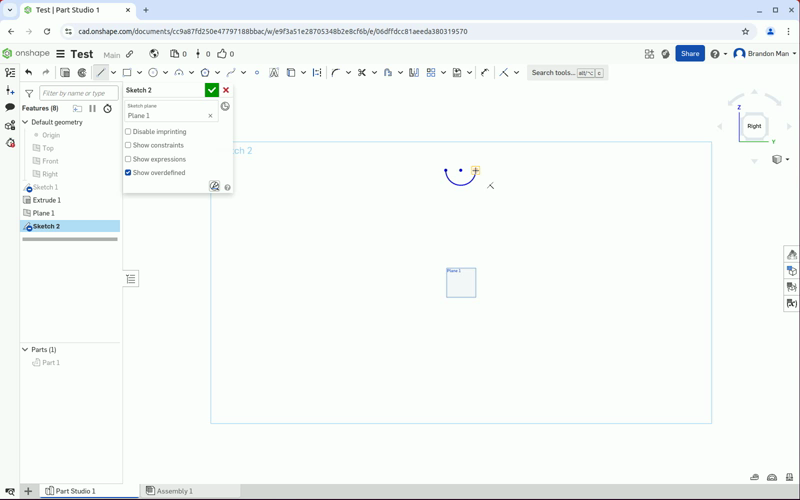
click(475, 170)
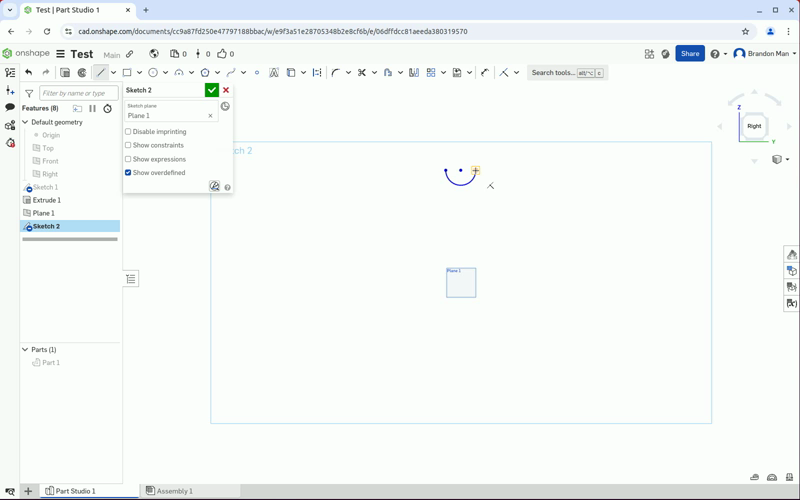
mouse_move(505, 170)
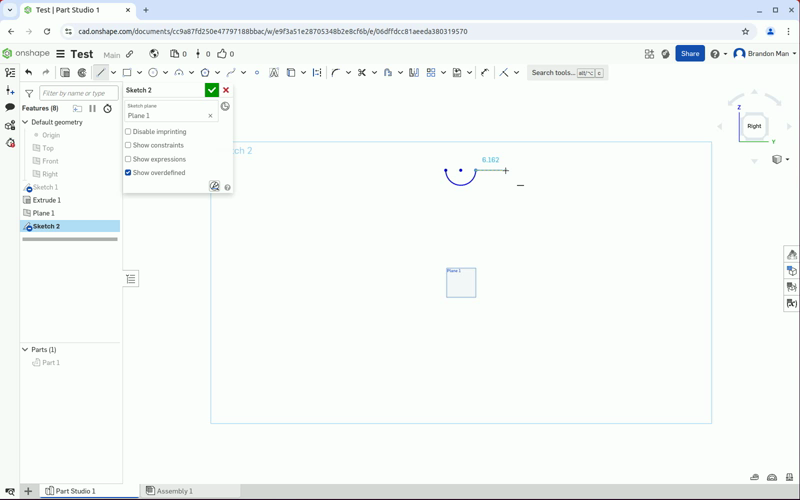
key_down(shift)
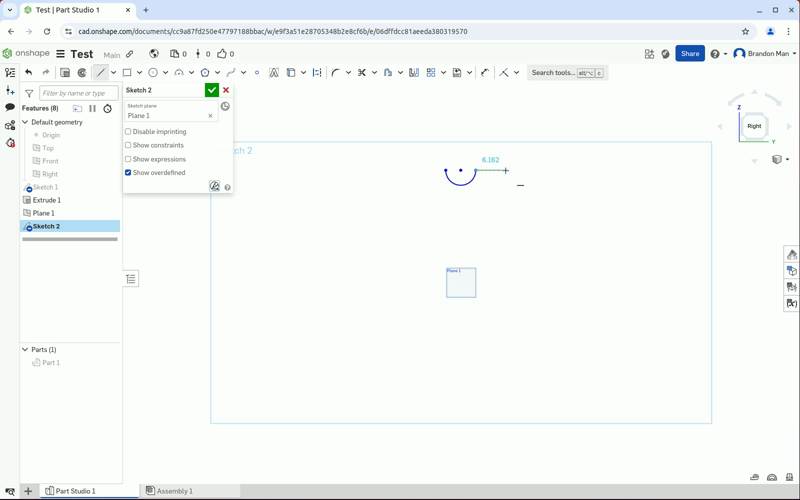
mouse_move(445, 170)
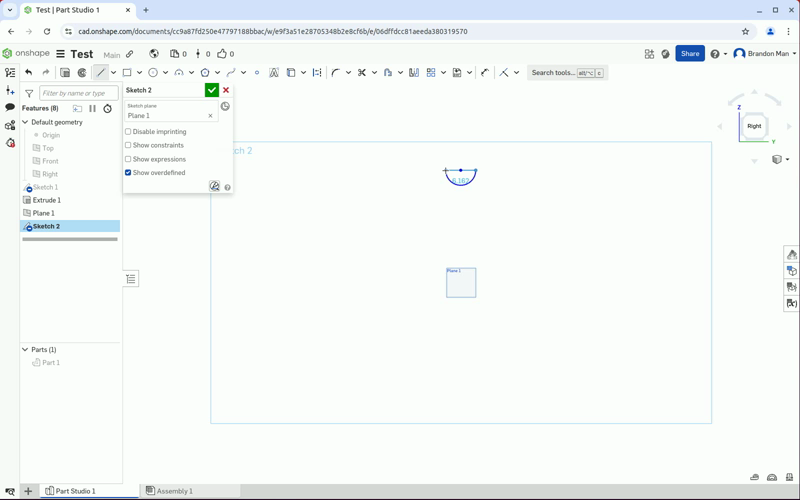
key_up(shift)
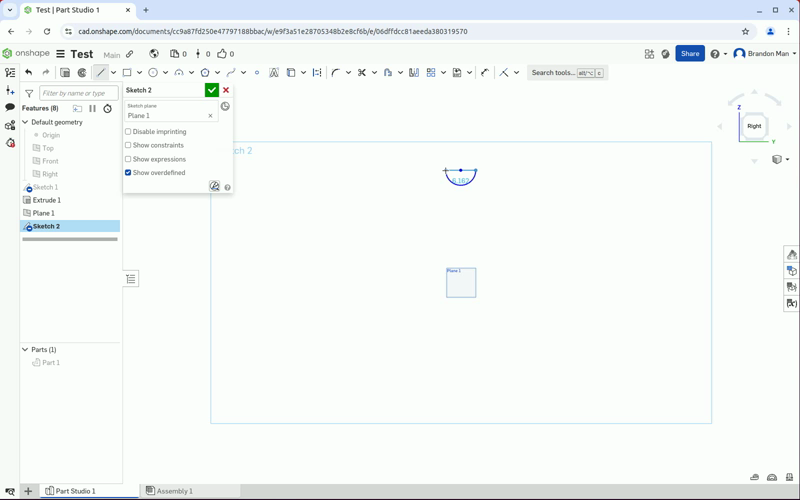
click(445, 170)
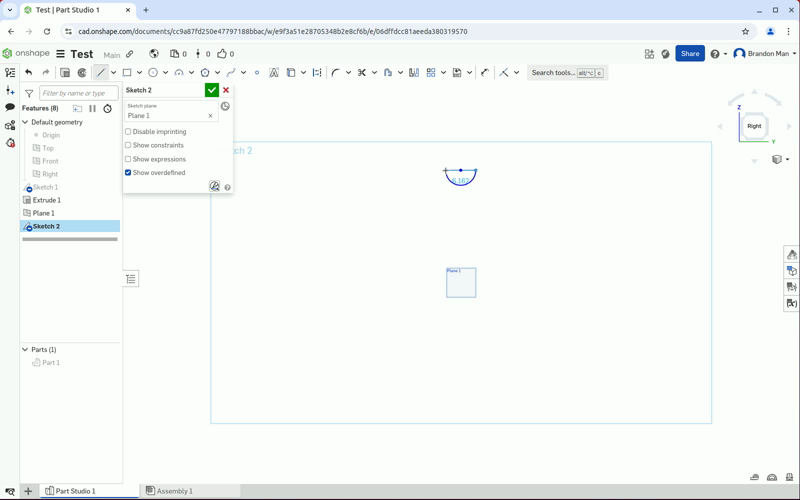
key(esc)
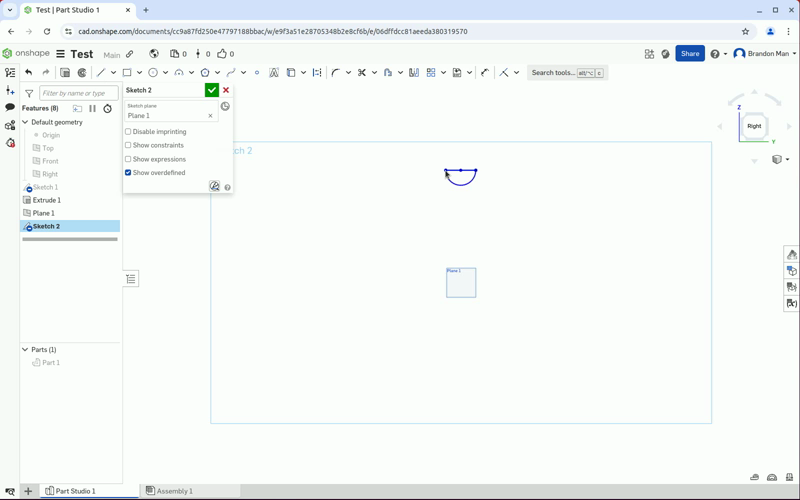
mouse_move(457, 183)
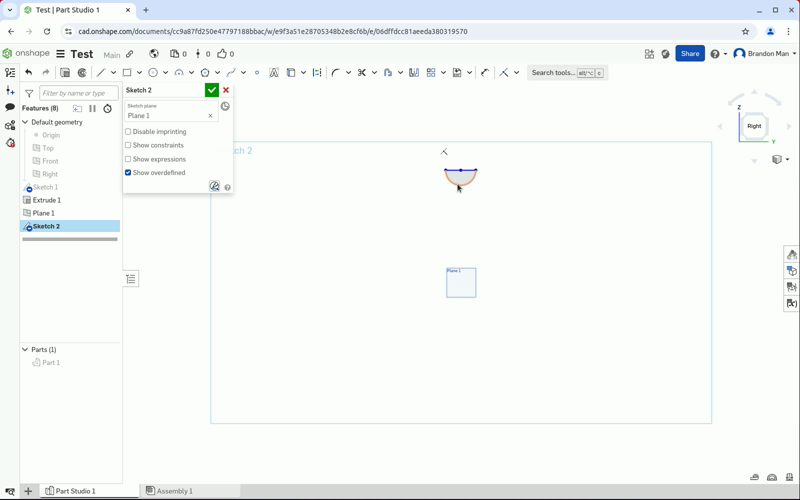
scroll(6)
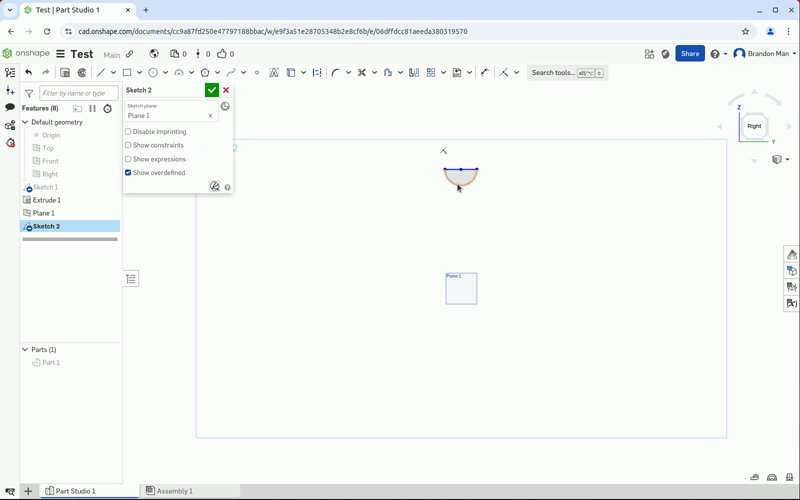
scroll(6)
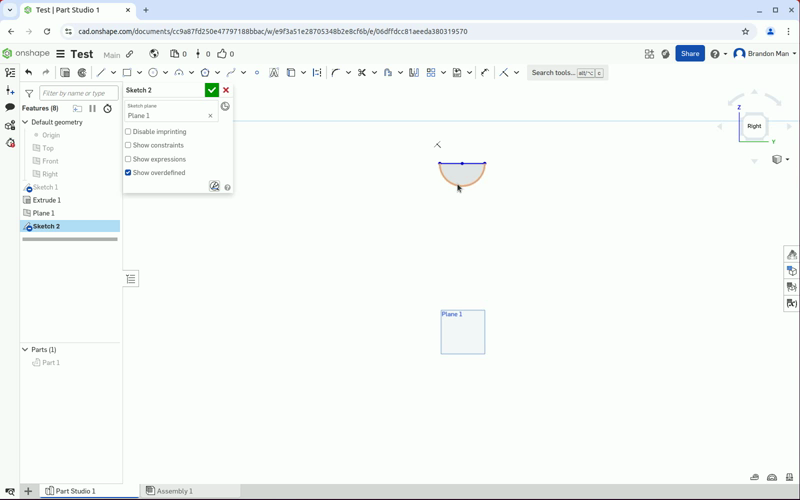
scroll(6)
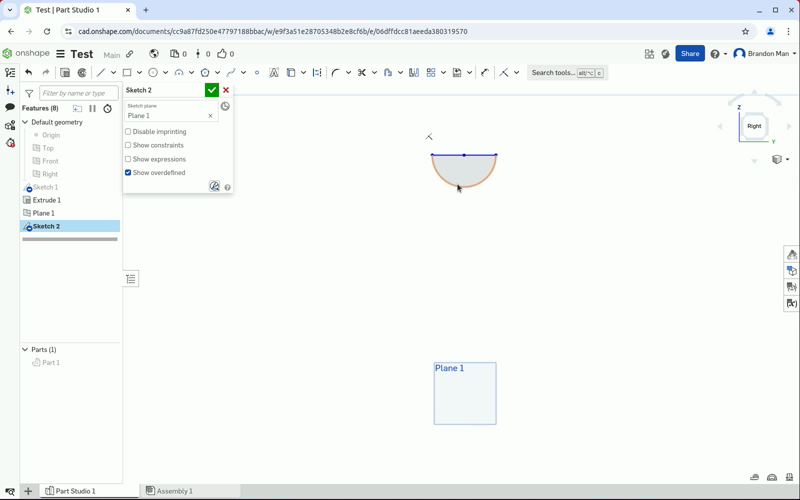
scroll(6)
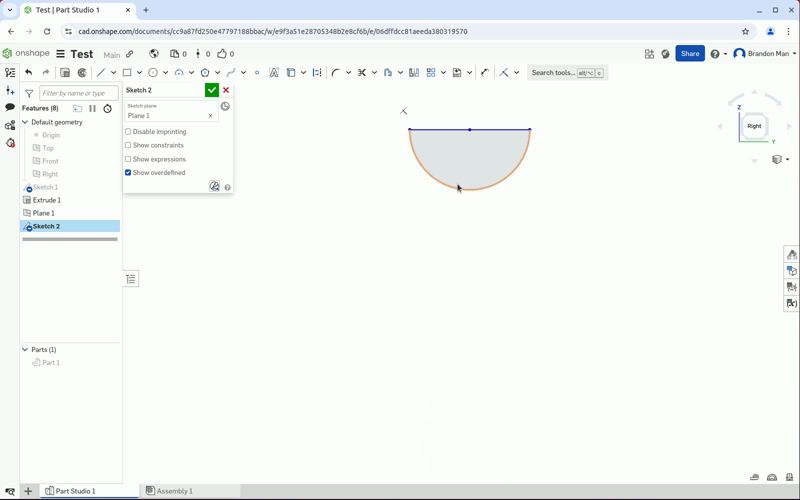
scroll(6)
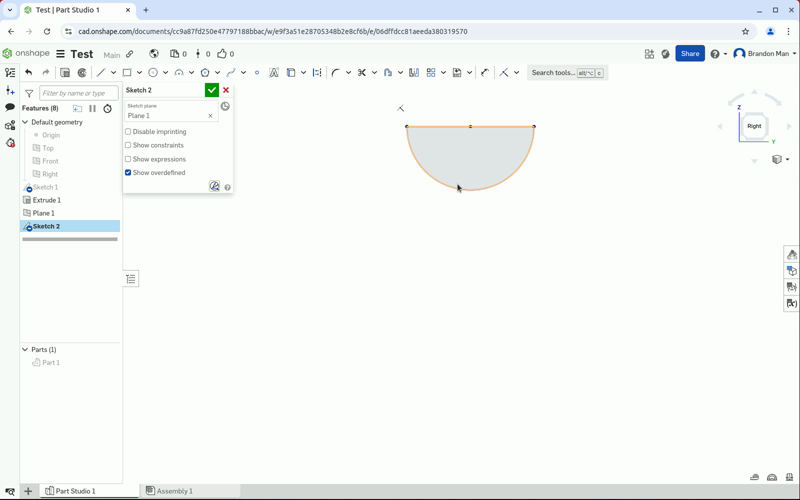
scroll(6)
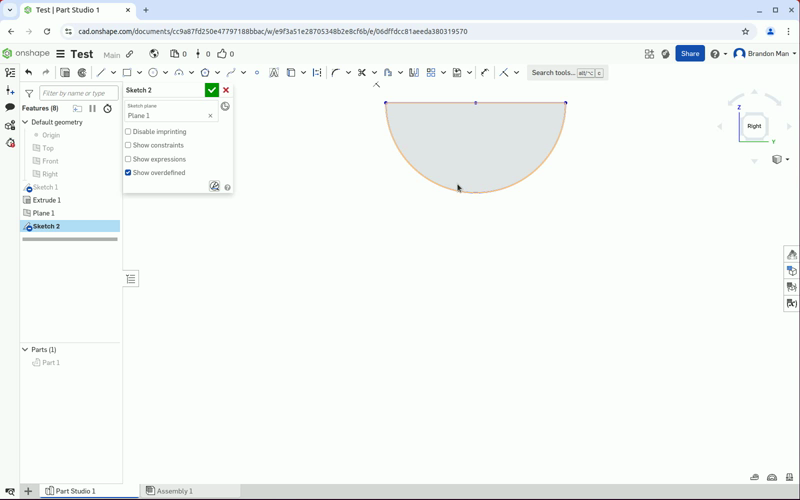
scroll(6)
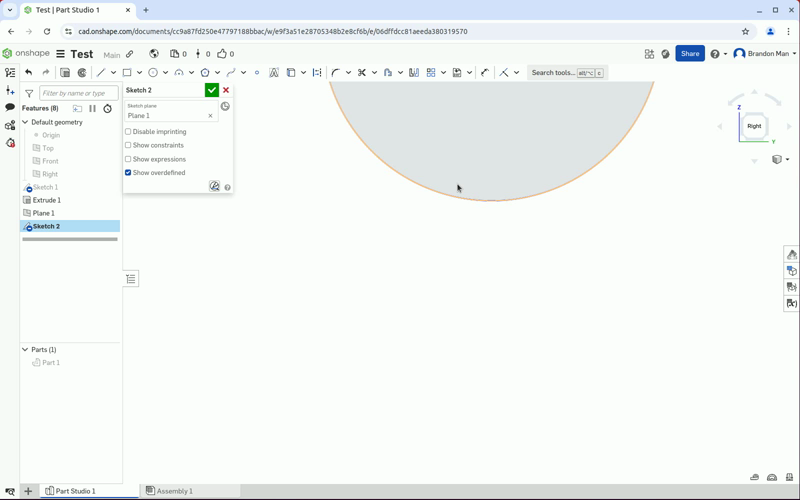
click(457, 183)
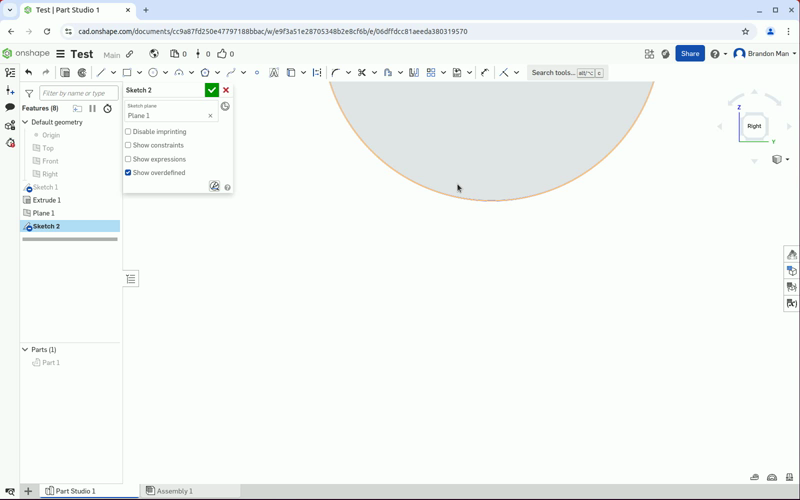
scroll(-6)
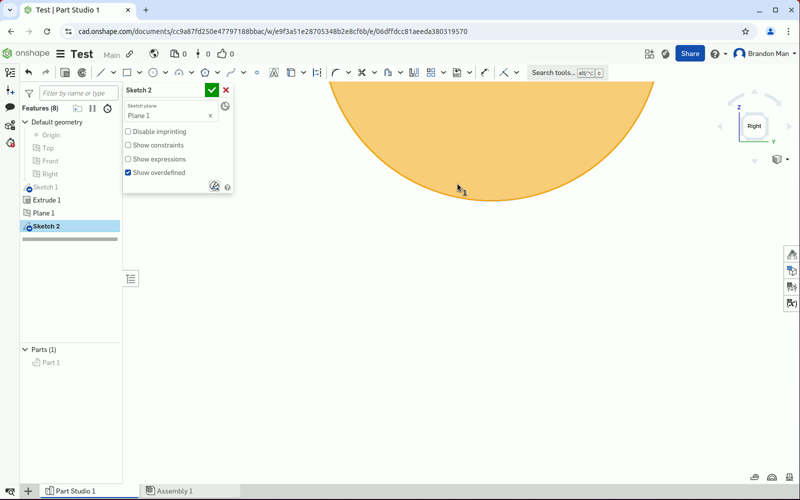
scroll(-6)
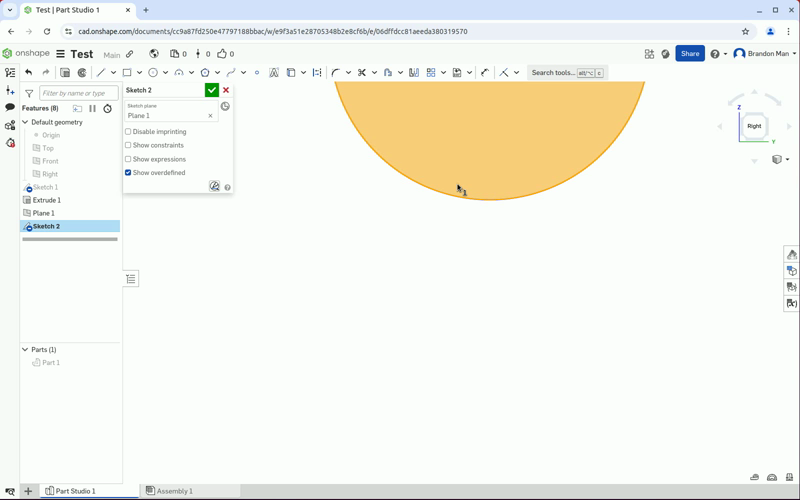
scroll(-6)
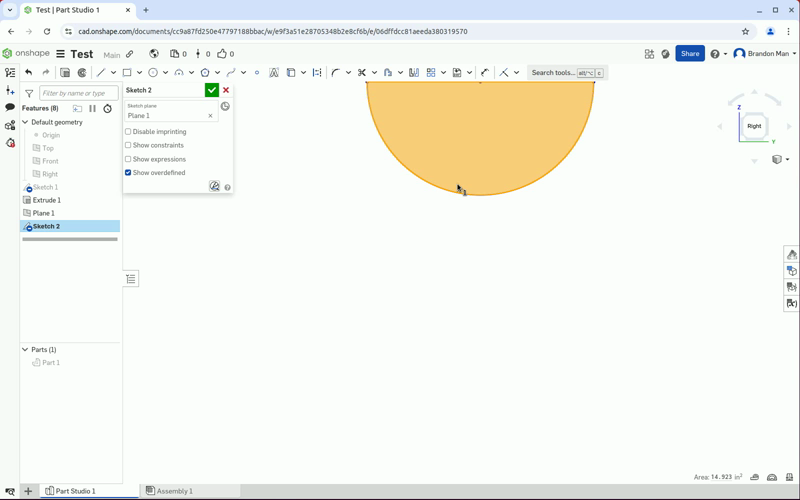
scroll(-6)
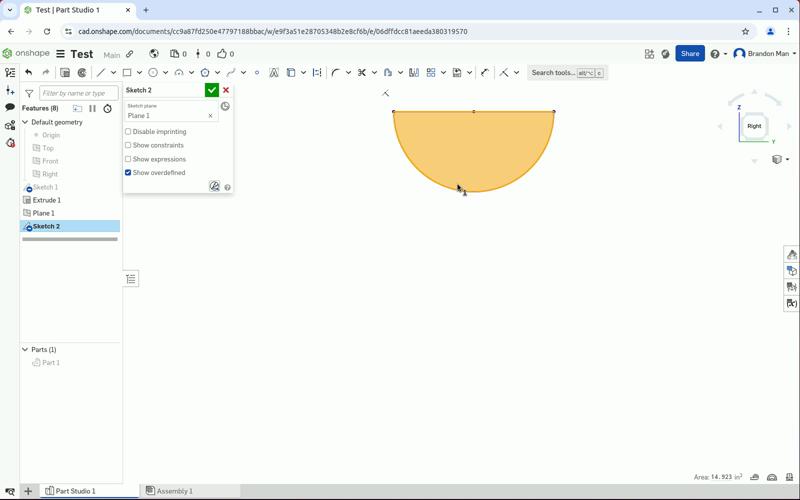
scroll(-6)
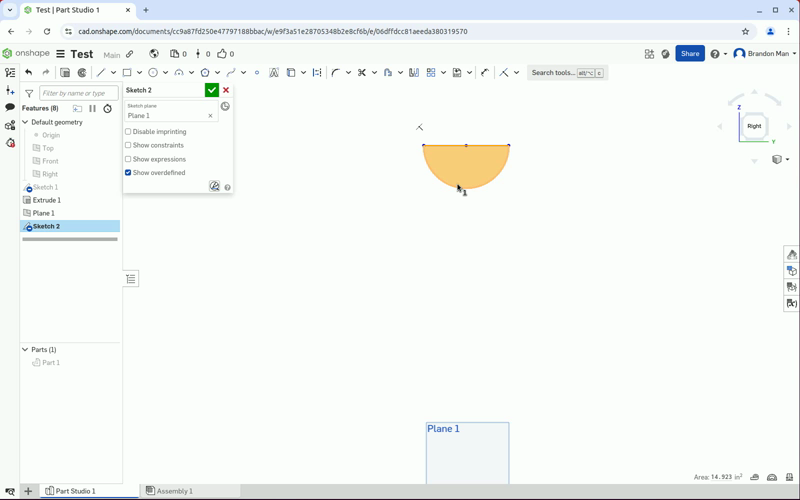
scroll(-6)
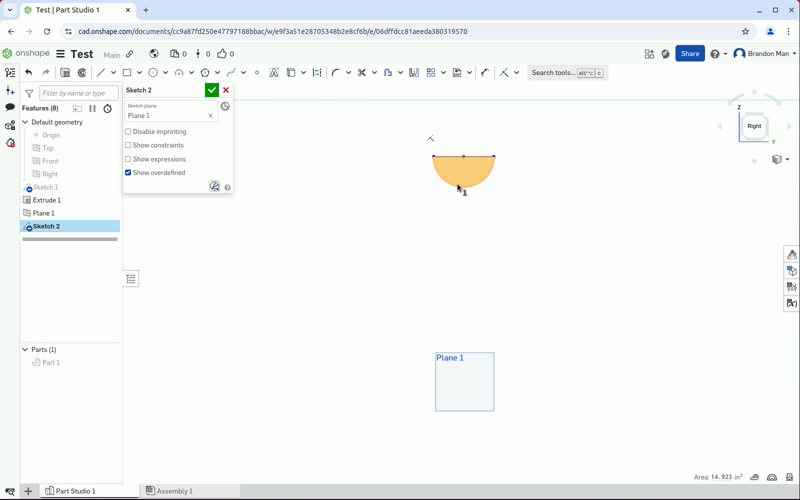
scroll(-6)
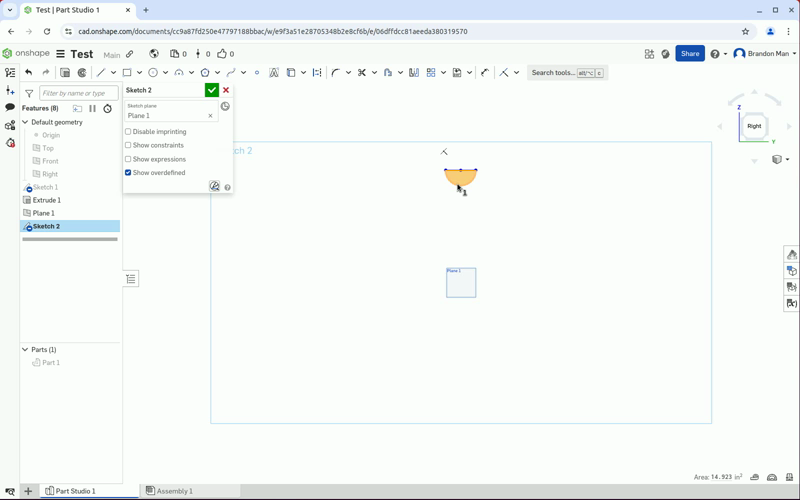
mouse_move(73, 352)
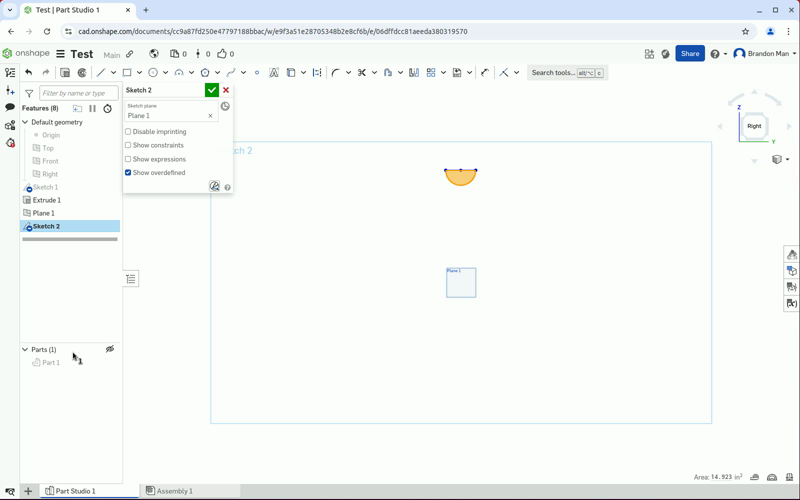
key(shift+y)
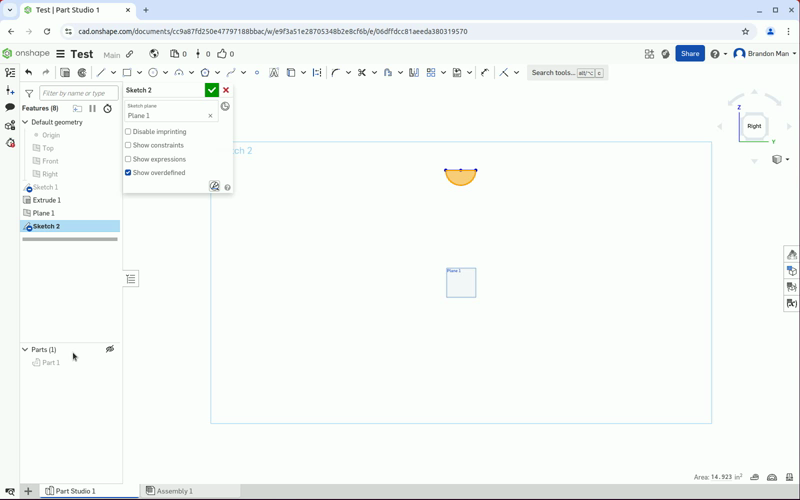
key(shift+e)
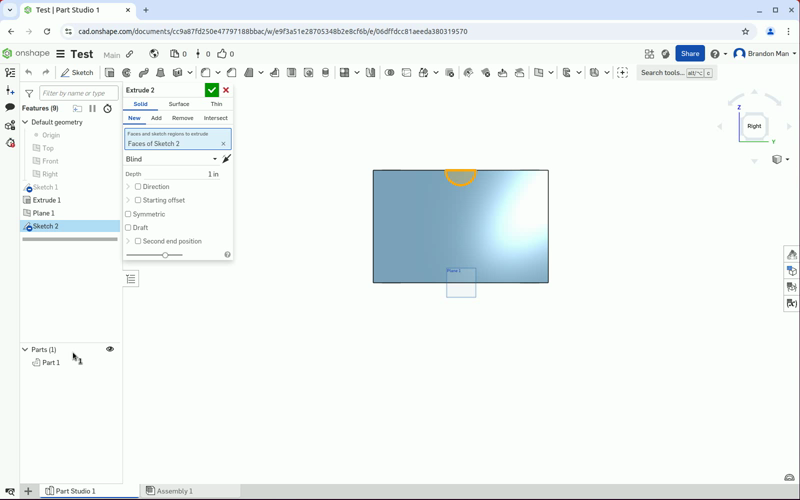
mouse_move(143, 106)
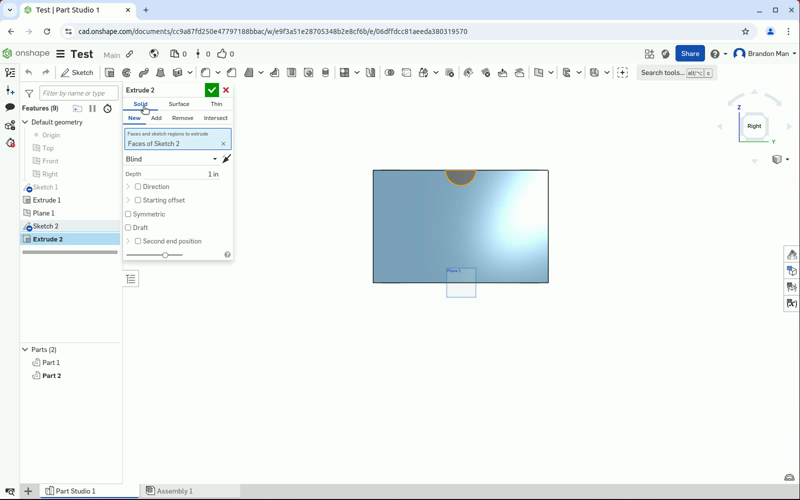
click(143, 106)
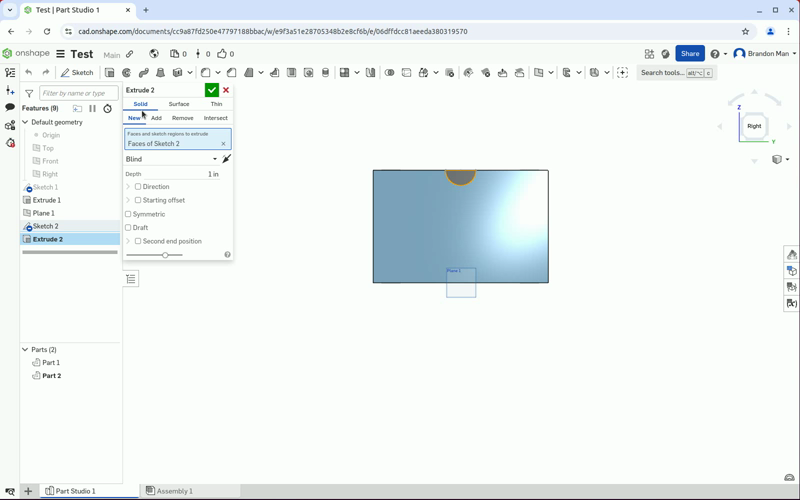
mouse_move(137, 120)
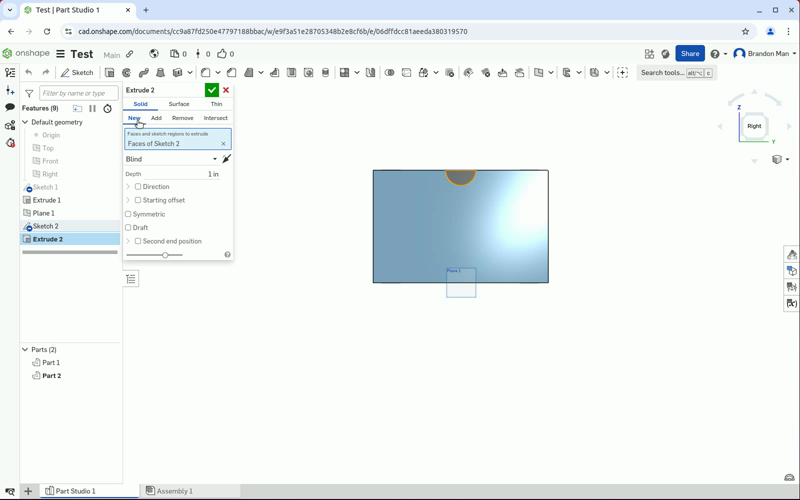
click(137, 120)
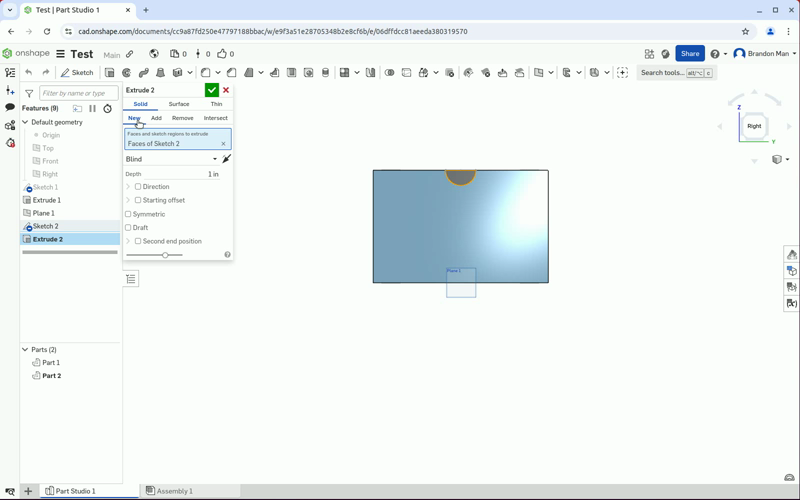
key(tab, 4)
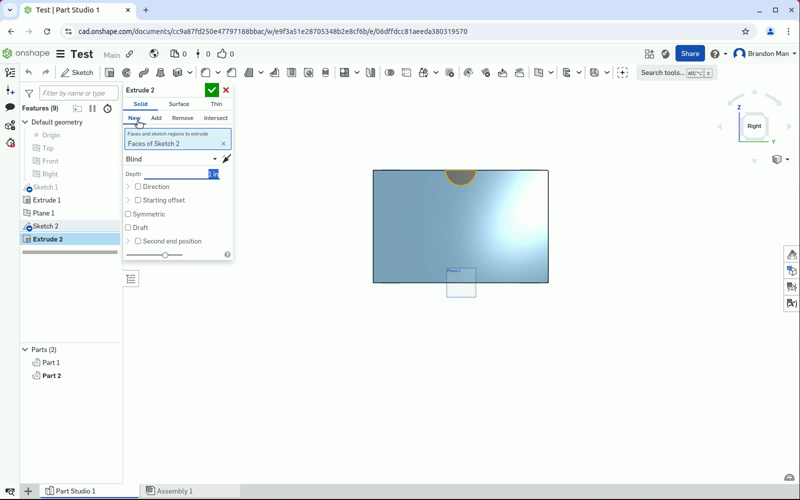
text(-53.92)
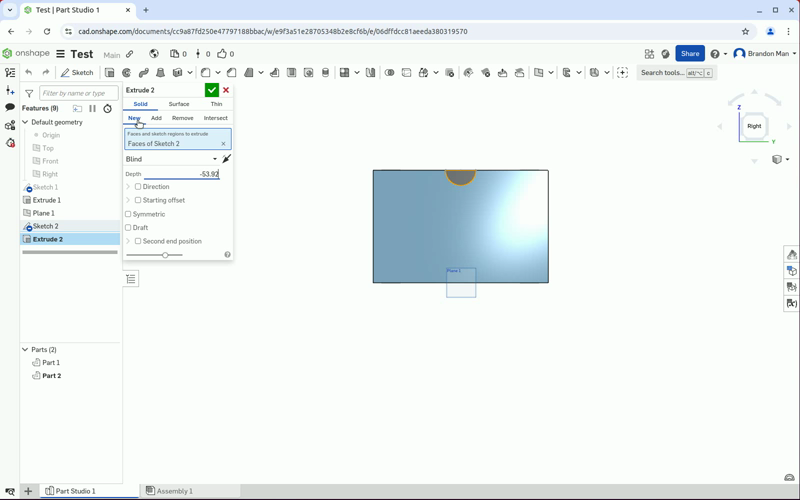
key(tab, 3)
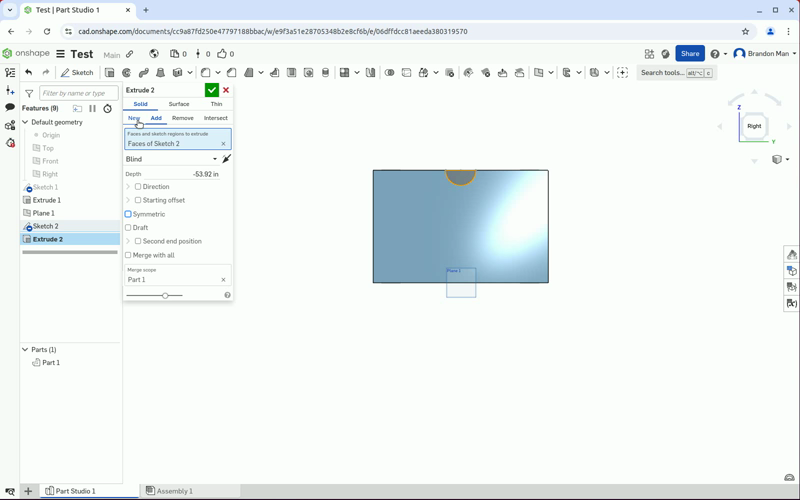
key(space)
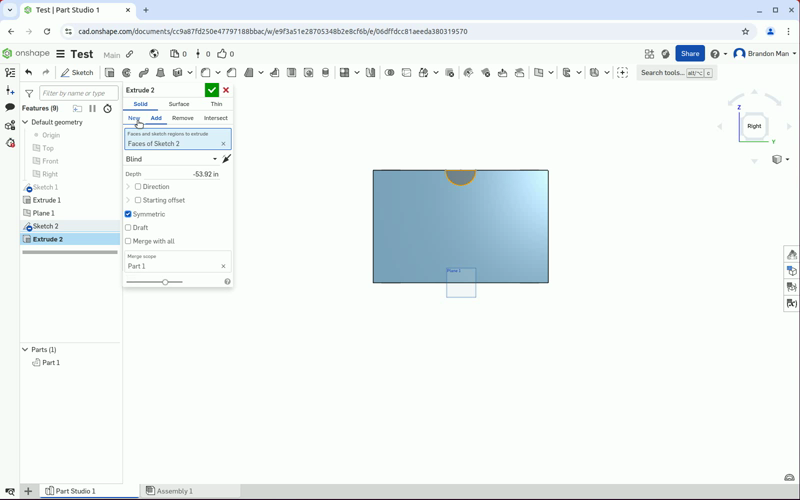
key(enter)
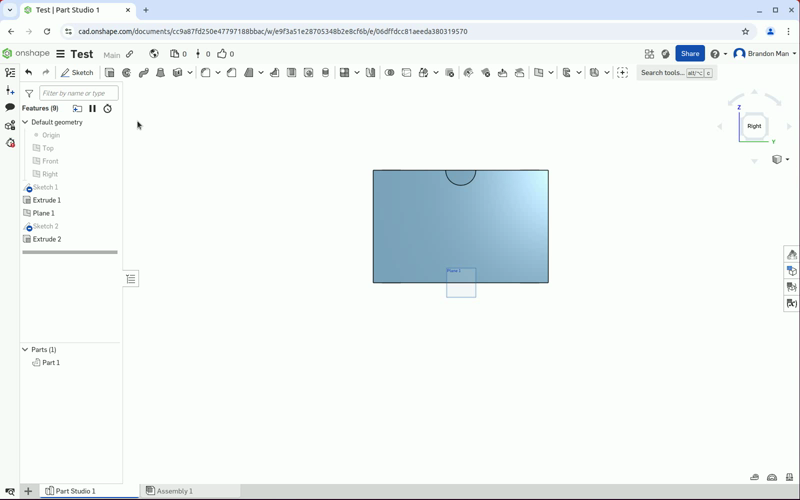
key(shift+h)
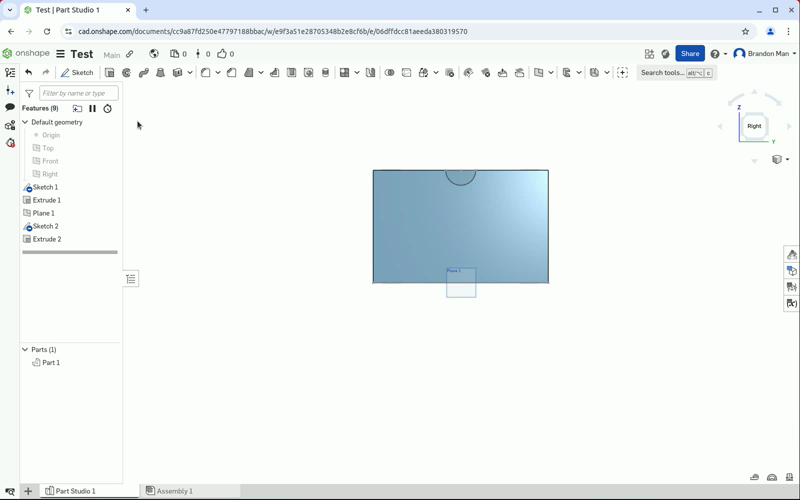
key(shift+h)
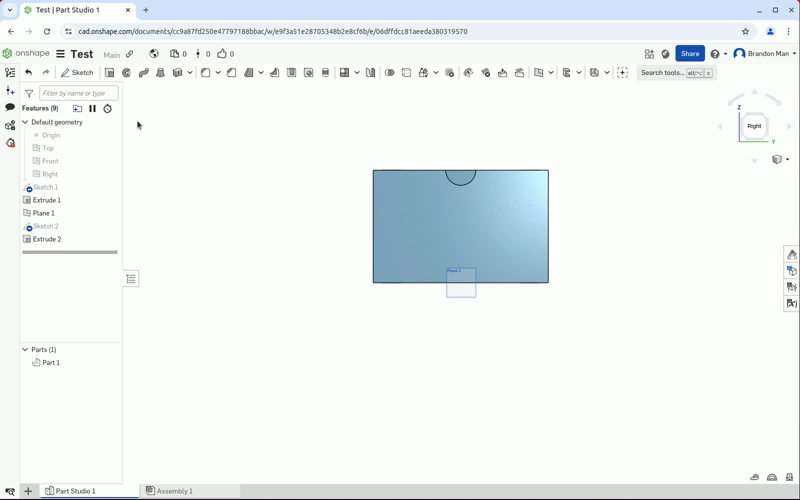
mouse_move(73, 189)
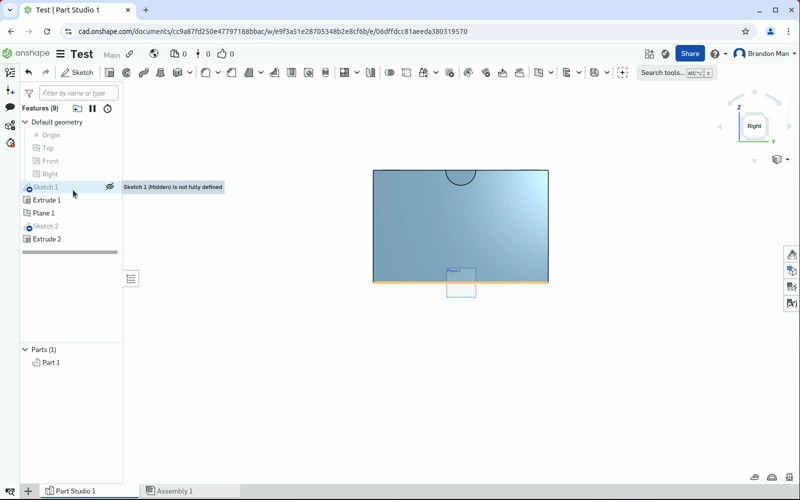
click(73, 189)
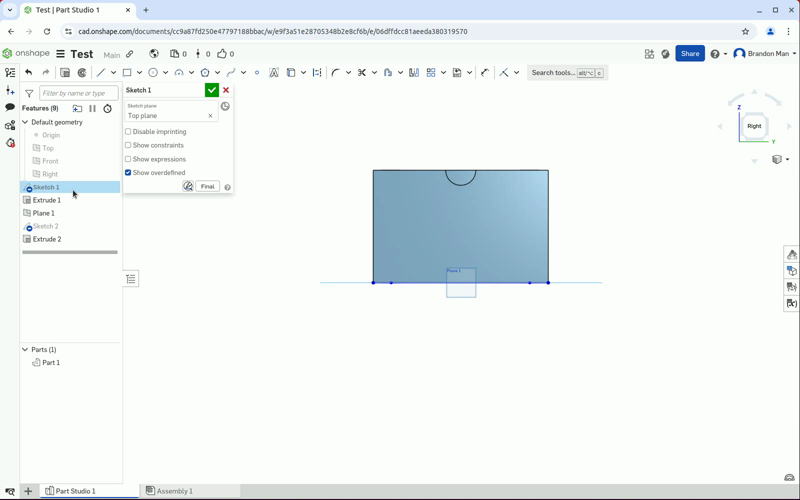
mouse_move(229, 92)
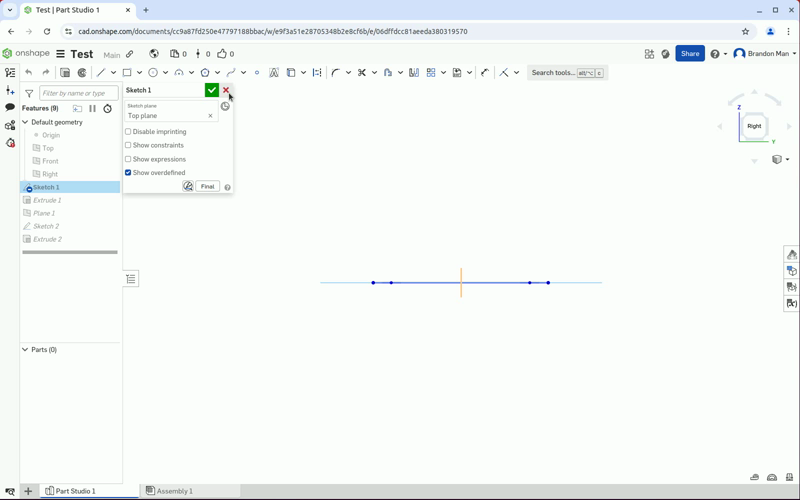
click(229, 92)
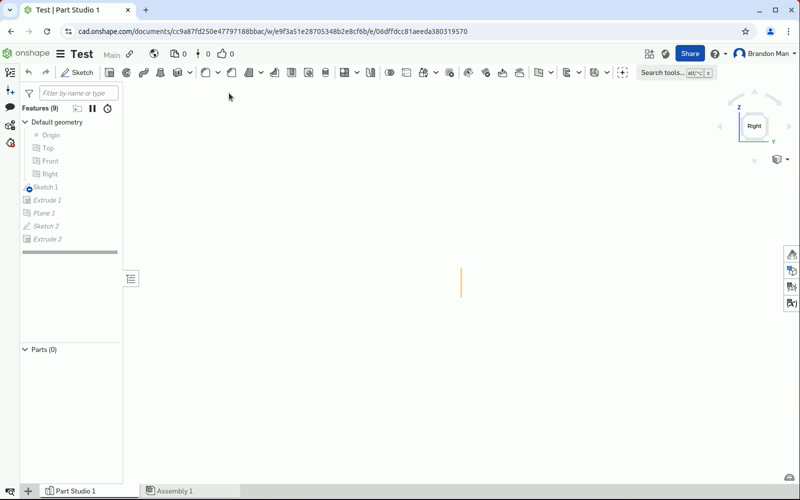
key(shift+s)
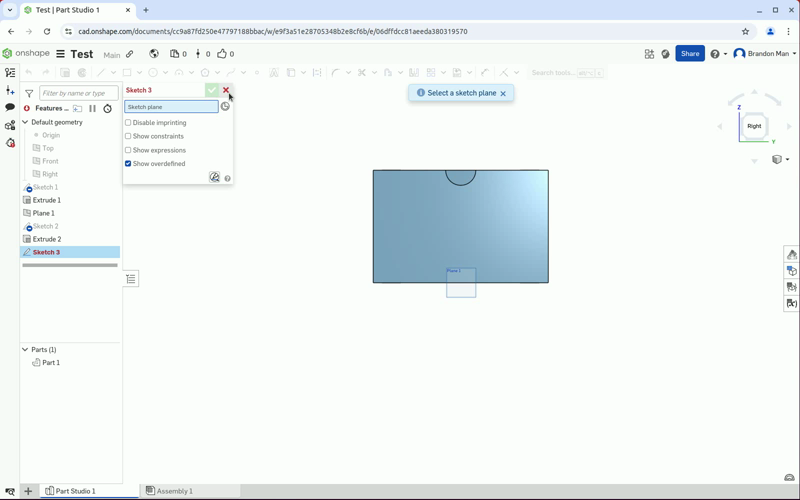
mouse_move(73, 215)
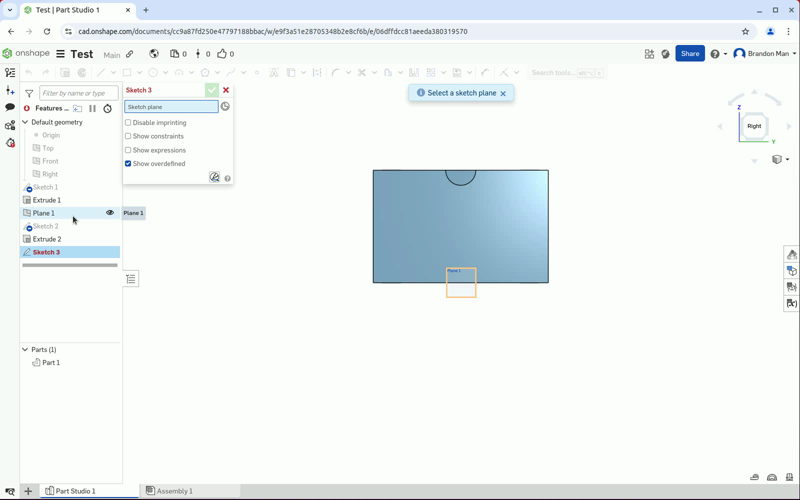
click(73, 215)
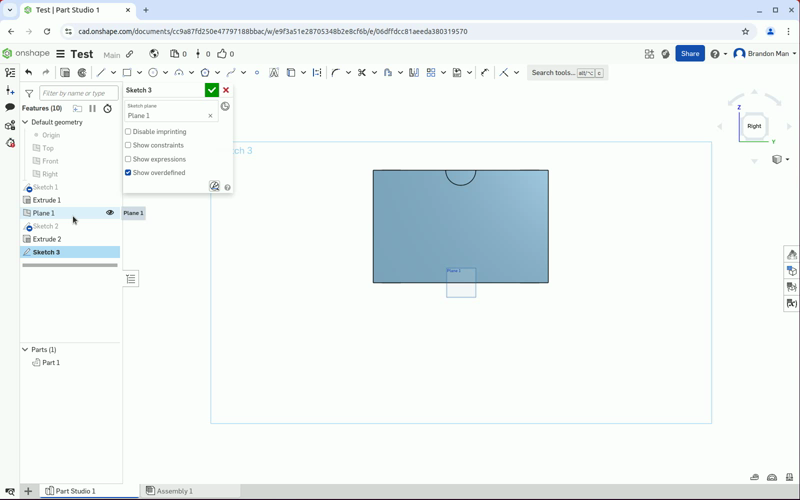
mouse_move(73, 352)
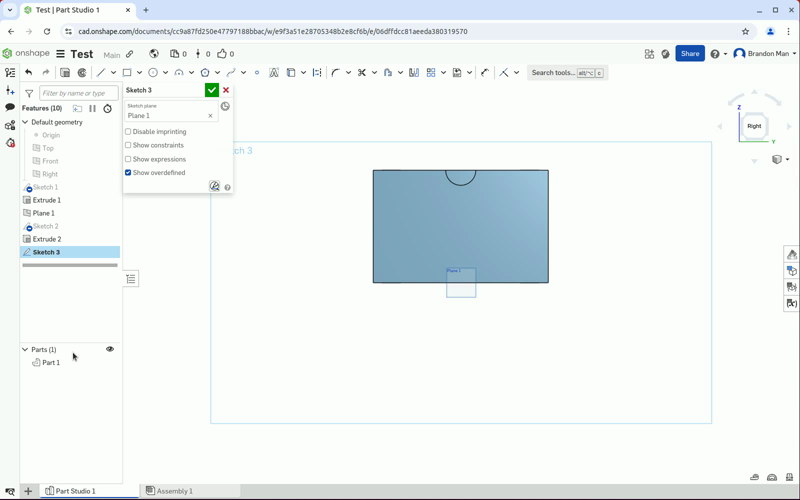
key(y)
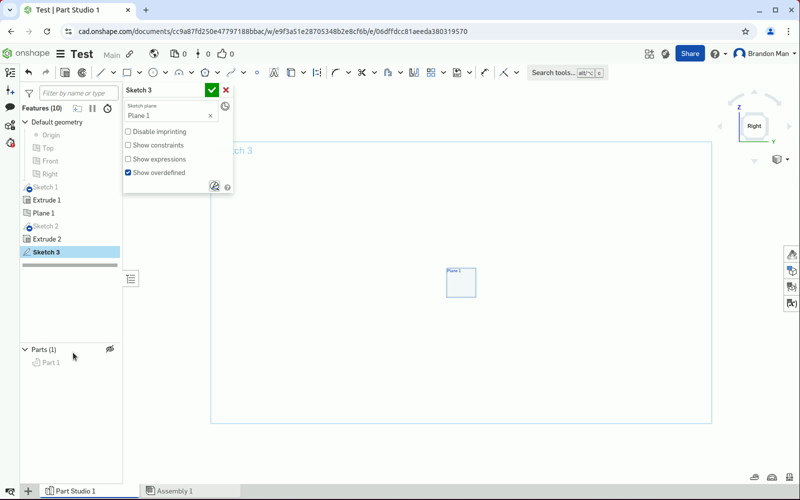
key(a)
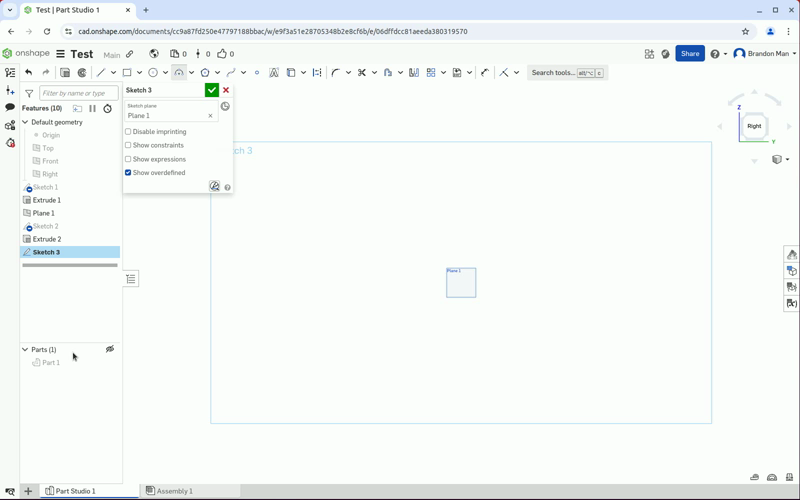
key_down(shift)
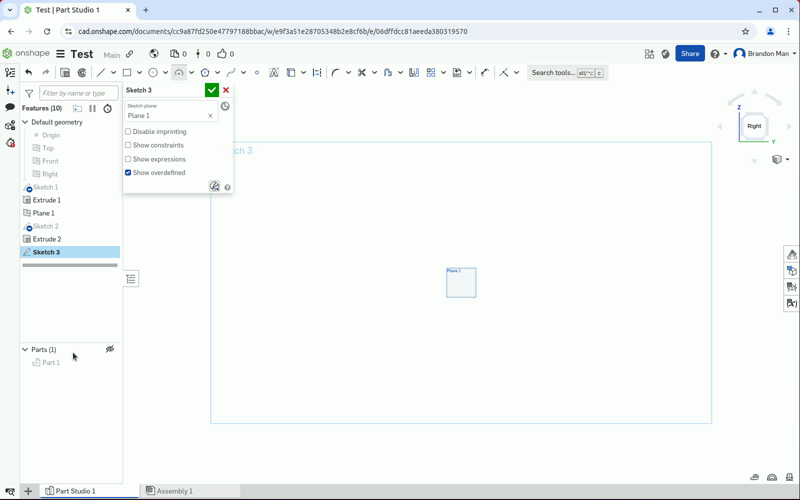
mouse_move(436, 170)
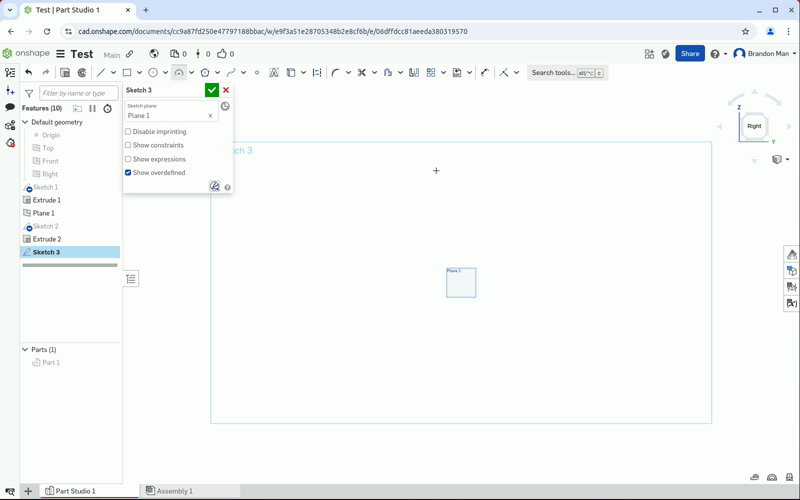
click(436, 170)
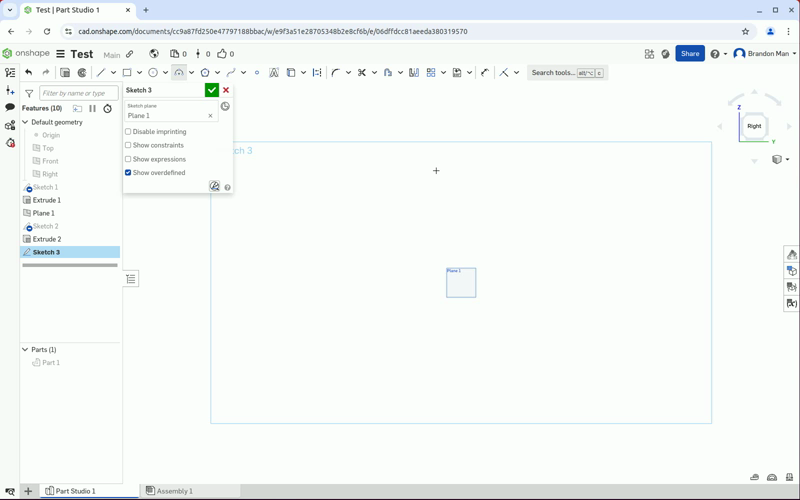
key_up(shift)
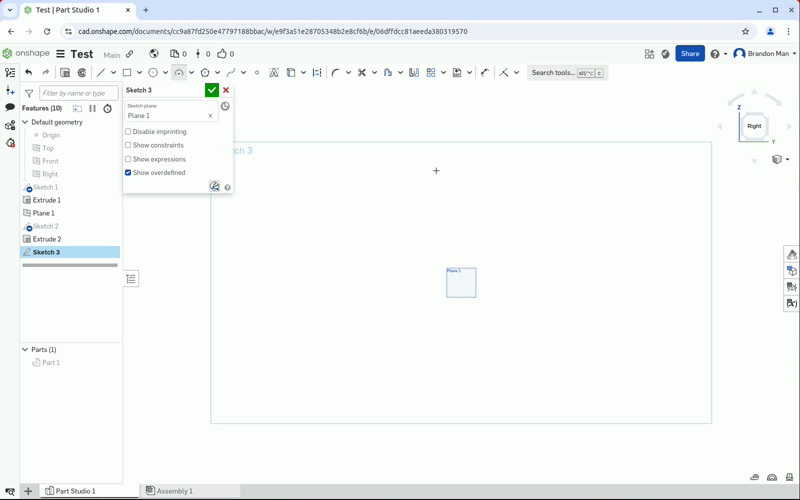
key_down(shift)
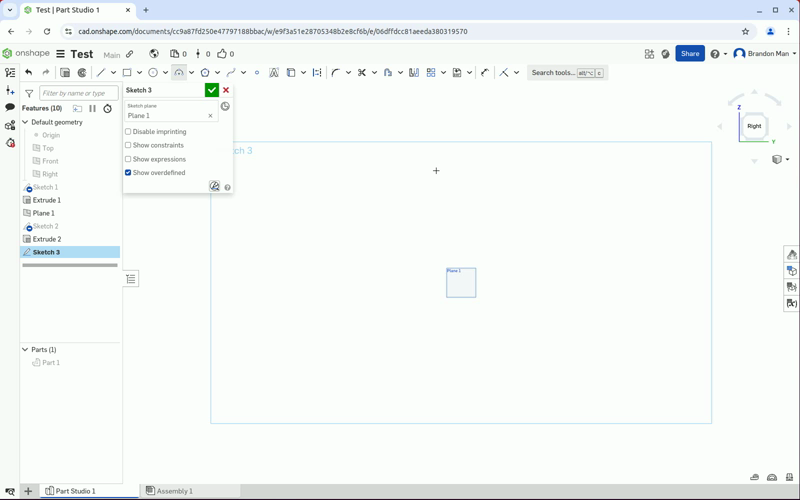
mouse_move(486, 170)
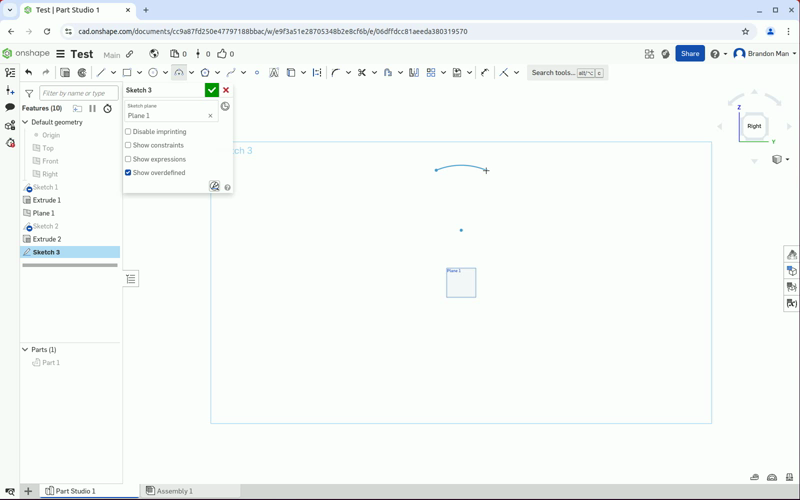
click(486, 170)
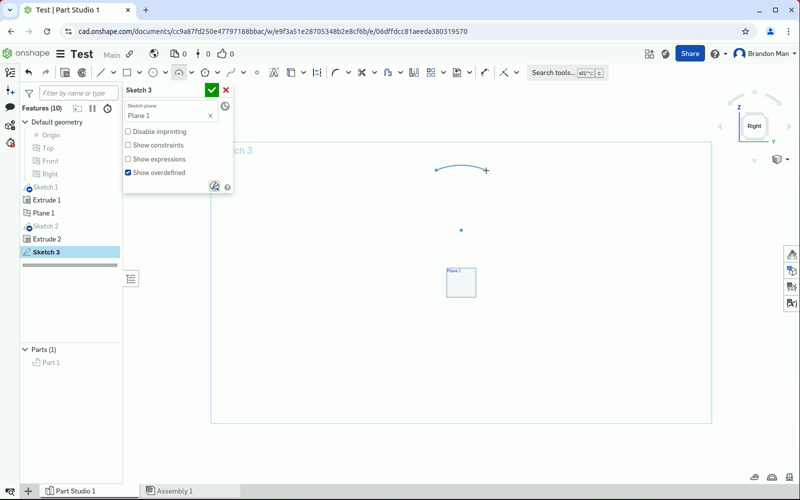
mouse_move(461, 195)
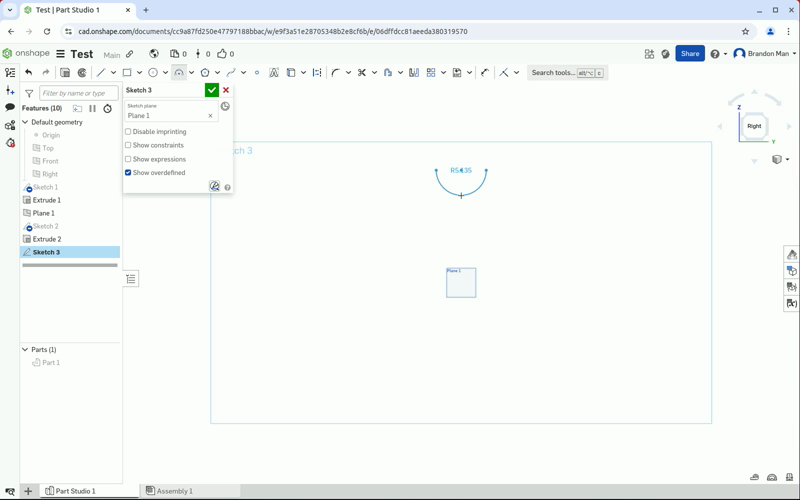
click(461, 195)
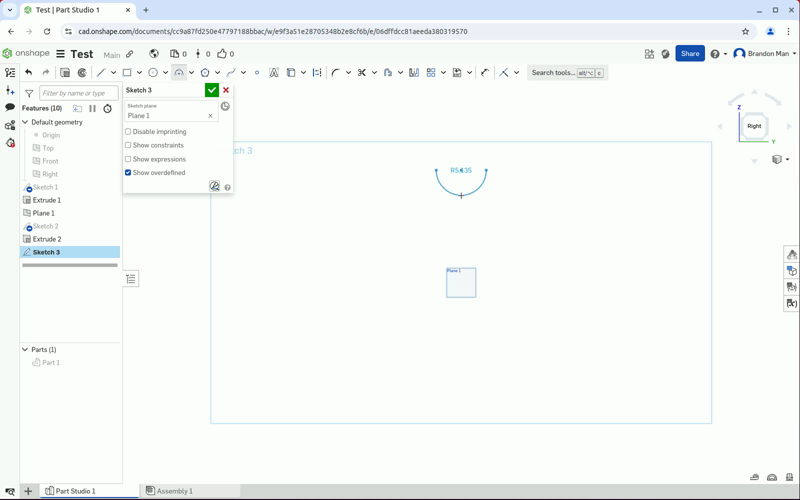
key_up(shift)
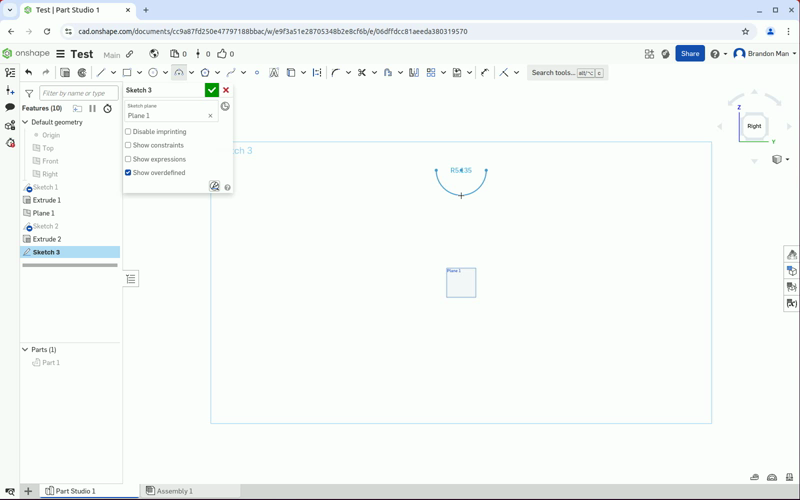
key(esc)
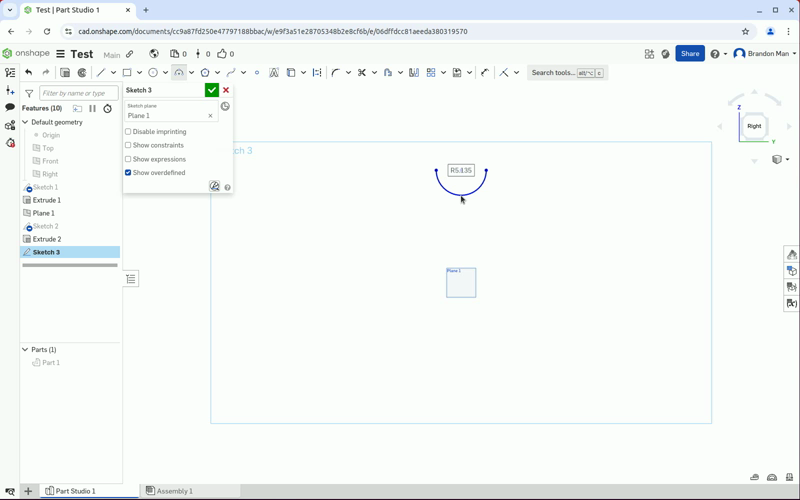
key(l)
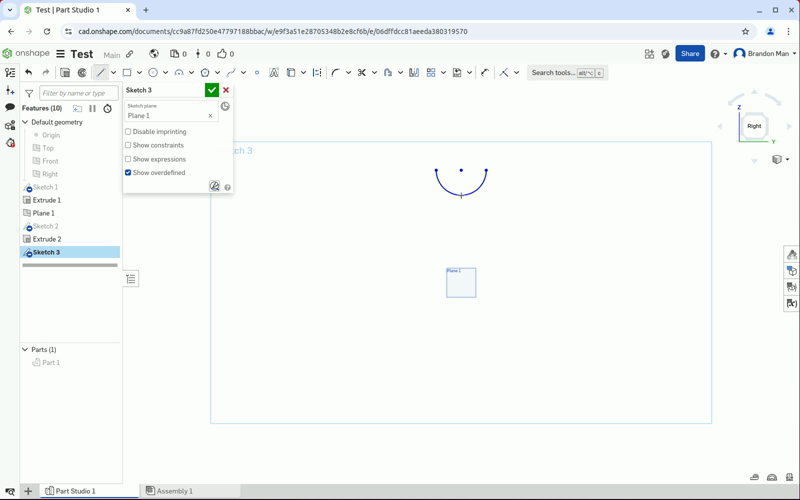
mouse_move(486, 170)
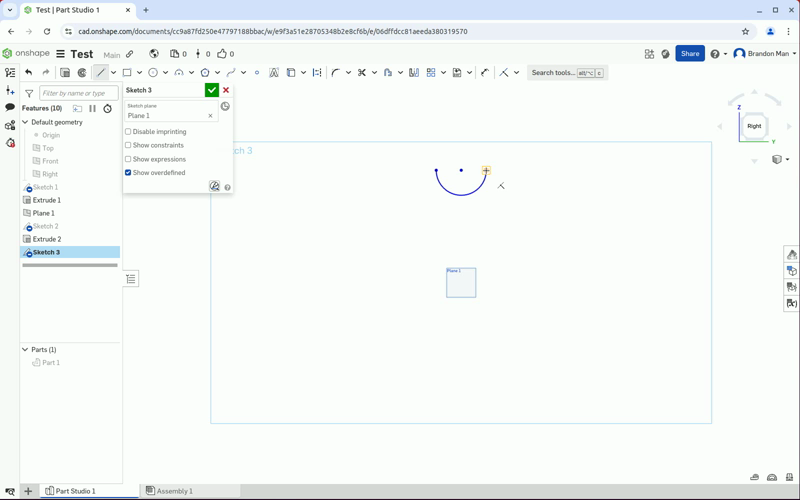
click(486, 170)
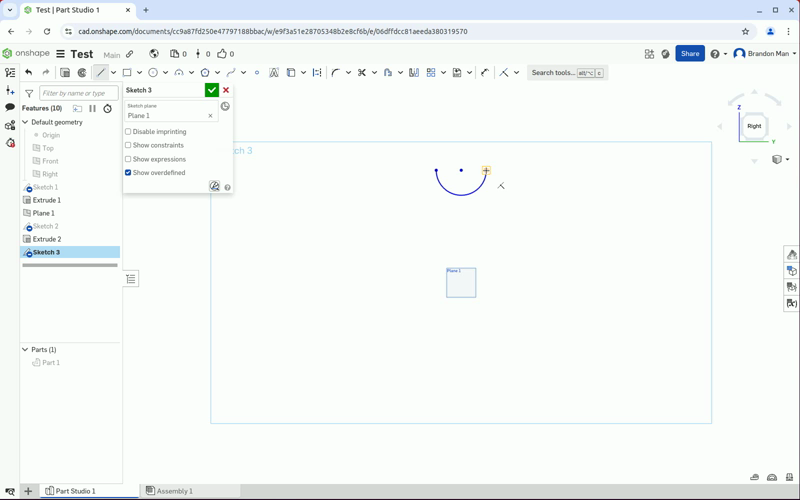
key_down(shift)
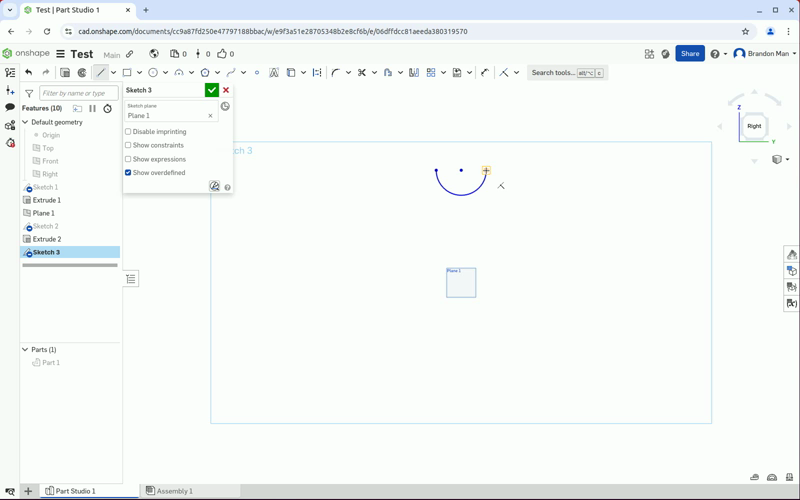
mouse_move(516, 170)
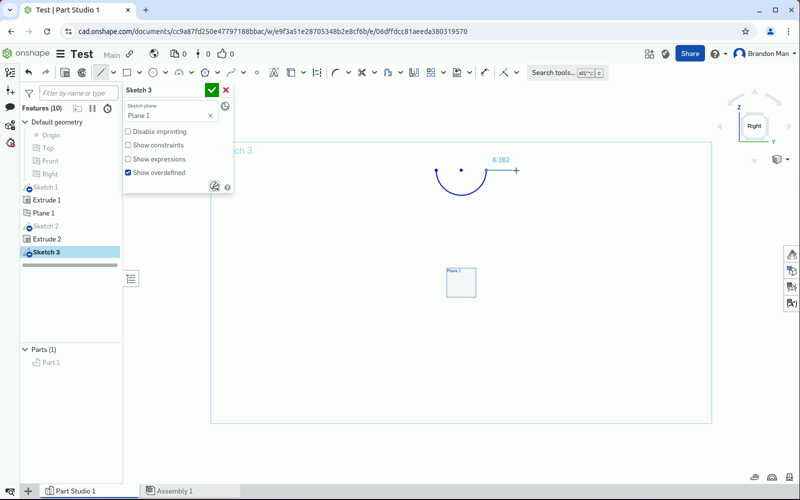
mouse_move(476, 170)
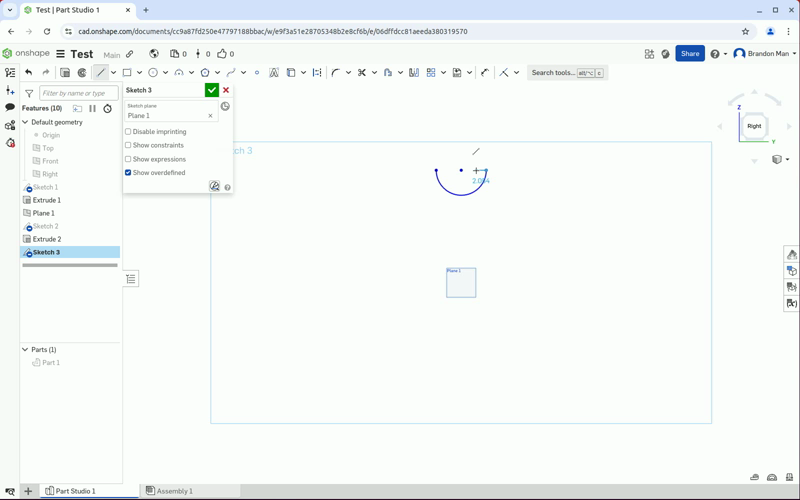
click(476, 170)
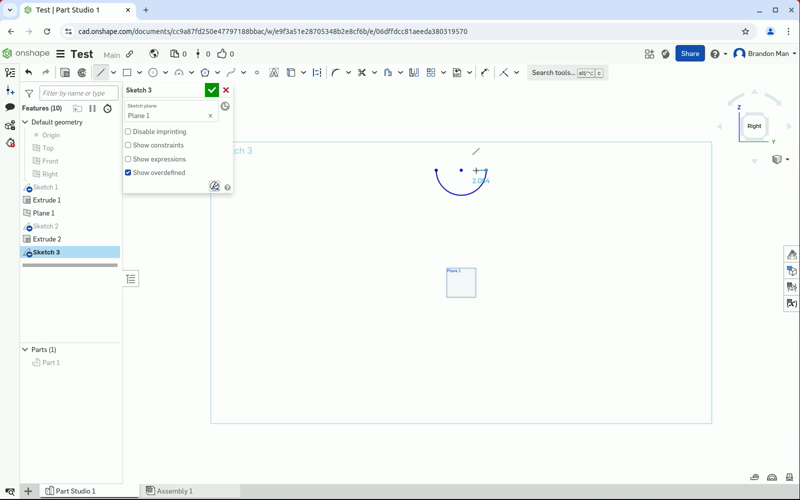
key_up(shift)
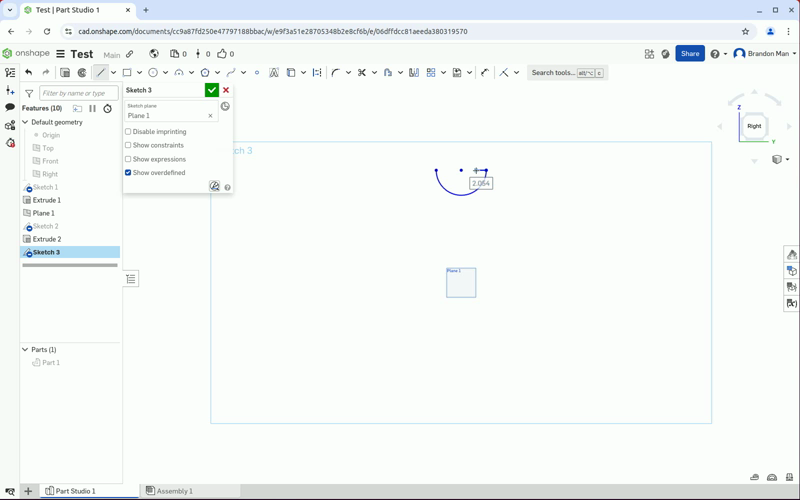
key(esc)
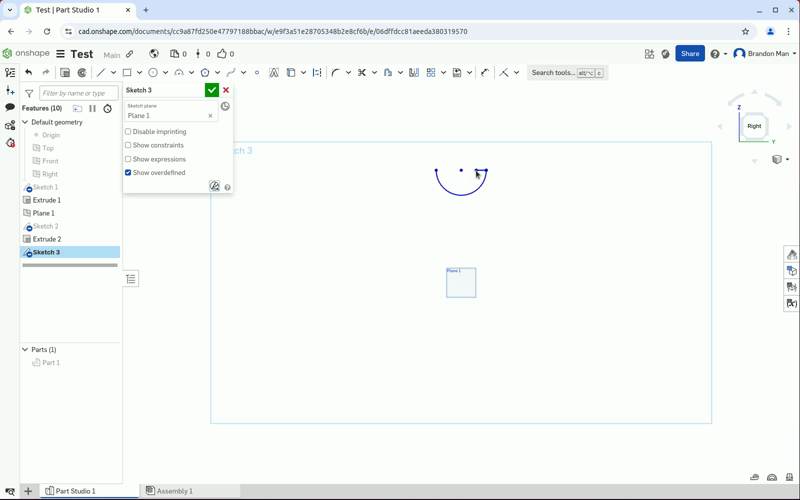
key(a)
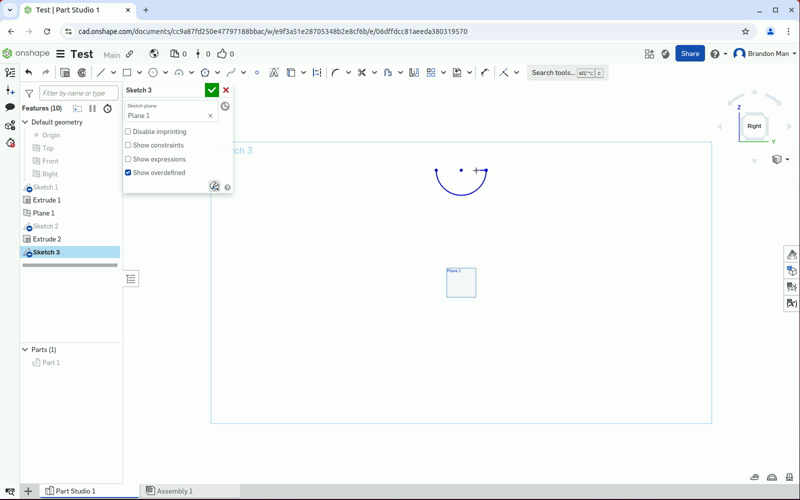
mouse_move(476, 170)
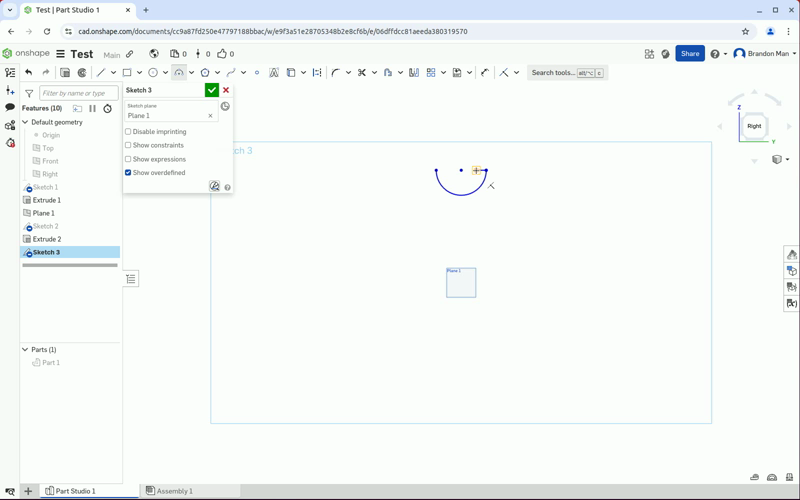
click(476, 170)
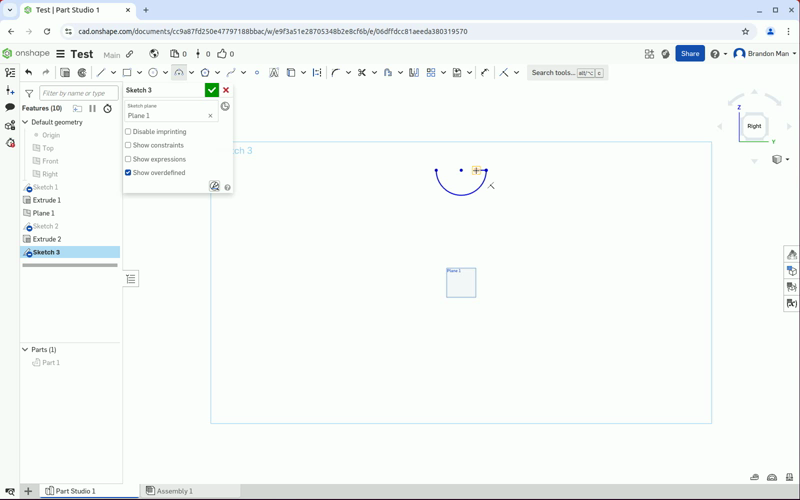
key_down(shift)
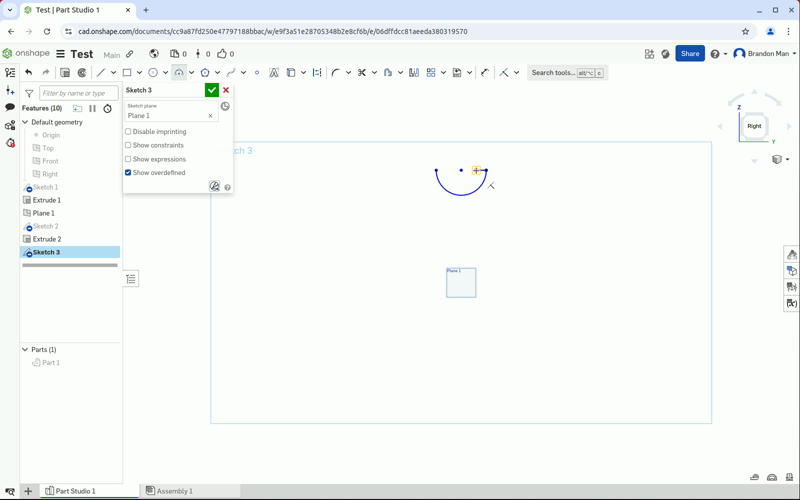
mouse_move(446, 170)
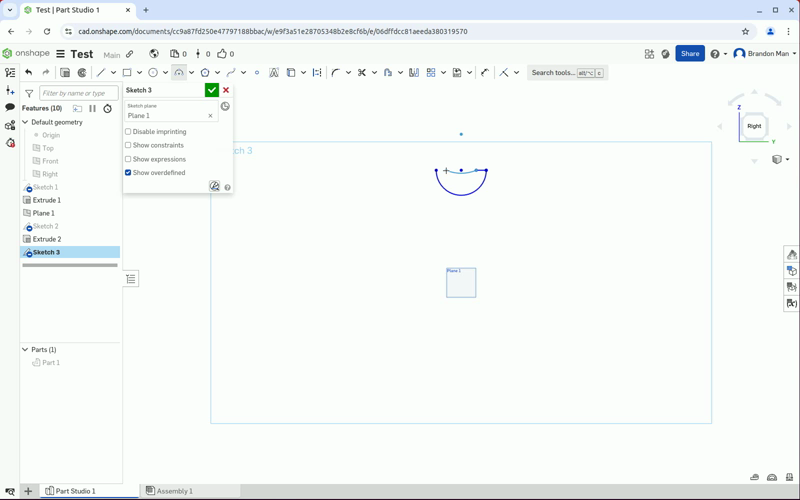
click(446, 170)
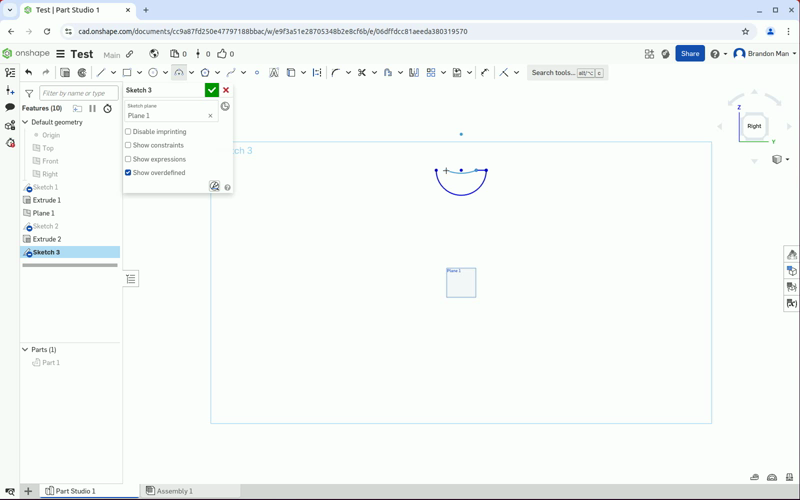
mouse_move(461, 185)
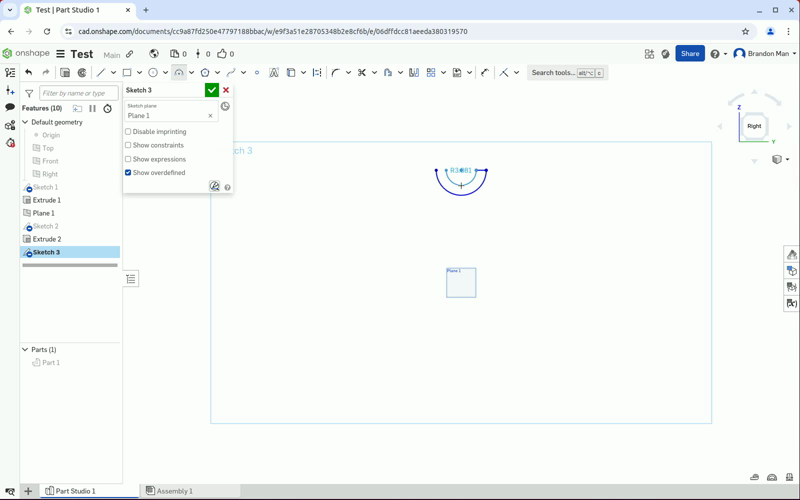
click(461, 185)
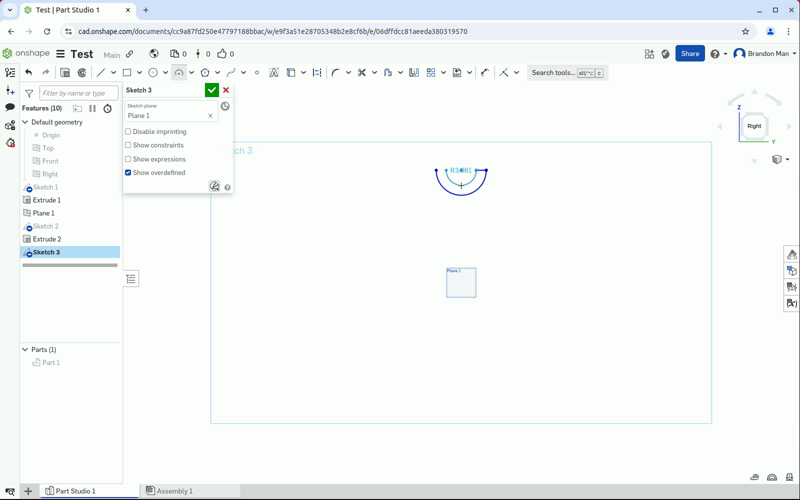
key_up(shift)
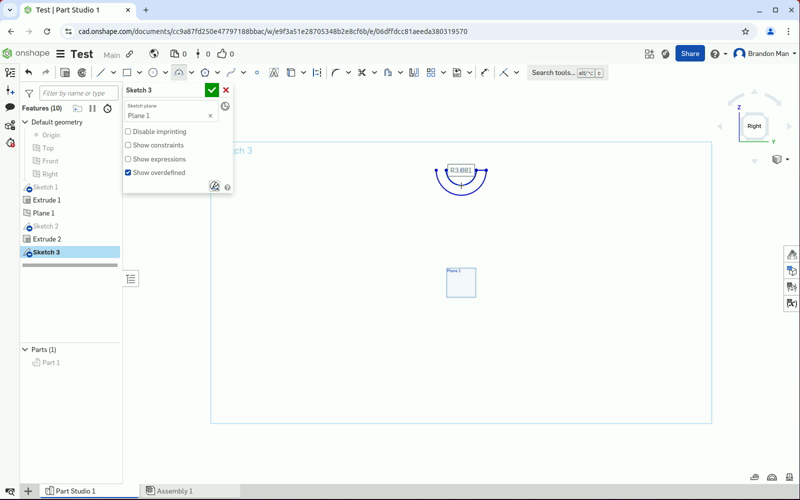
key(esc)
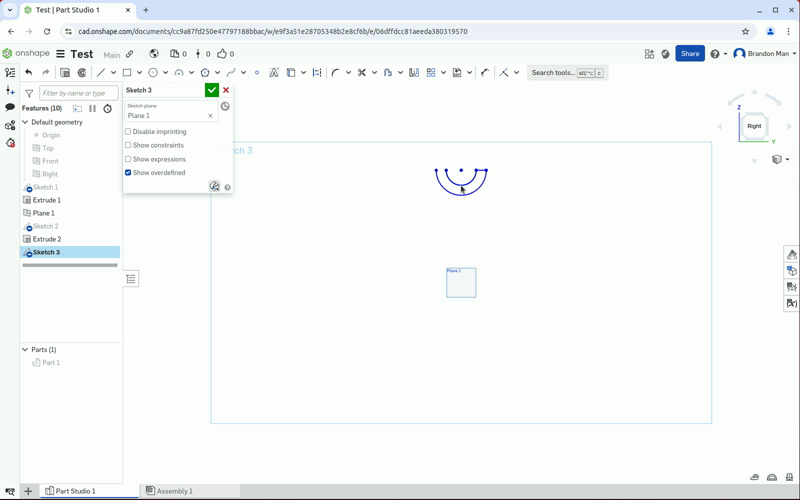
key(l)
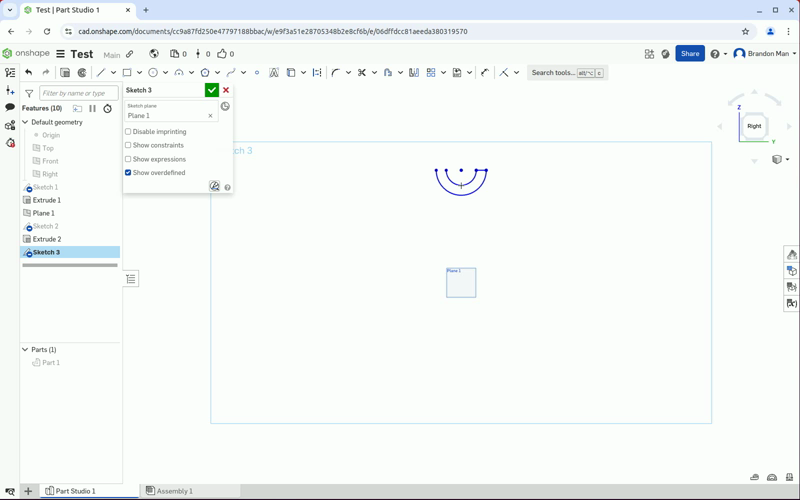
mouse_move(446, 170)
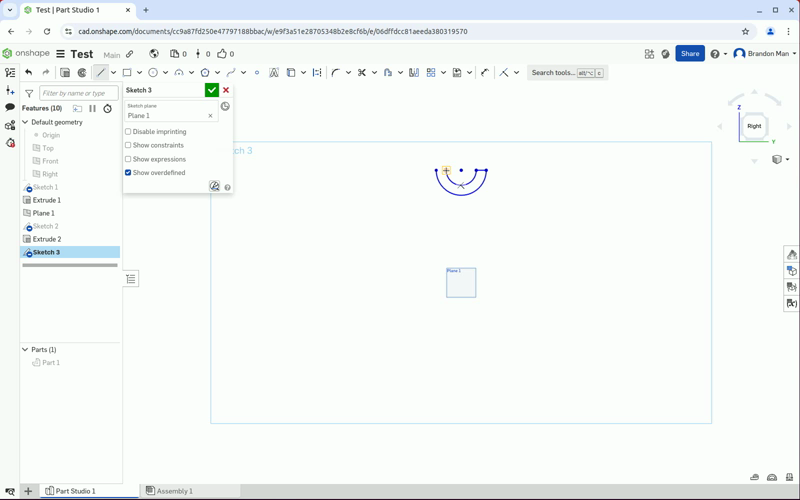
click(446, 170)
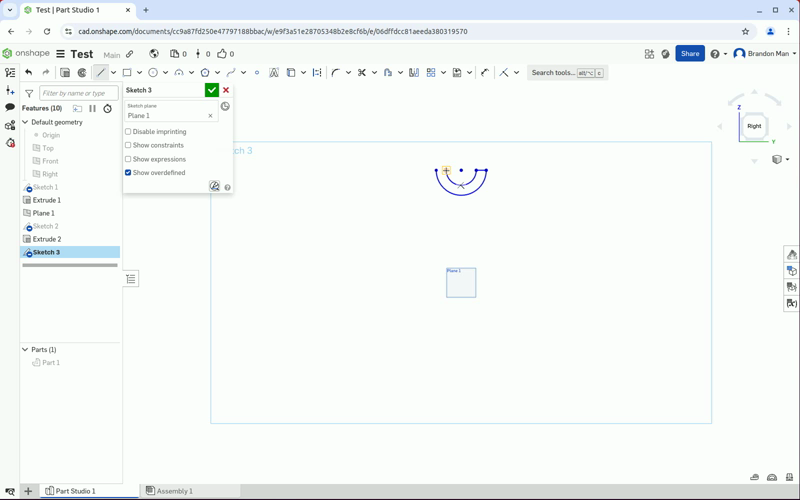
mouse_move(476, 170)
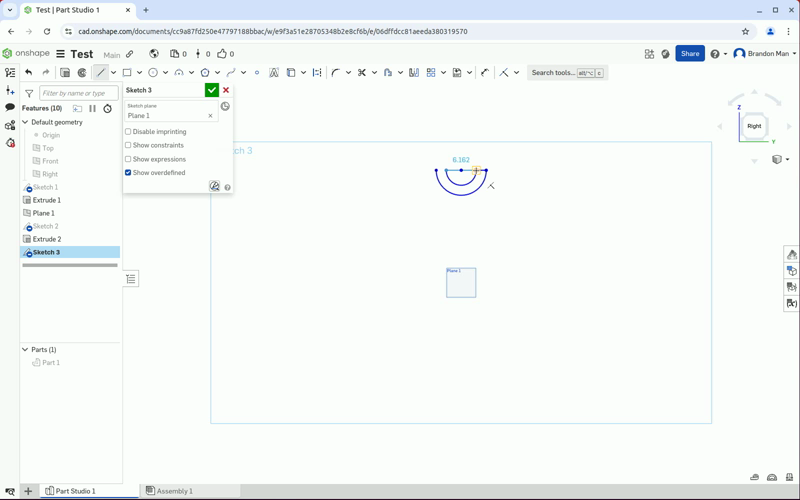
key_down(shift)
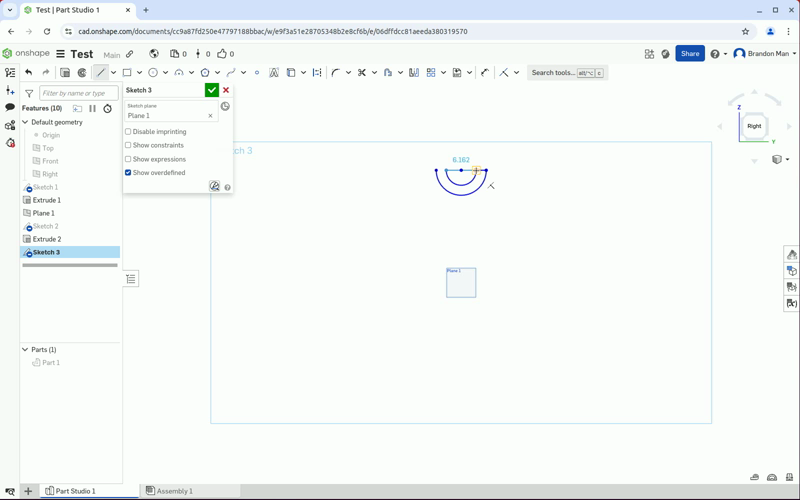
mouse_move(436, 170)
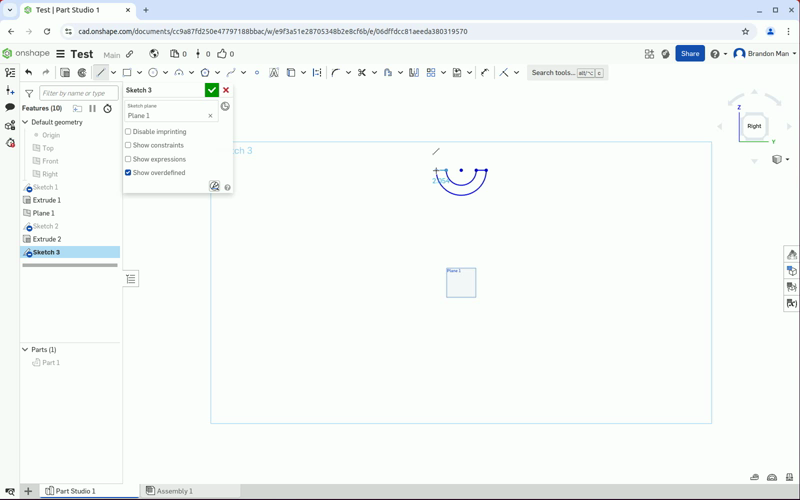
key_up(shift)
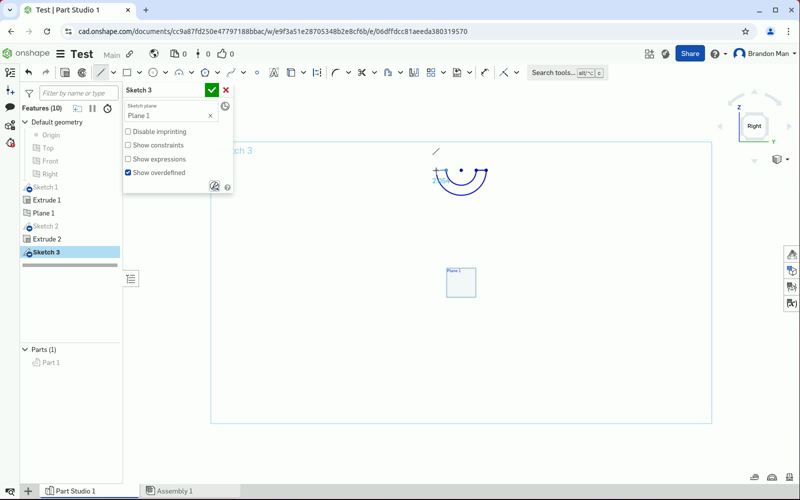
click(436, 170)
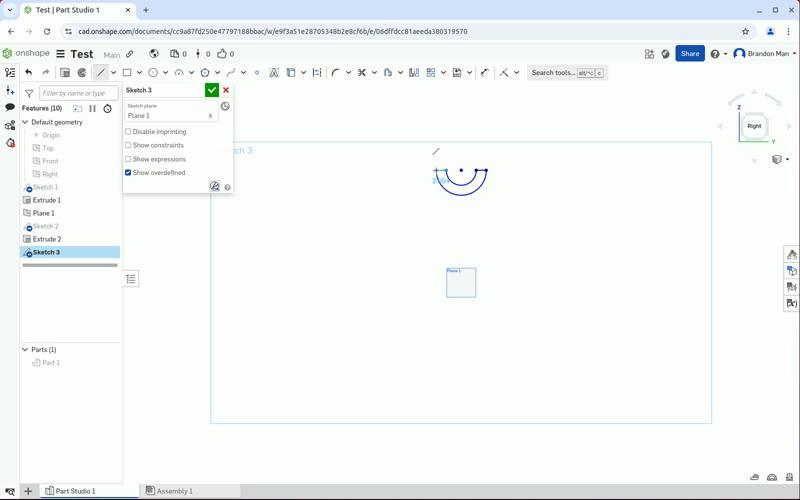
key(esc)
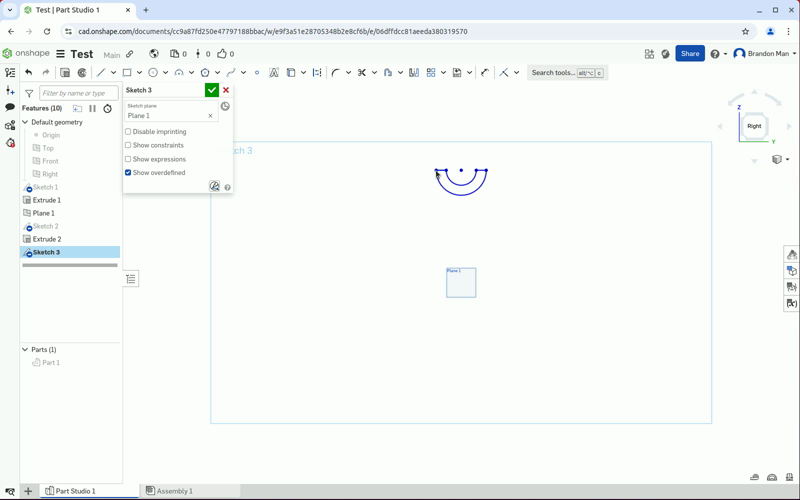
mouse_move(456, 193)
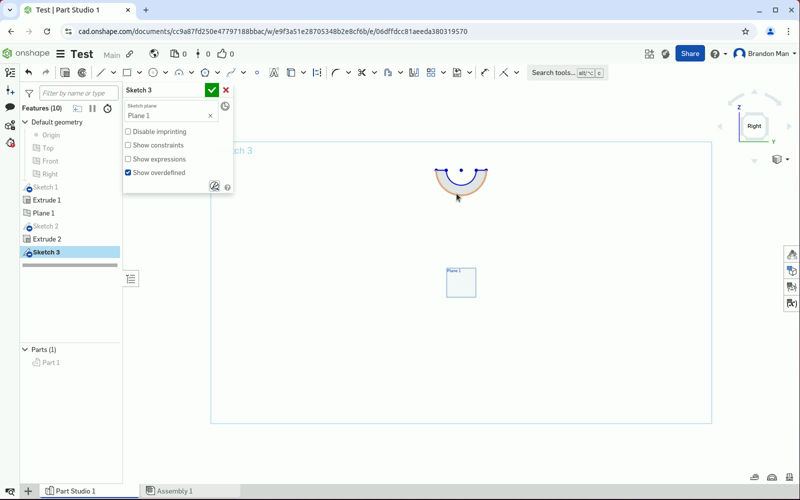
scroll(6)
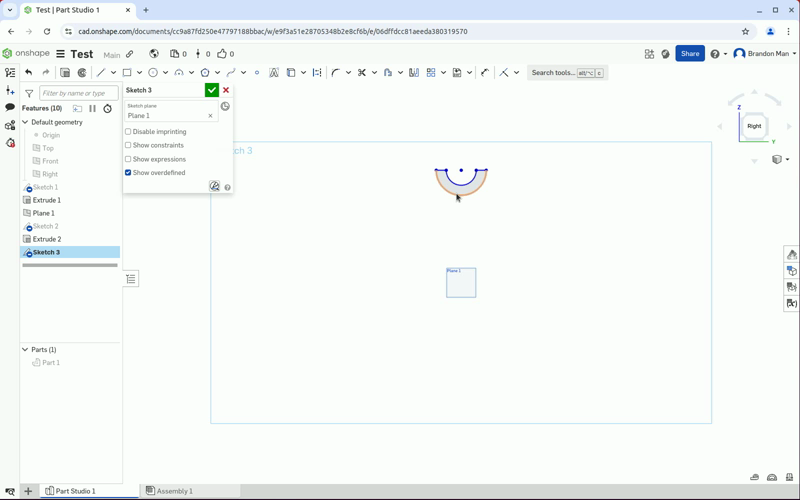
scroll(6)
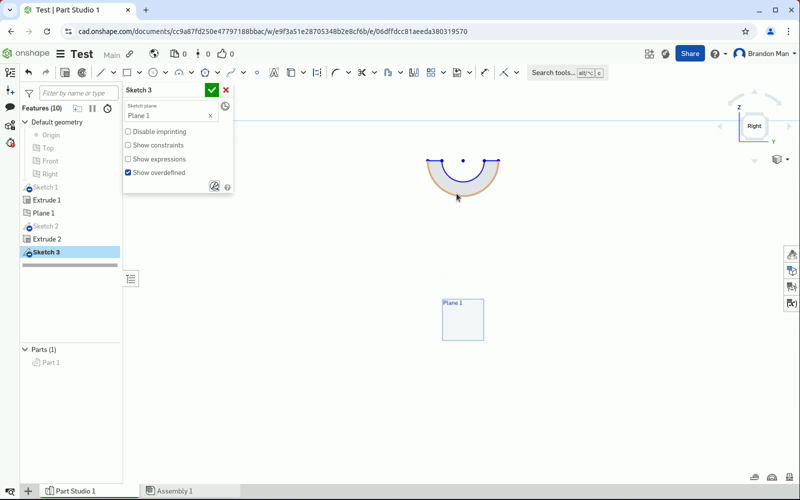
scroll(6)
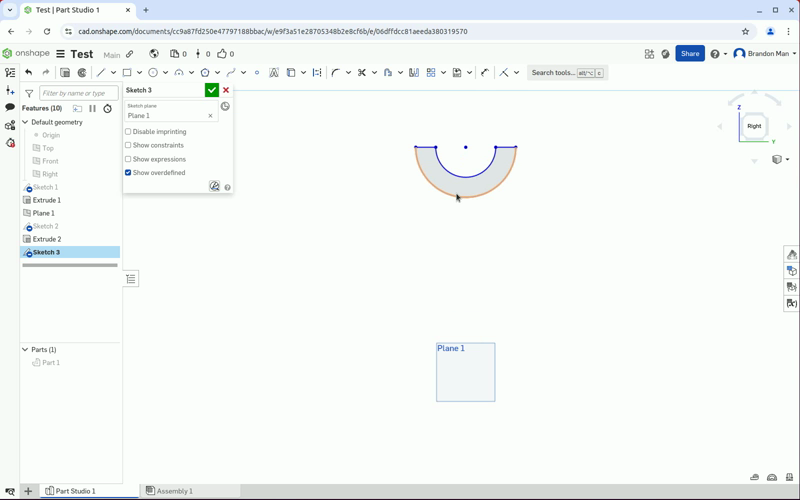
scroll(6)
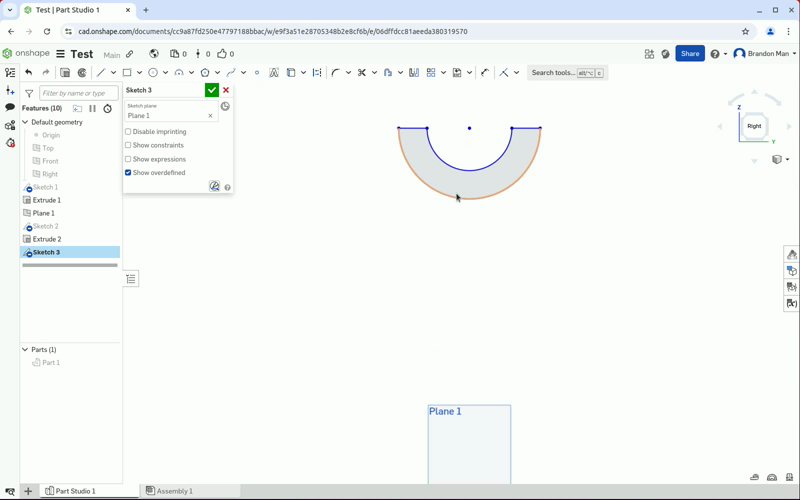
scroll(6)
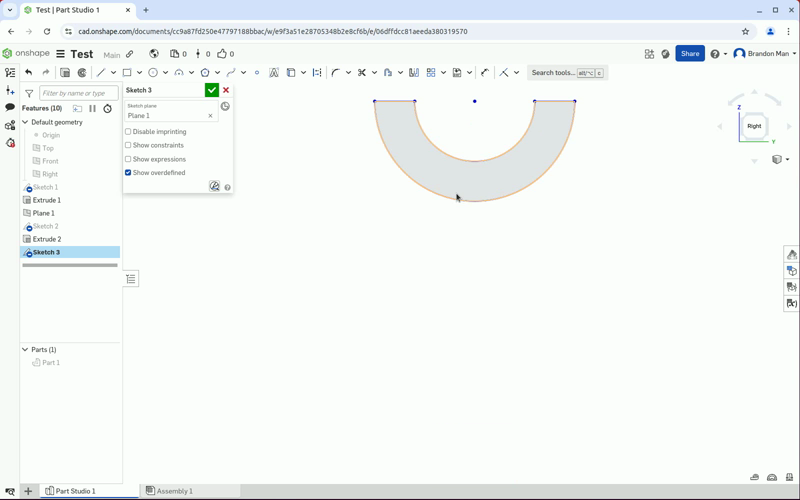
scroll(6)
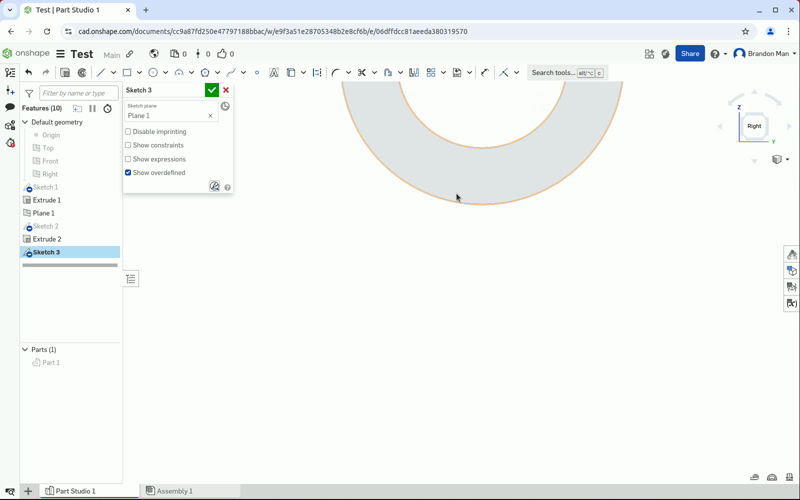
scroll(6)
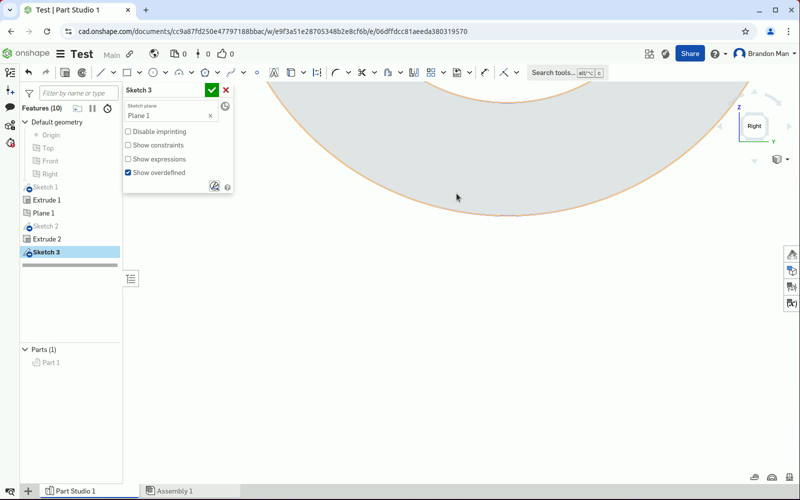
click(456, 193)
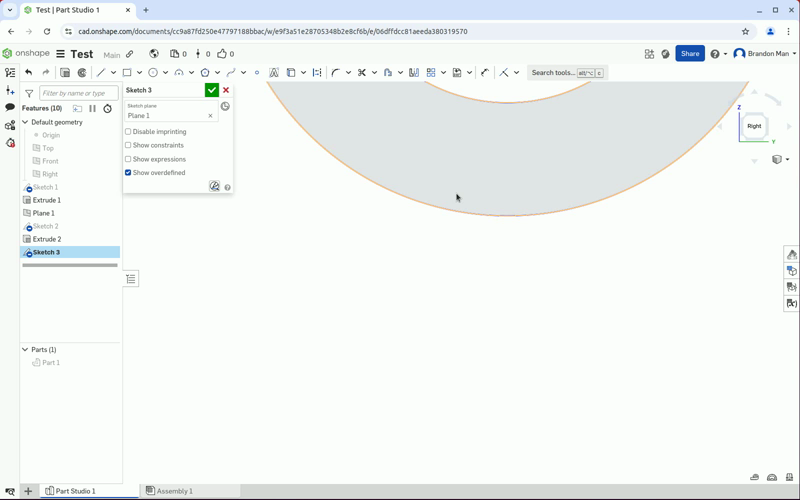
scroll(-6)
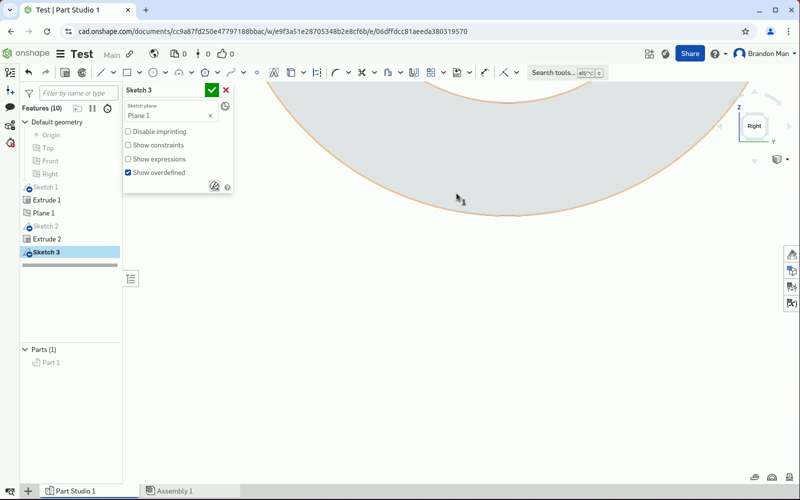
scroll(-6)
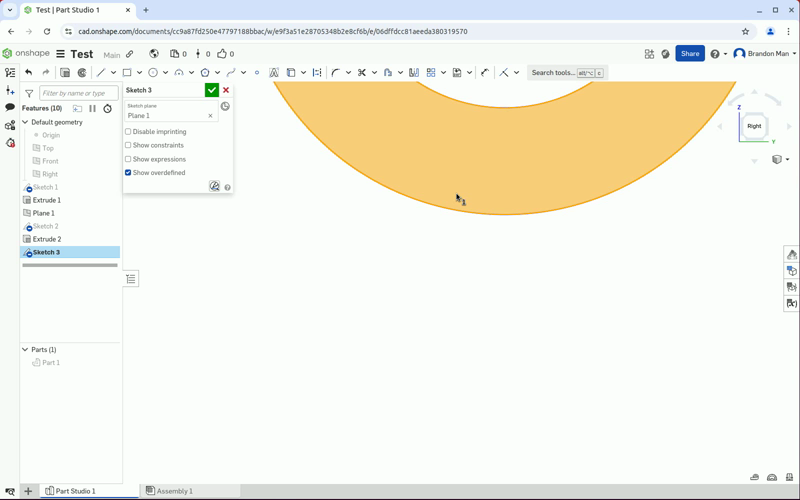
scroll(-6)
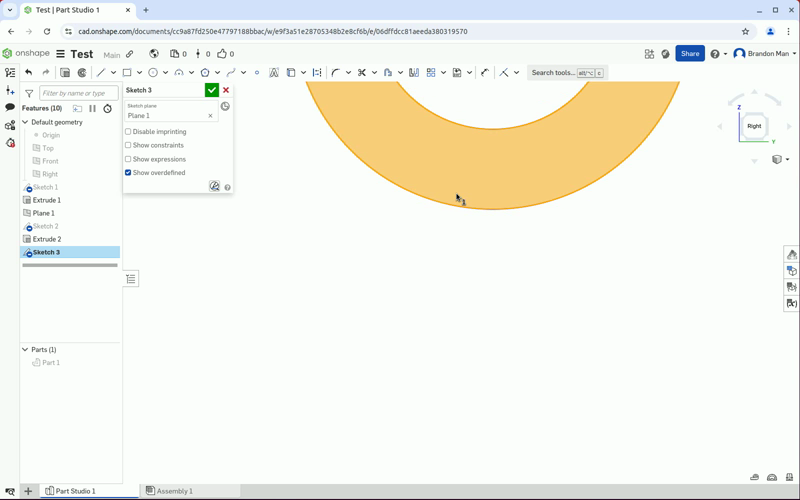
scroll(-6)
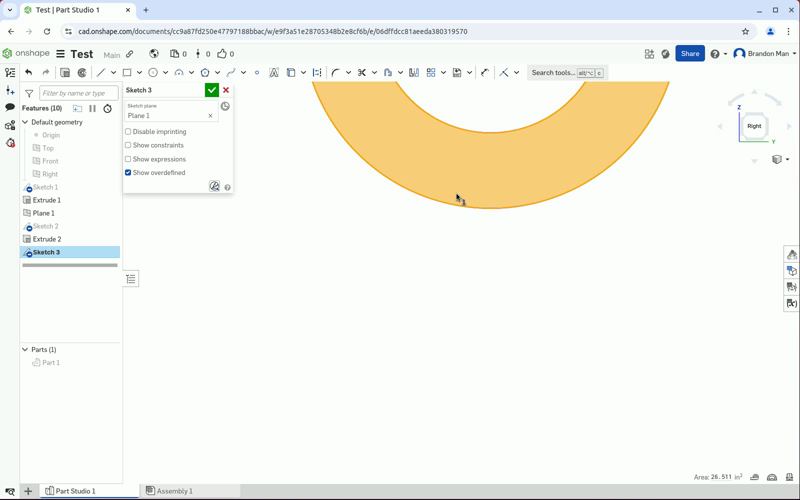
scroll(-6)
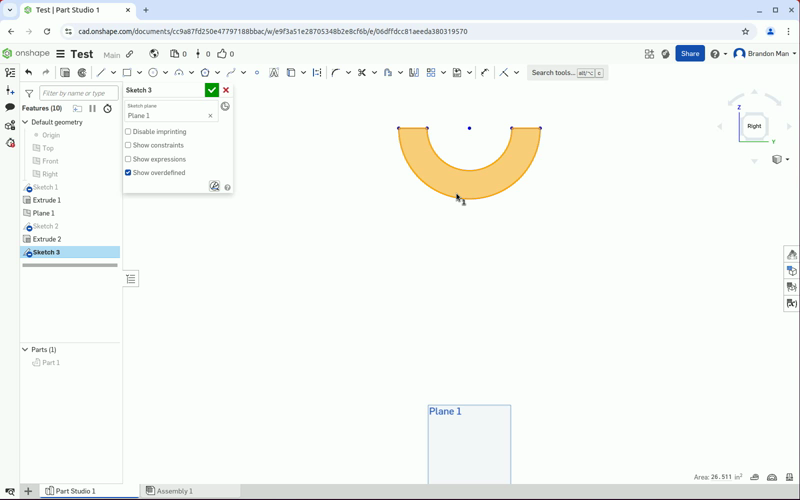
scroll(-6)
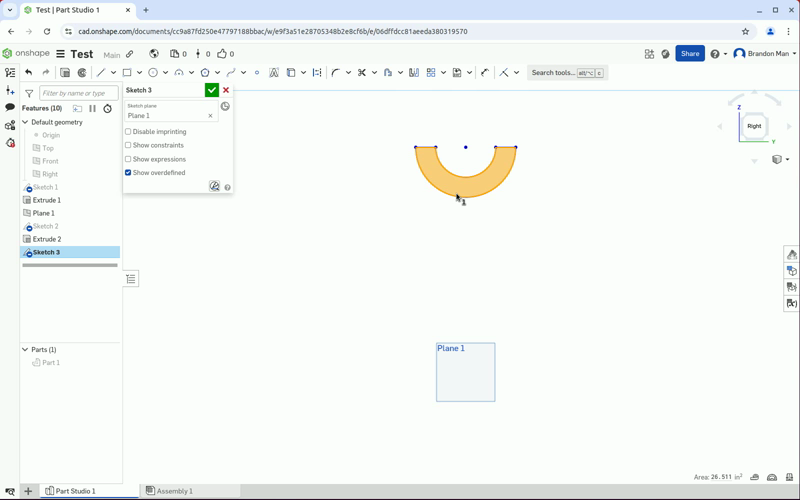
scroll(-6)
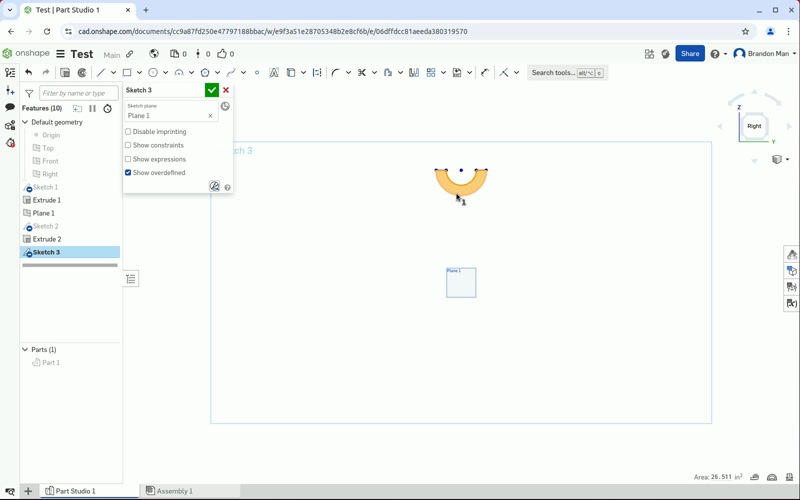
mouse_move(73, 352)
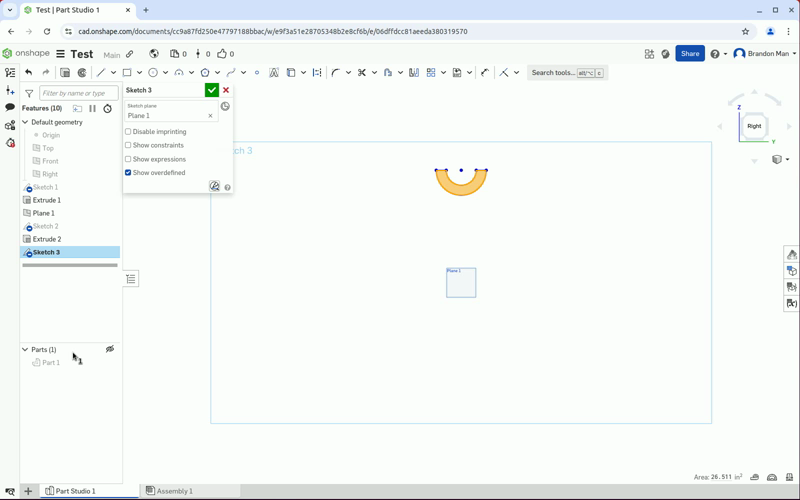
key(shift+y)
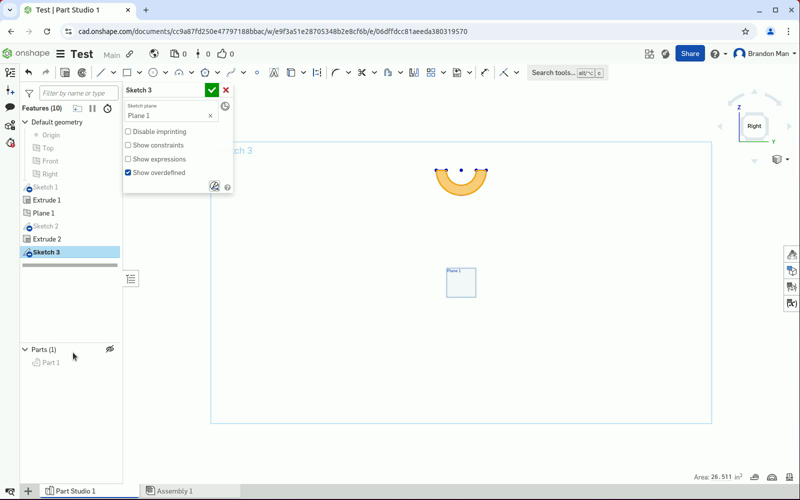
key(shift+e)
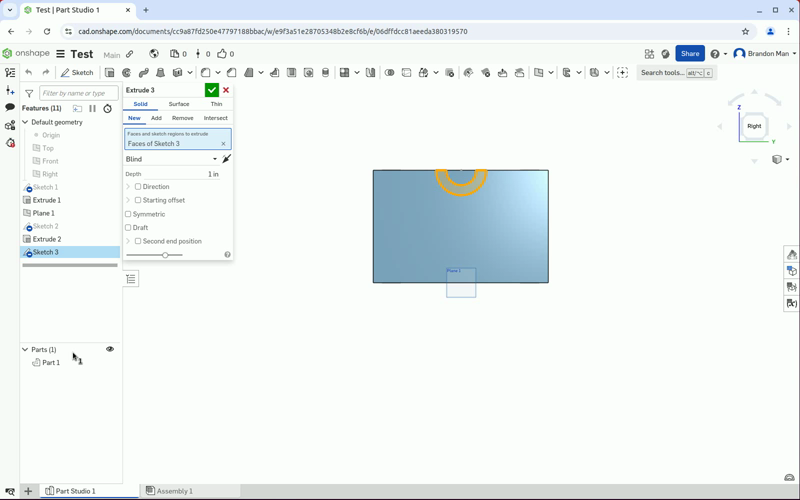
mouse_move(143, 106)
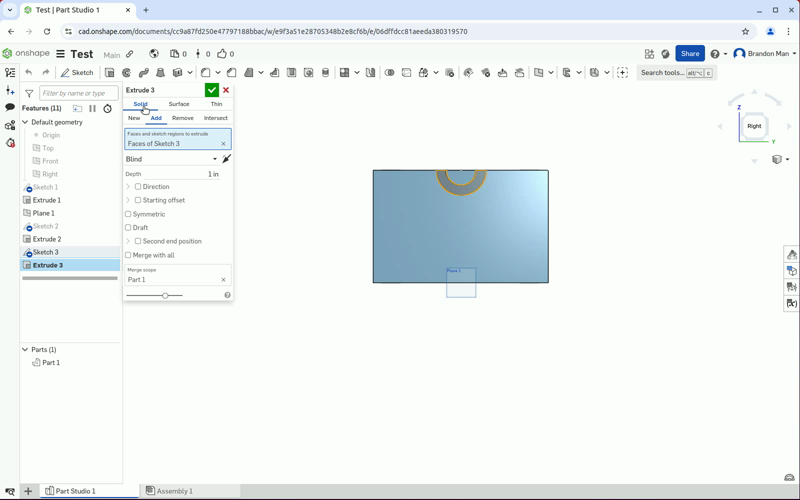
click(143, 106)
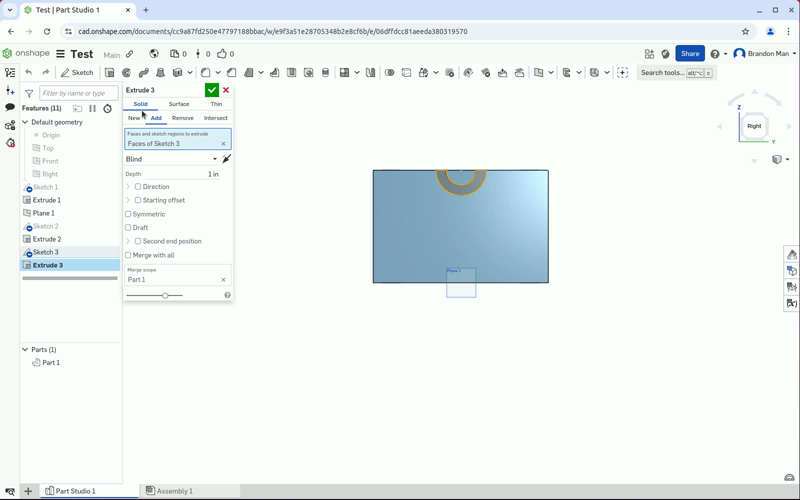
mouse_move(137, 120)
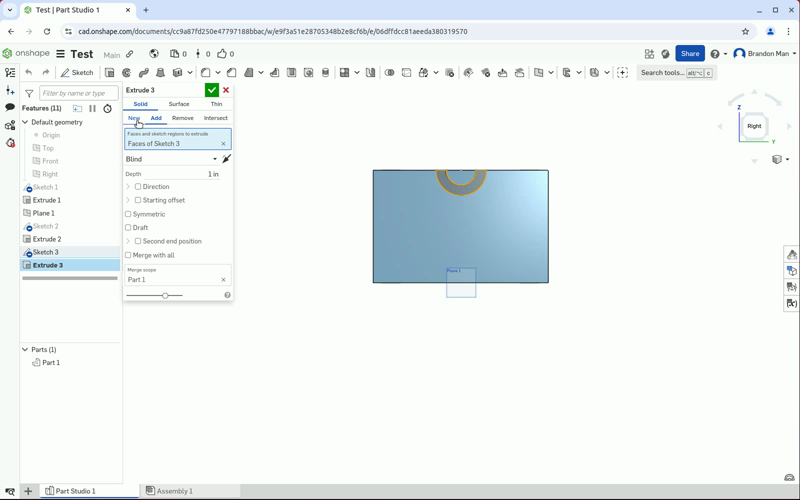
click(137, 120)
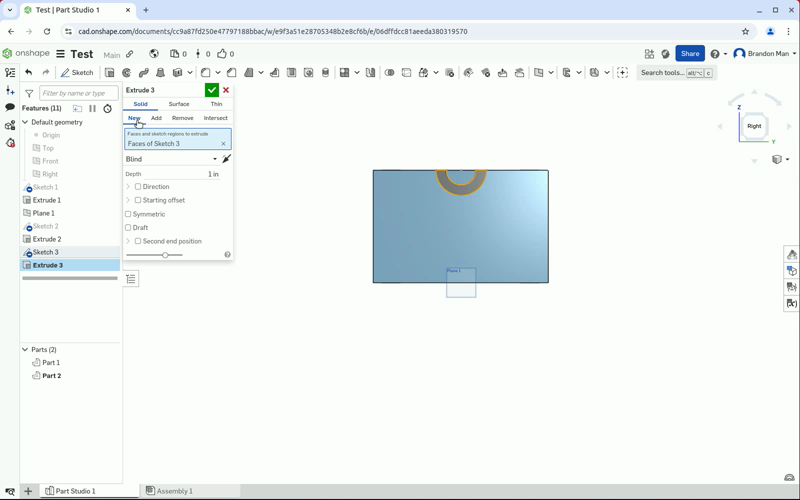
key(tab, 4)
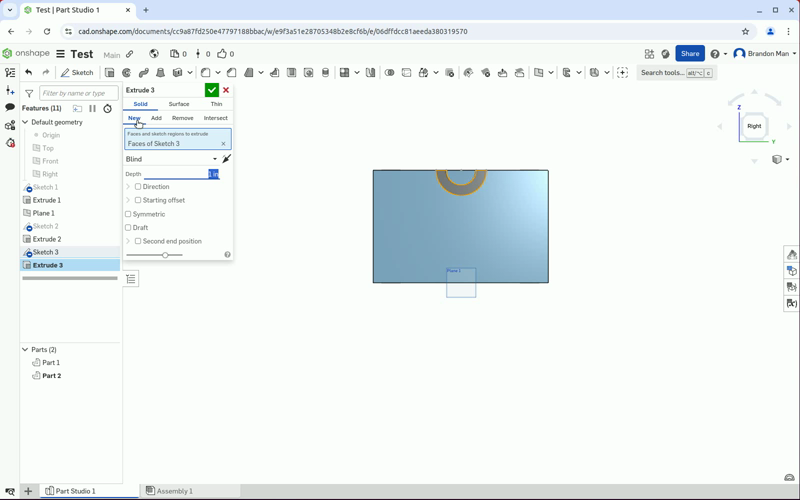
text(-53.92)
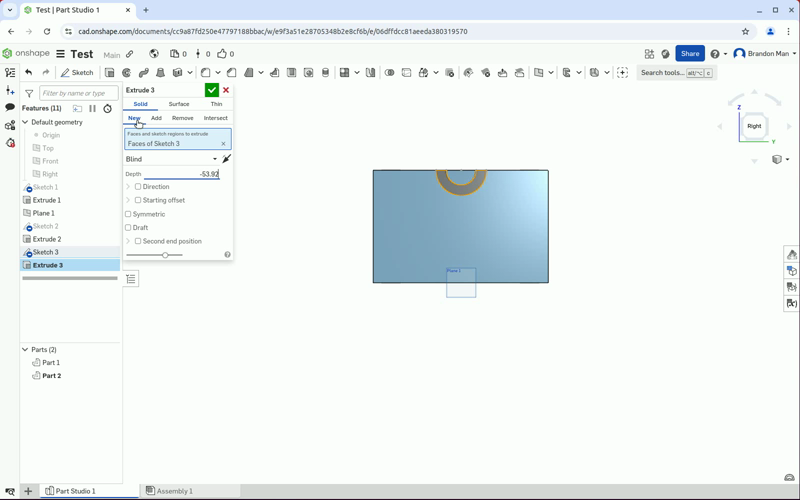
key(tab, 3)
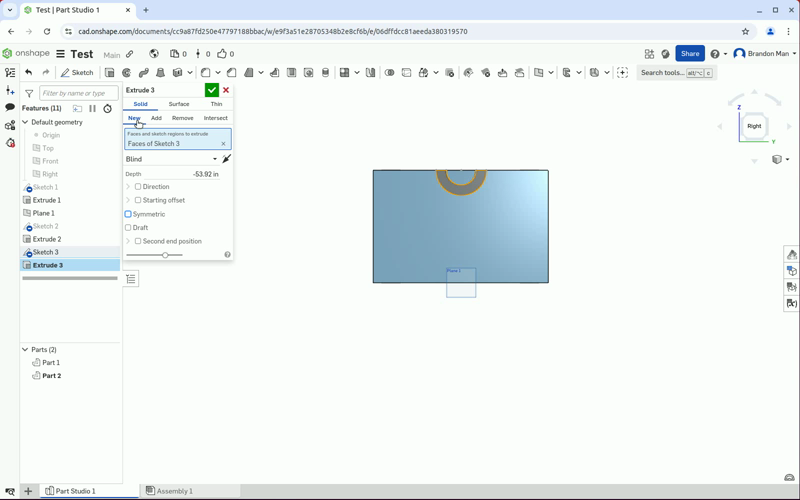
key(space)
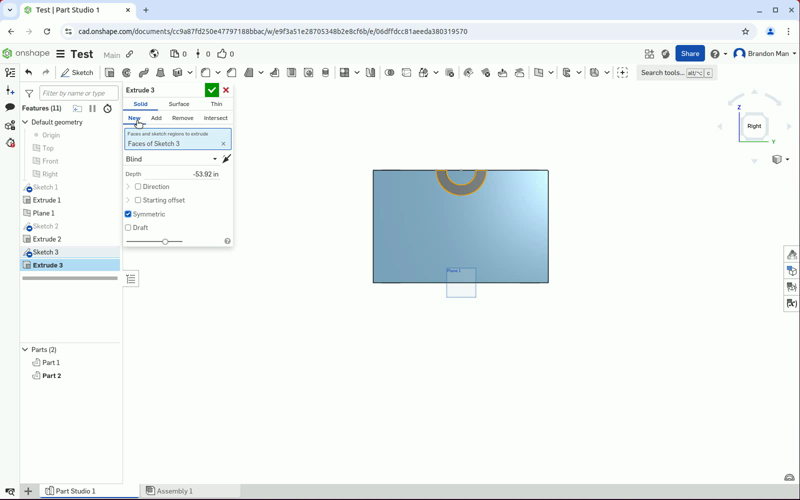
key(enter)
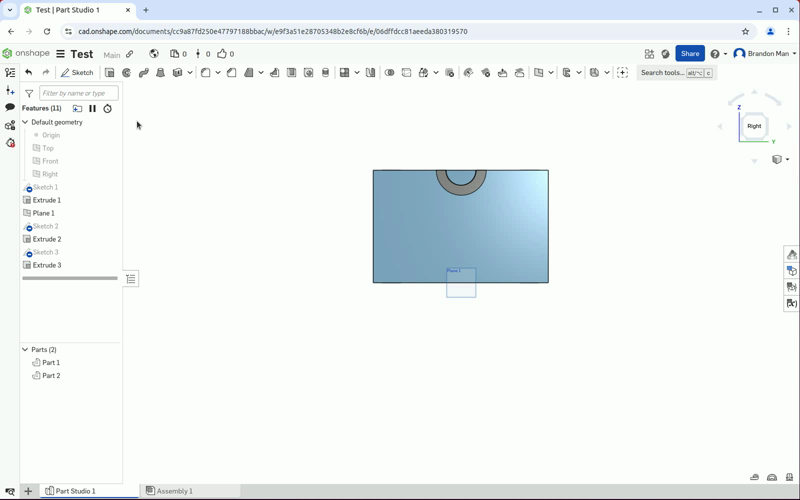
key(shift+h)
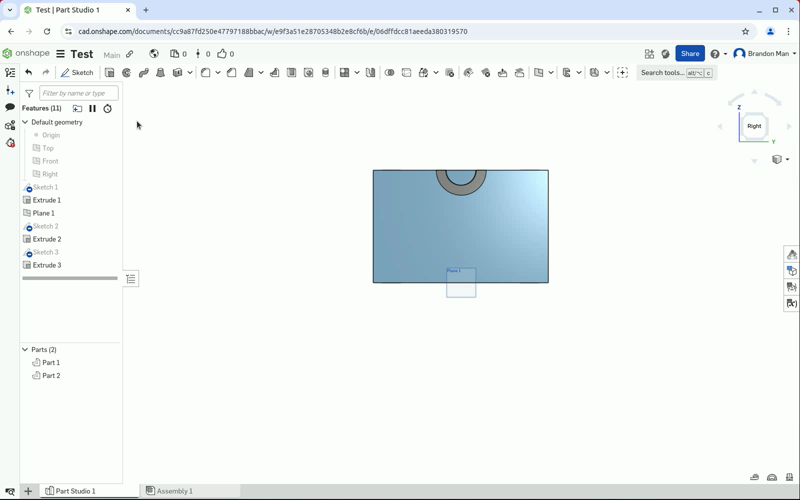
key(shift+h)
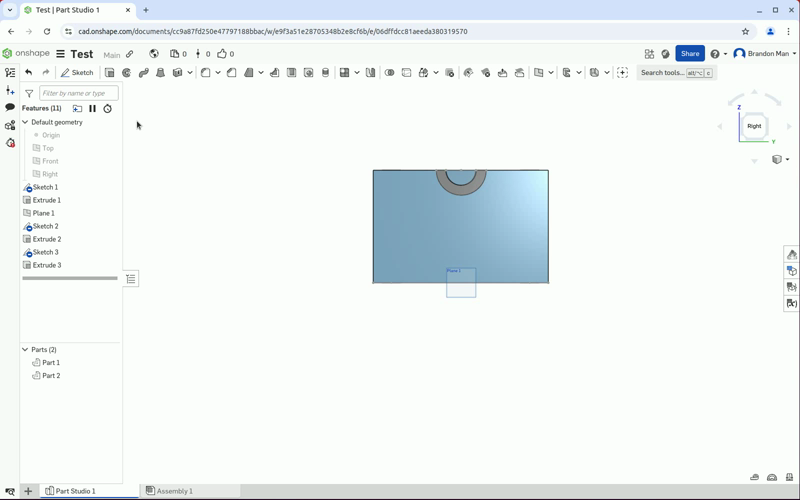
key(shift+7)
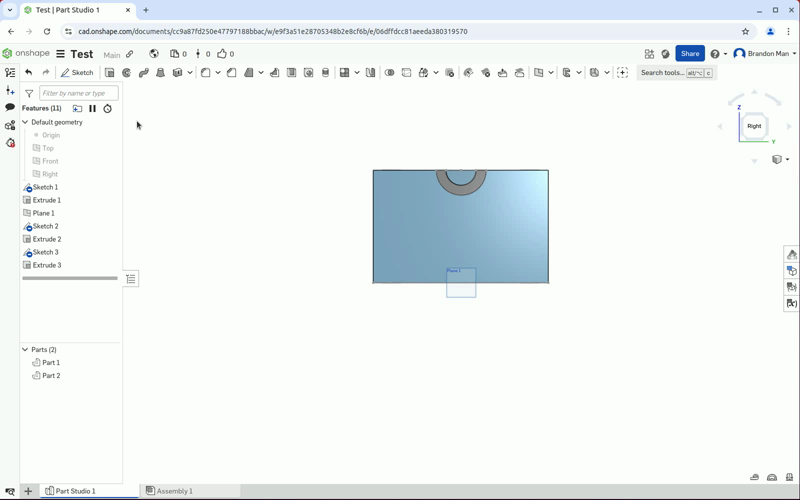
key(right, 2)
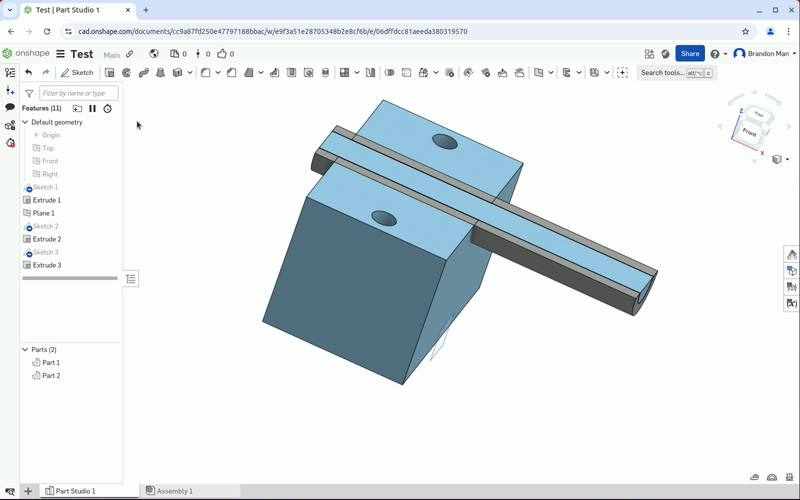
key(down, 2)
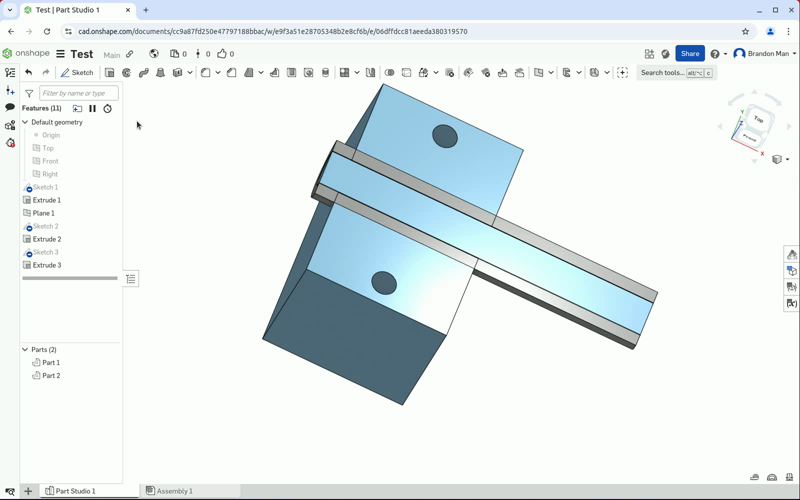
key(up, 2)
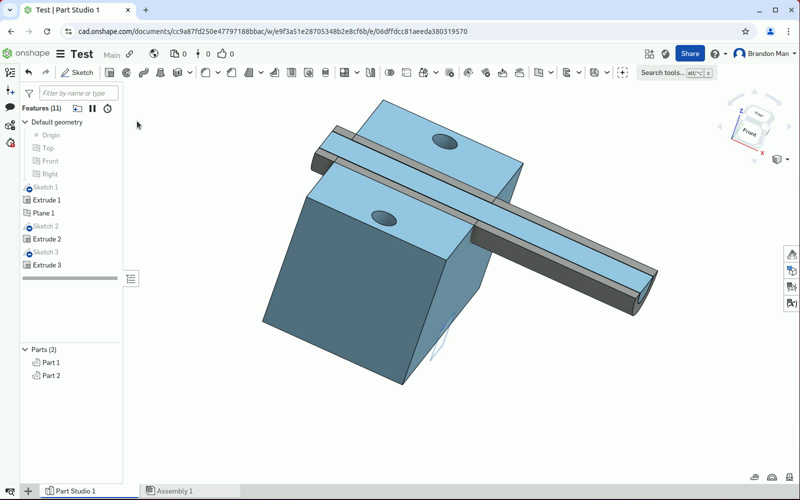
key(left, 2)
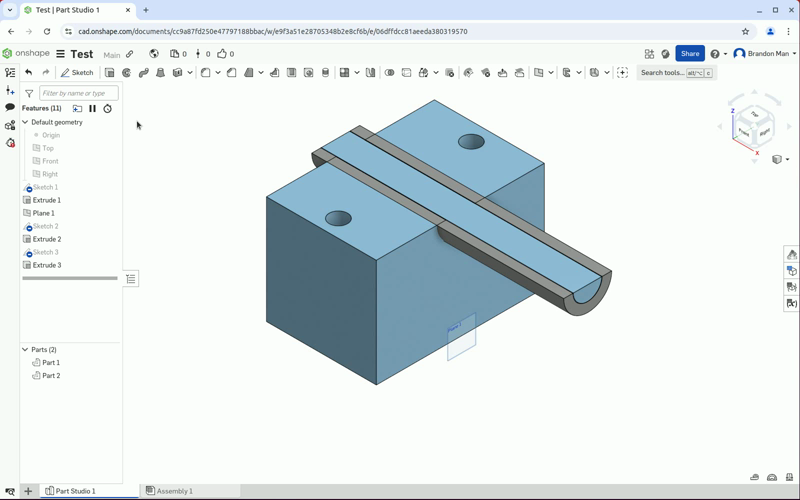
mouse_move(73, 189)
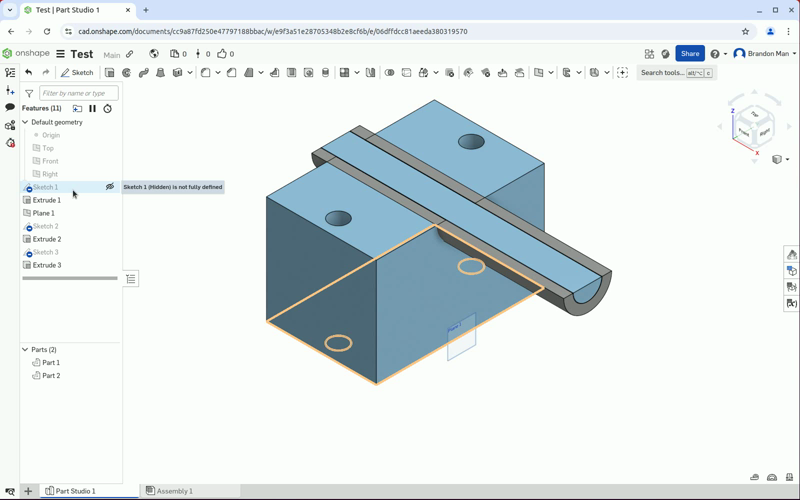
click(73, 189)